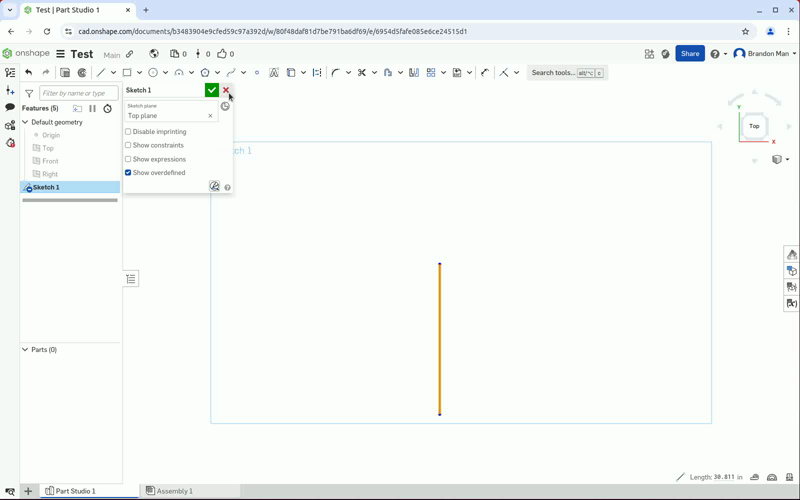
key(shift+h)
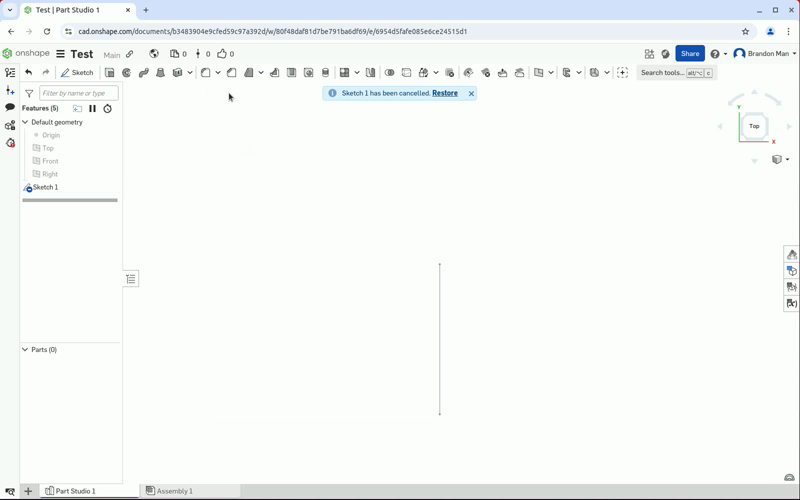
key(shift+s)
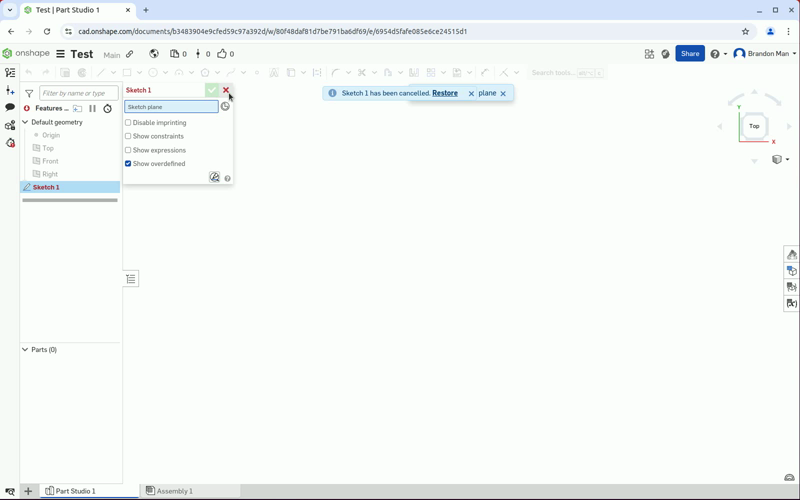
mouse_move(73, 150)
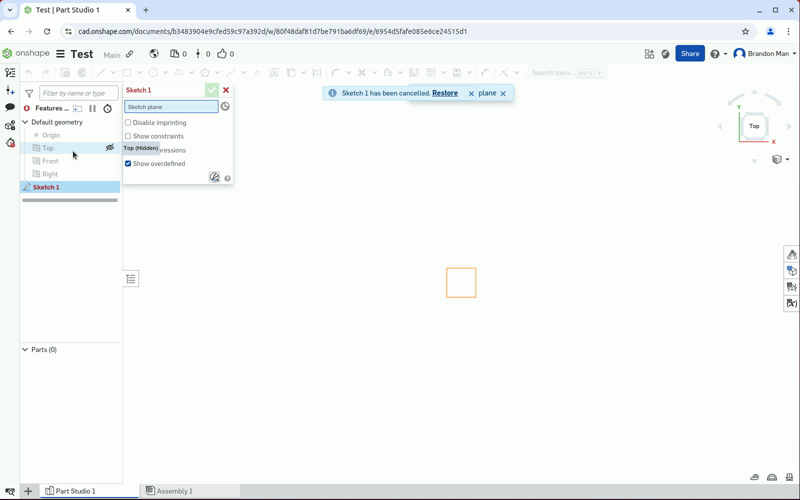
click(73, 150)
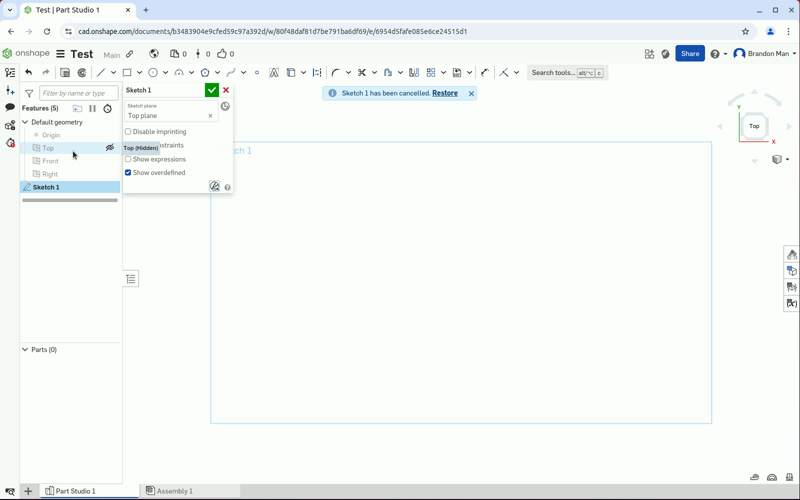
mouse_move(73, 352)
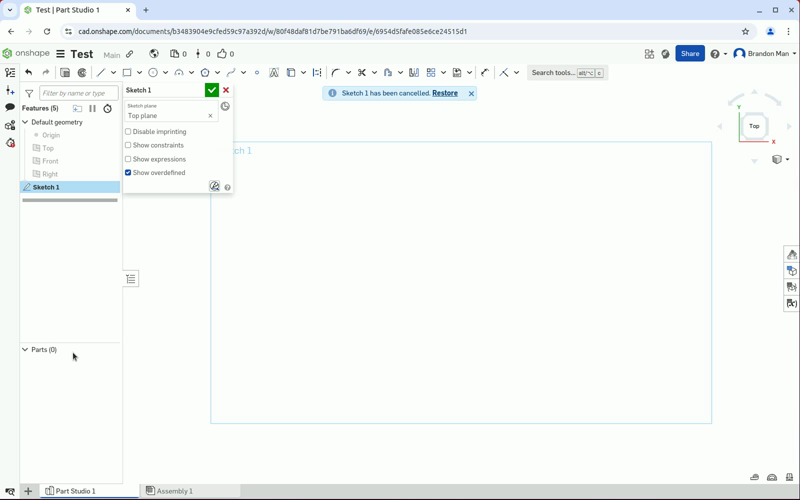
key(y)
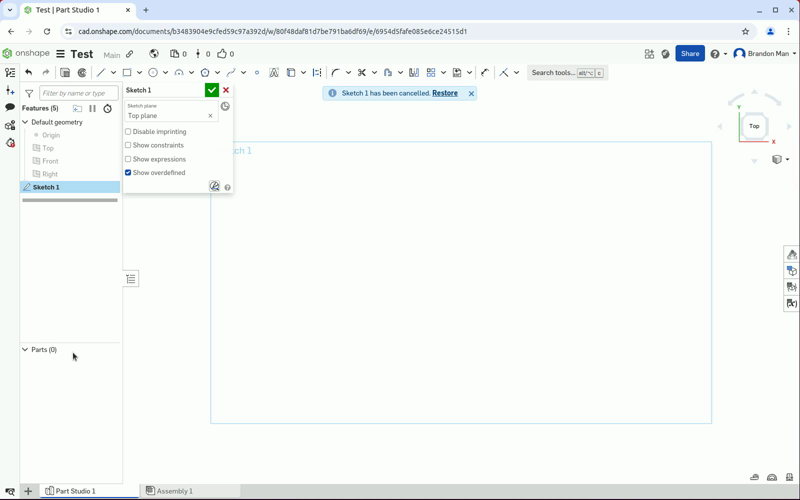
key(l)
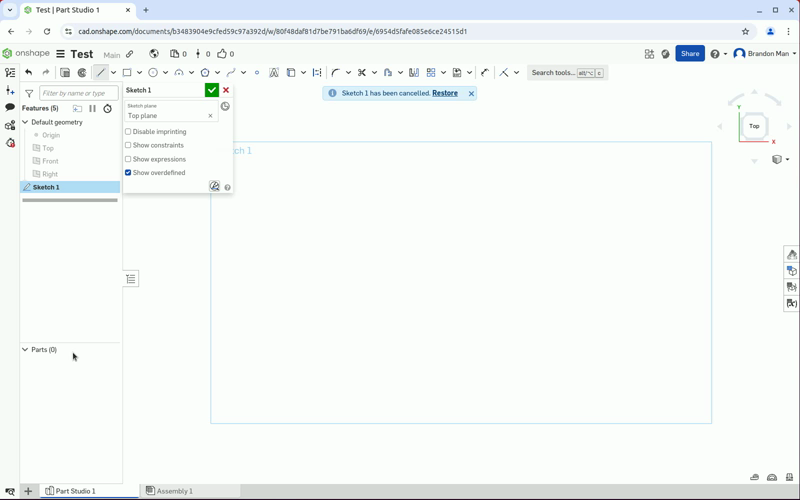
key_down(shift)
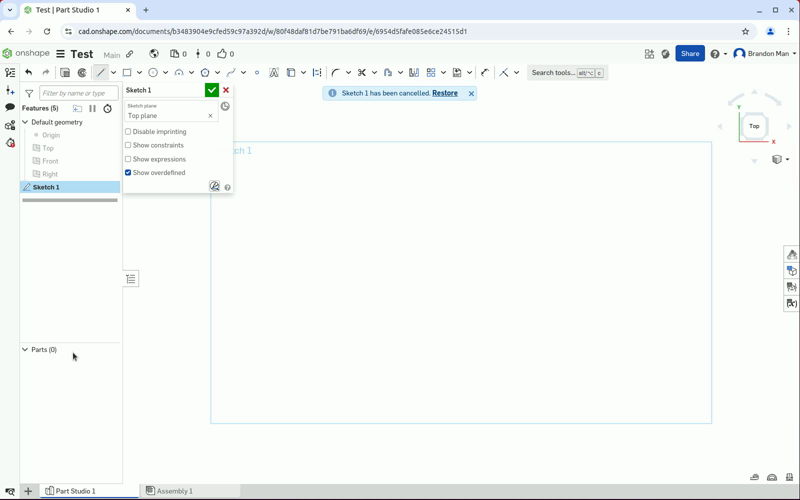
mouse_move(423, 282)
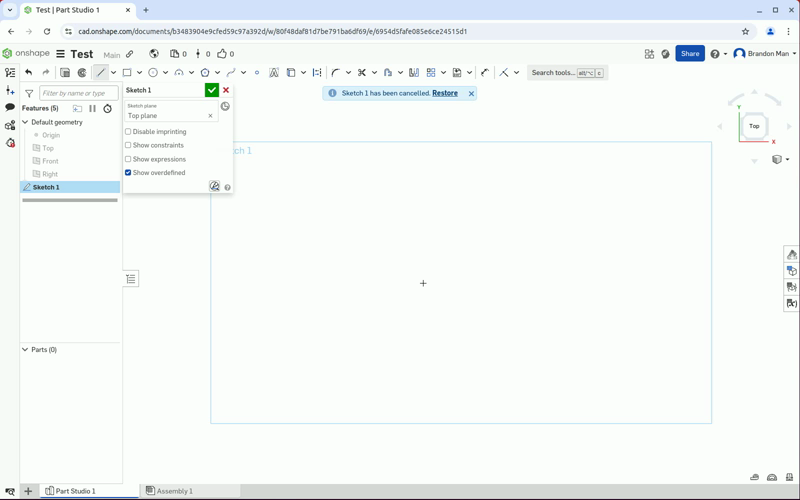
click(423, 282)
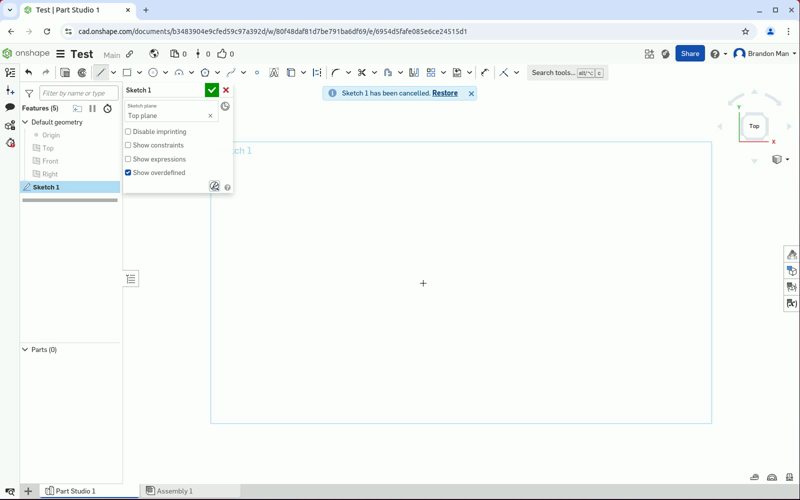
key_up(shift)
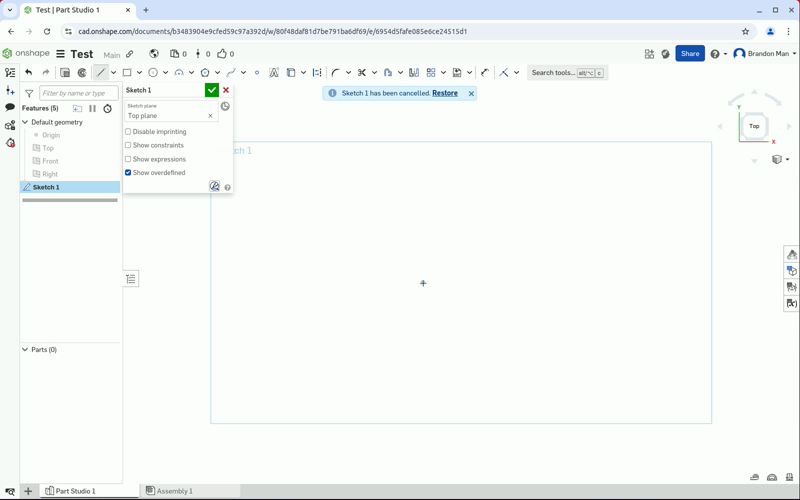
key_down(shift)
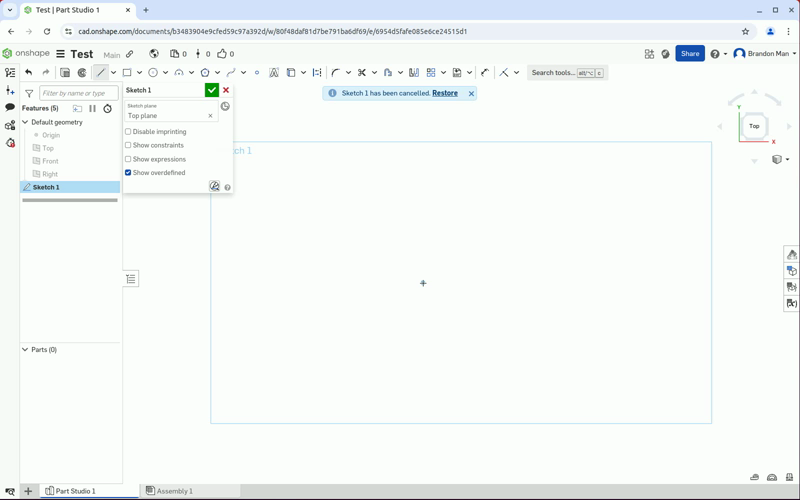
mouse_move(453, 282)
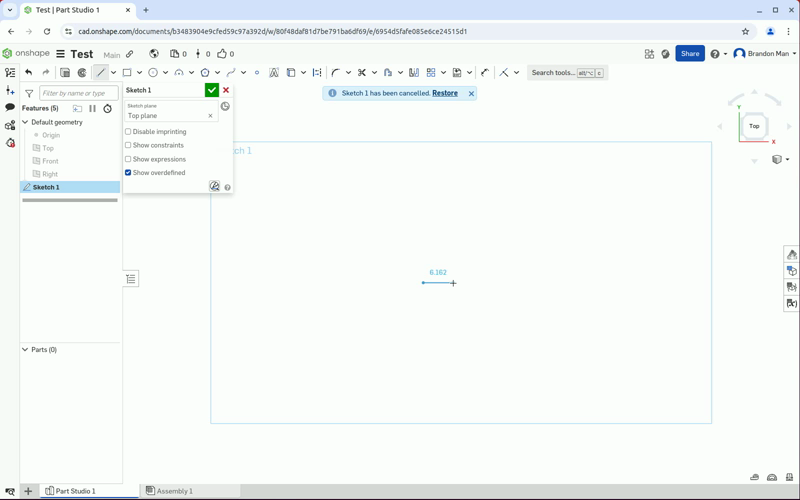
mouse_move(451, 282)
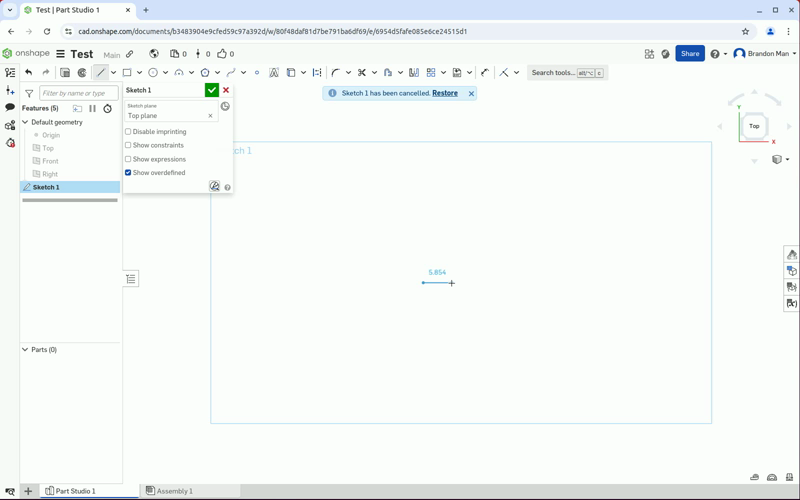
click(451, 282)
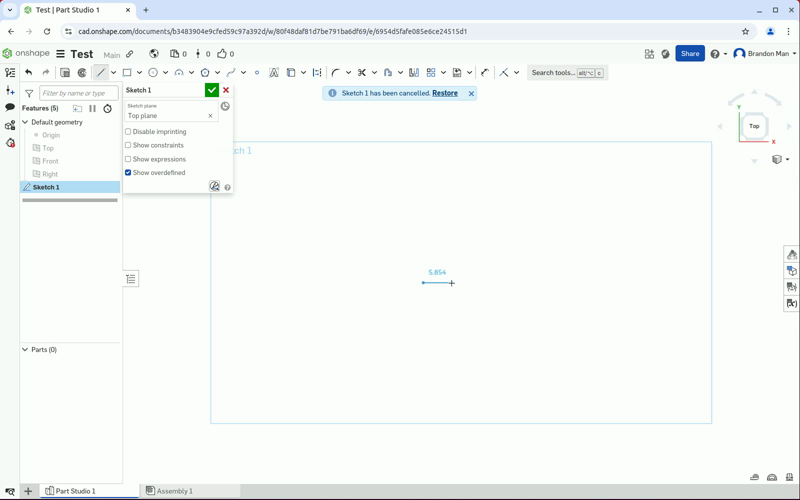
key_up(shift)
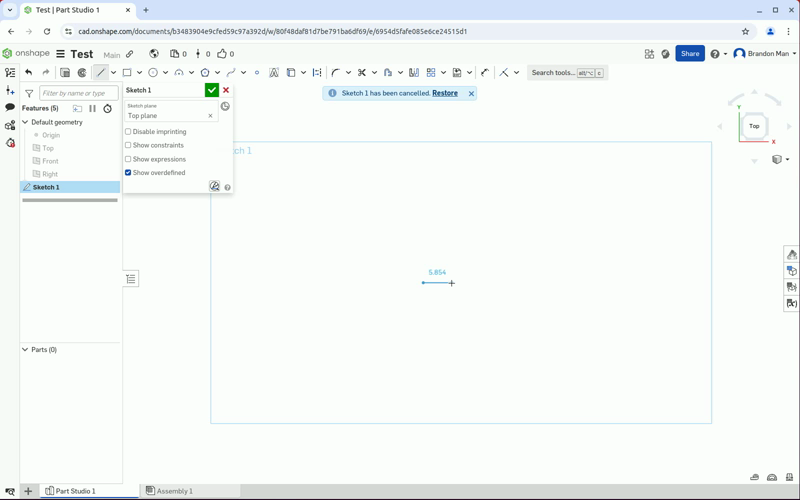
key(esc)
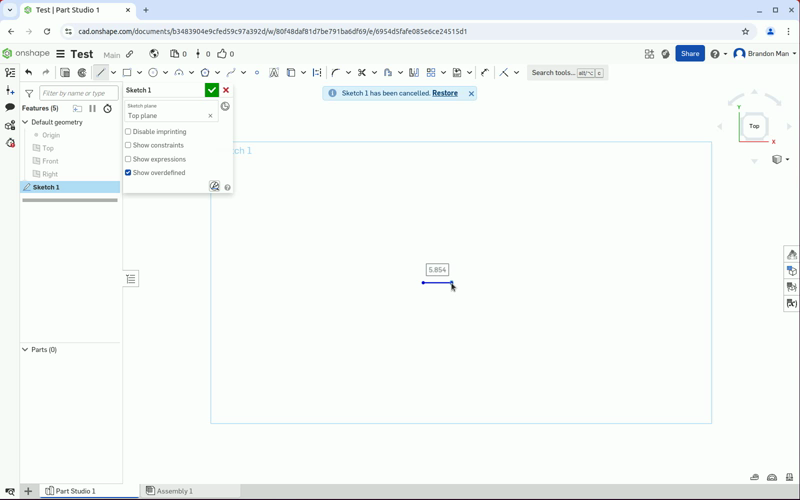
key(a)
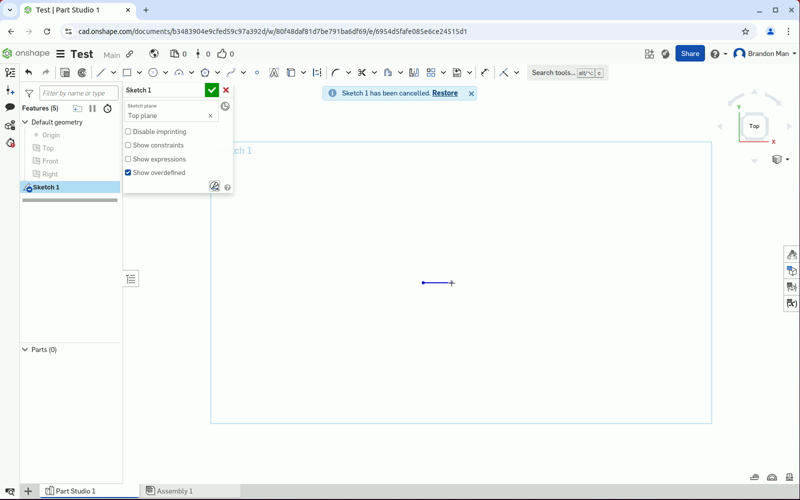
mouse_move(451, 282)
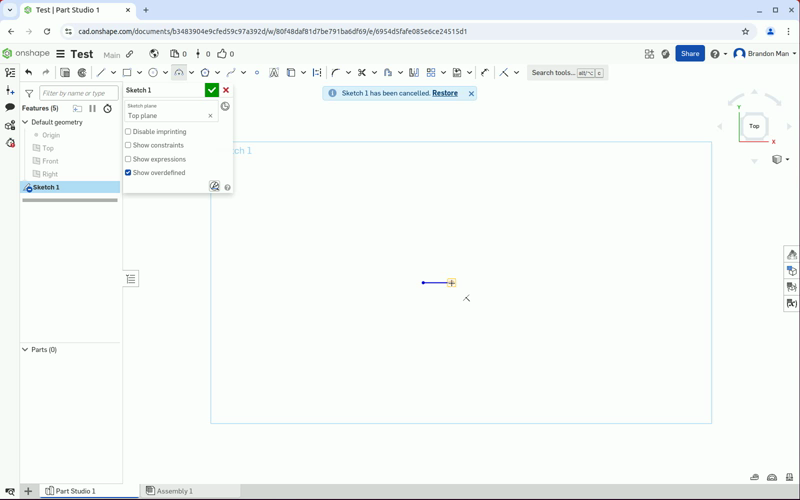
click(451, 282)
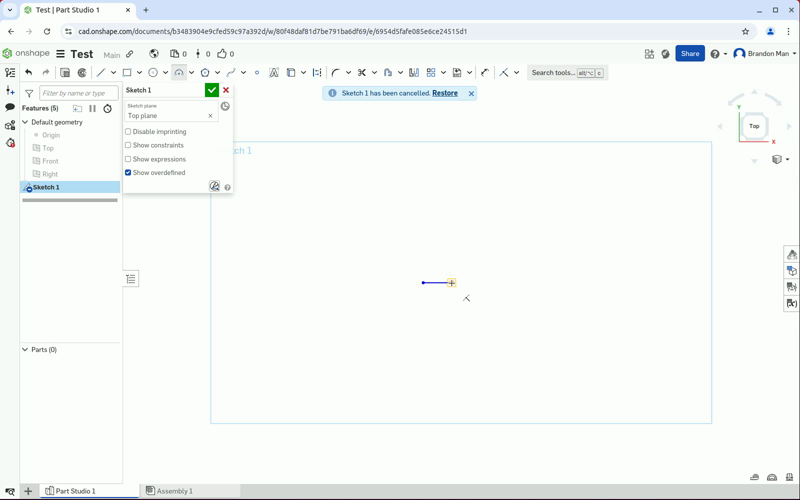
key_down(shift)
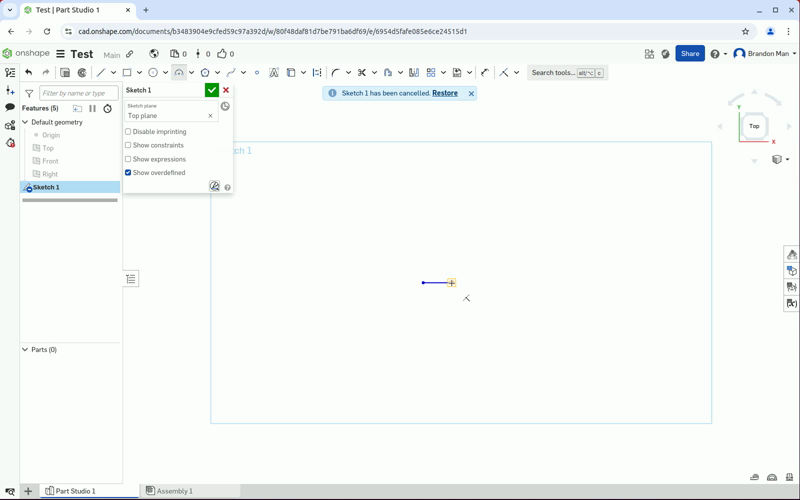
mouse_move(461, 292)
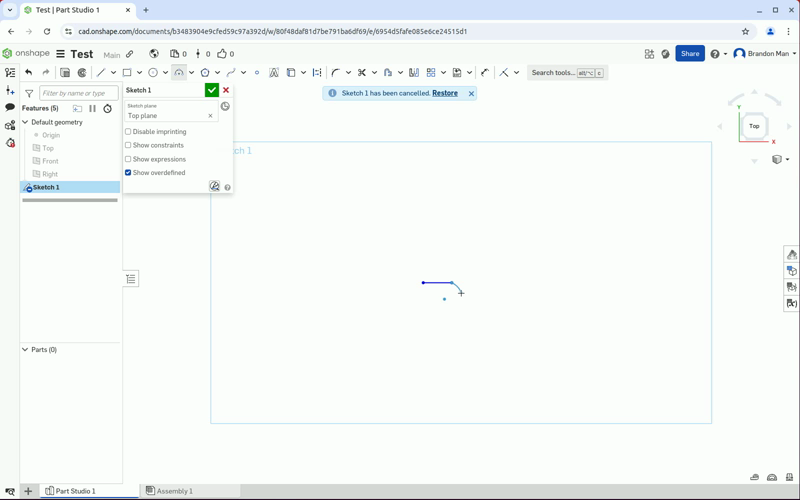
click(461, 292)
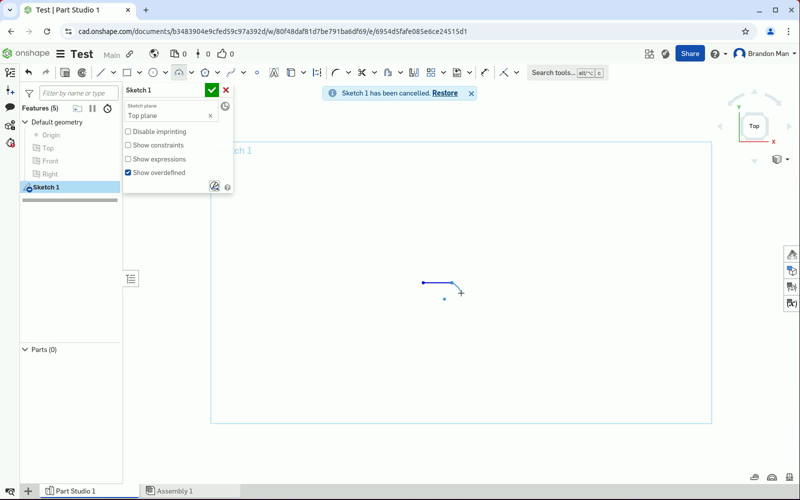
mouse_move(454, 289)
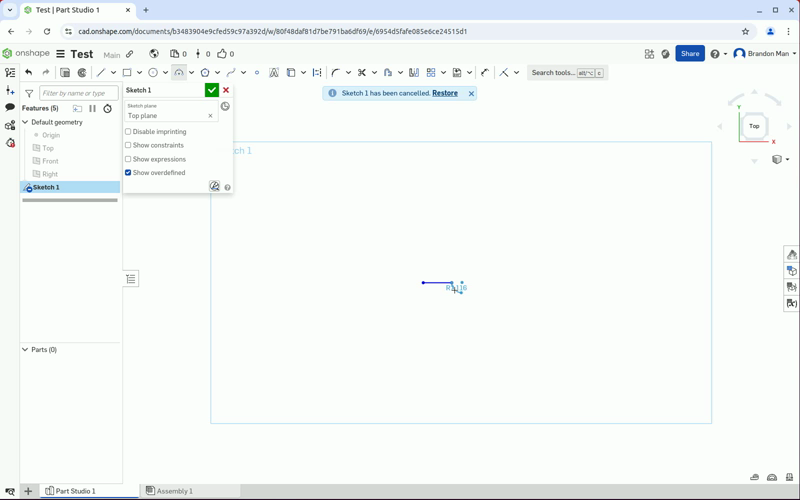
click(454, 289)
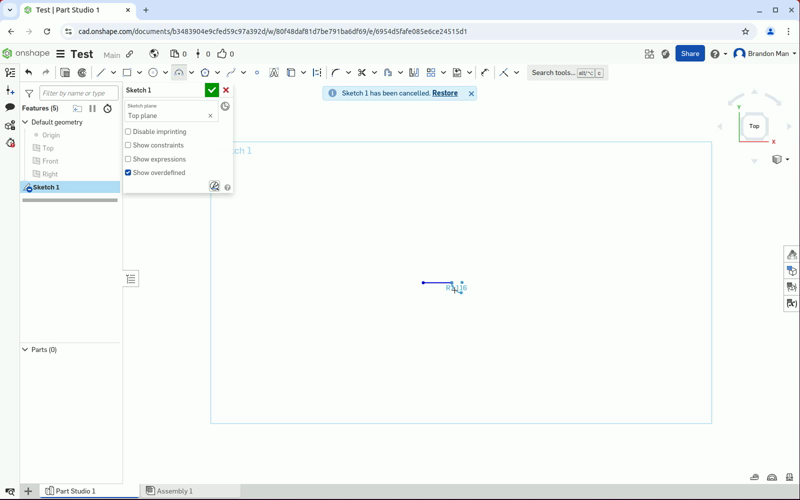
key_up(shift)
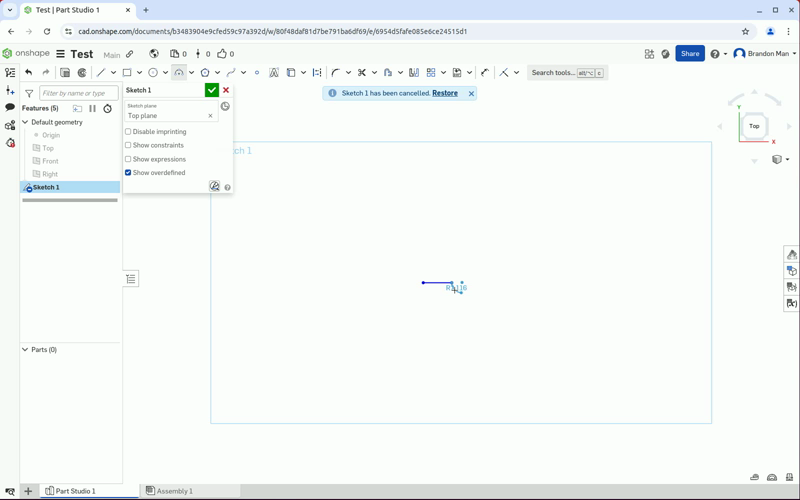
key(esc)
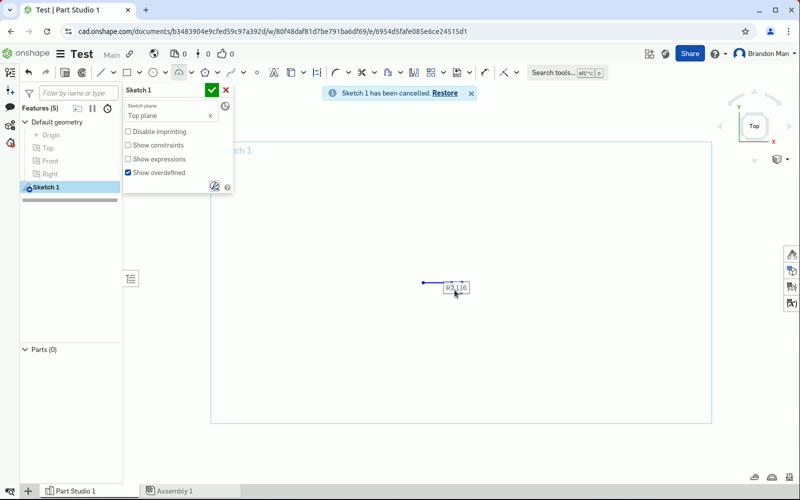
key(l)
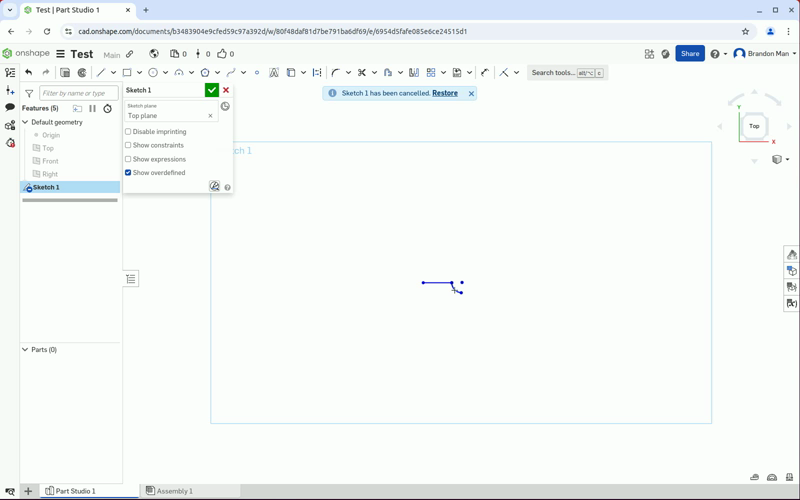
mouse_move(461, 292)
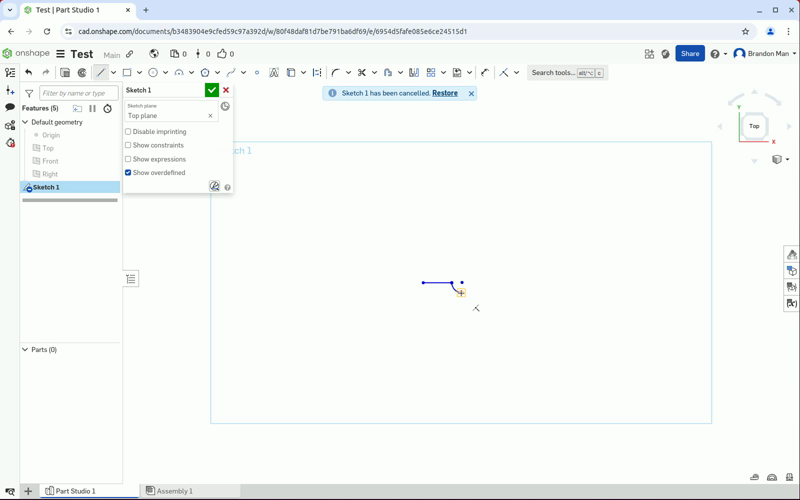
click(461, 292)
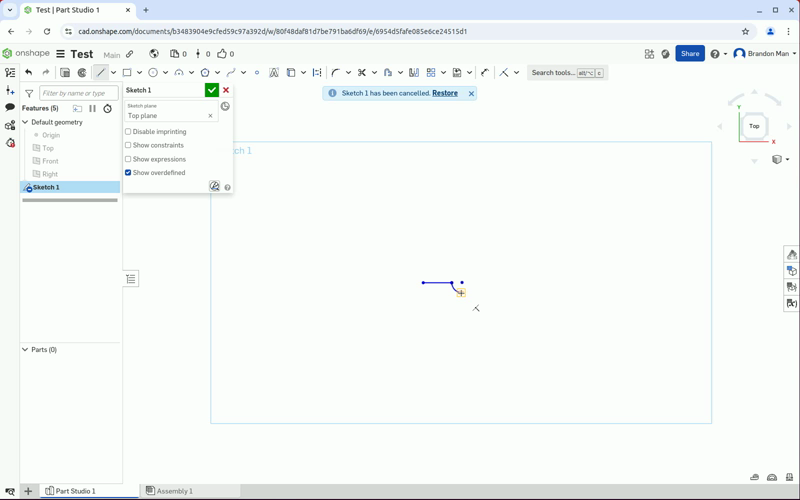
key_down(shift)
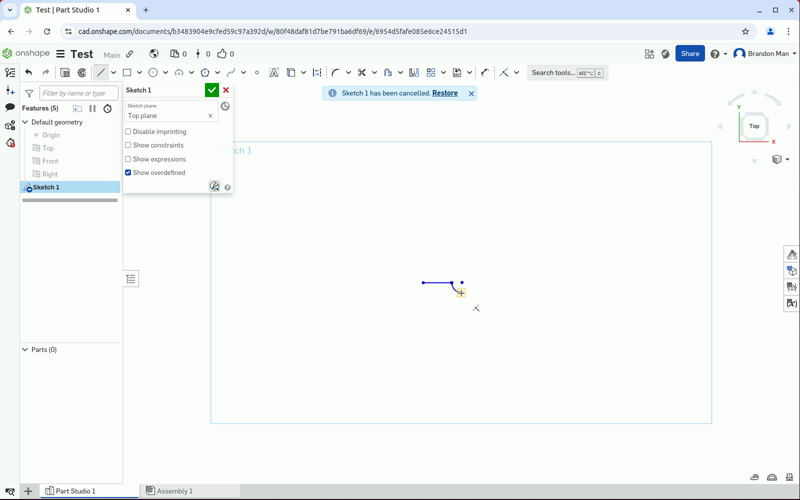
mouse_move(491, 292)
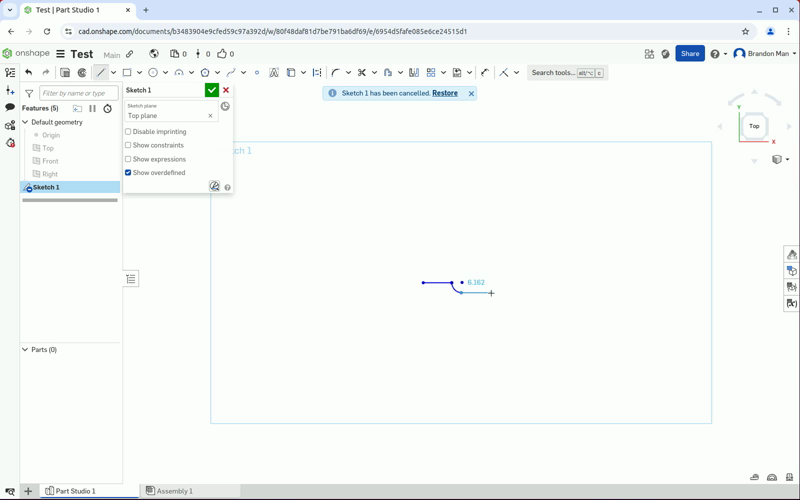
mouse_move(461, 321)
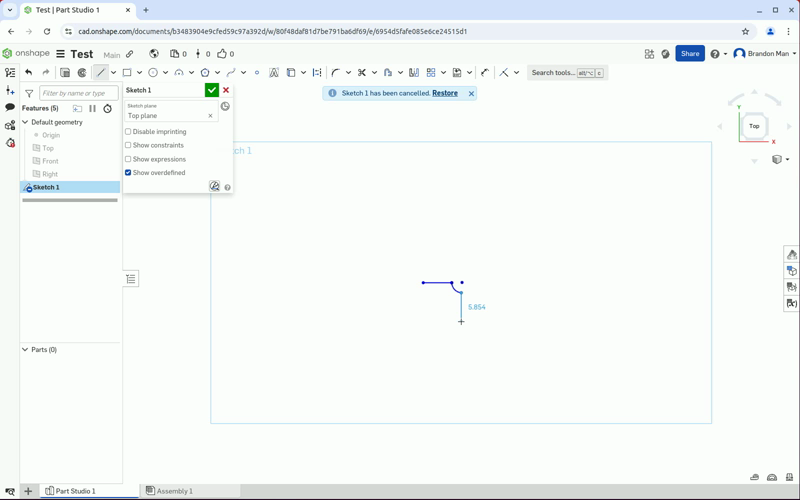
click(461, 321)
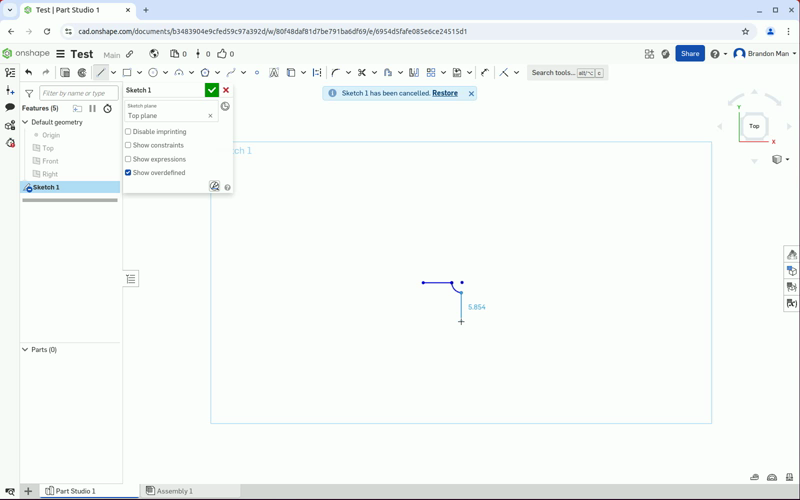
key_up(shift)
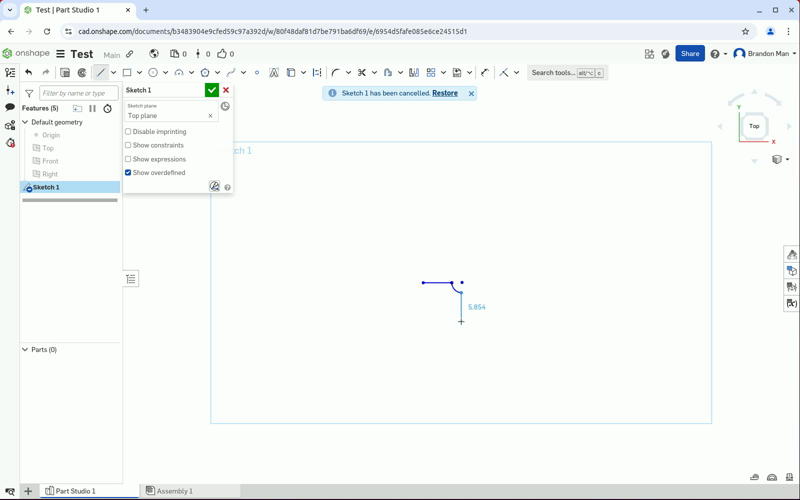
key(esc)
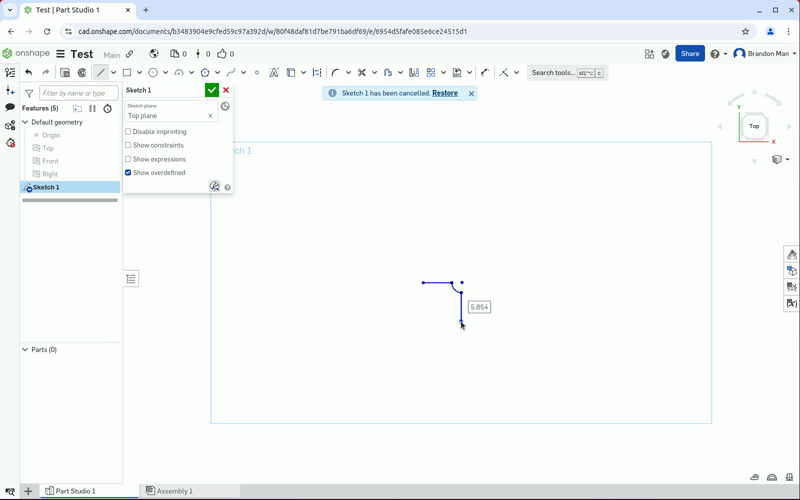
key(a)
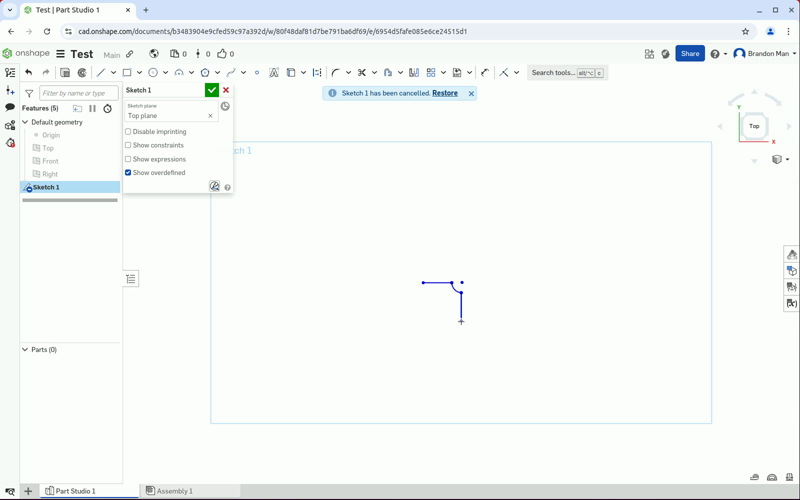
mouse_move(461, 321)
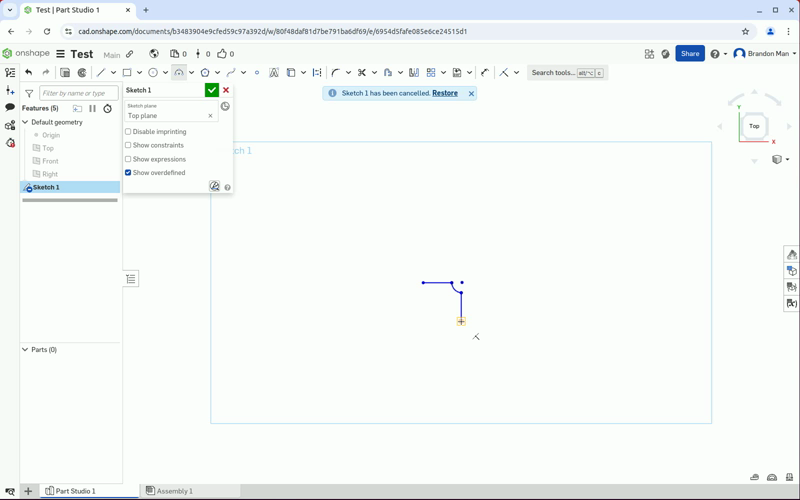
click(461, 321)
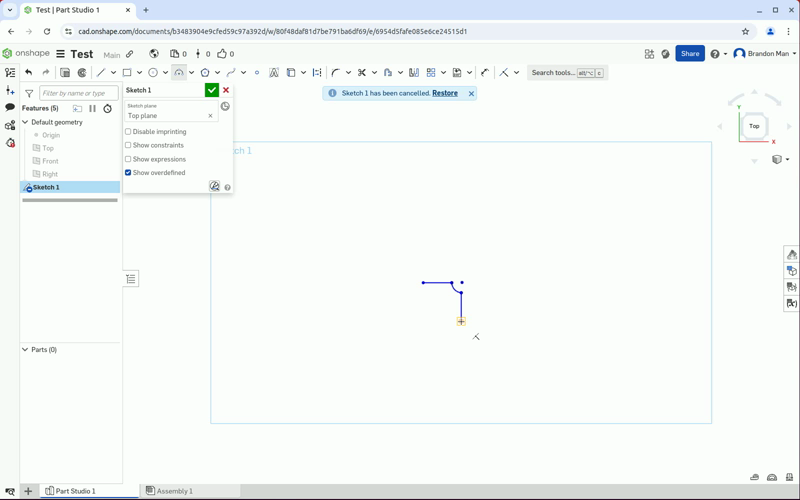
key_down(shift)
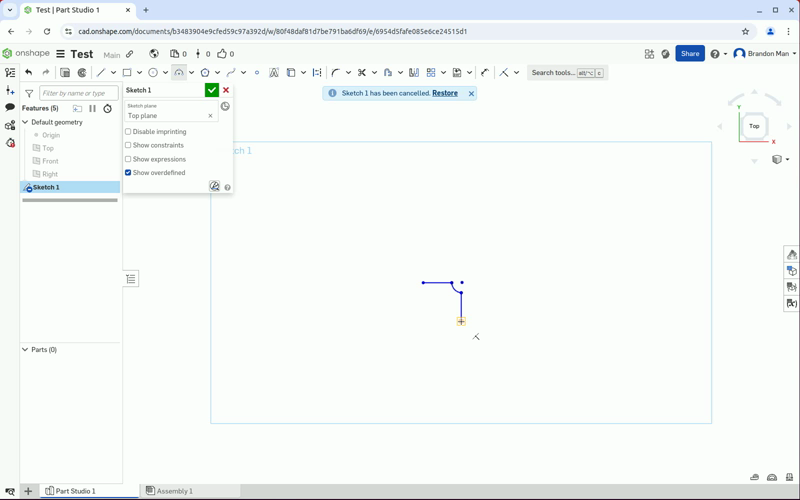
mouse_move(498, 282)
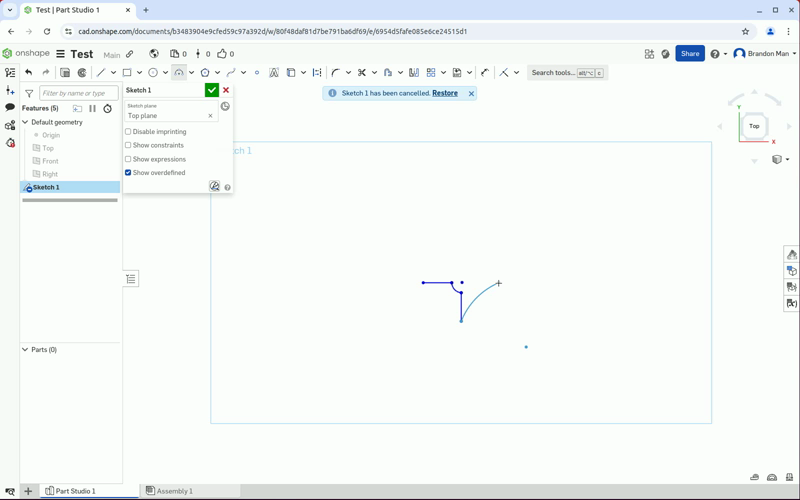
click(498, 282)
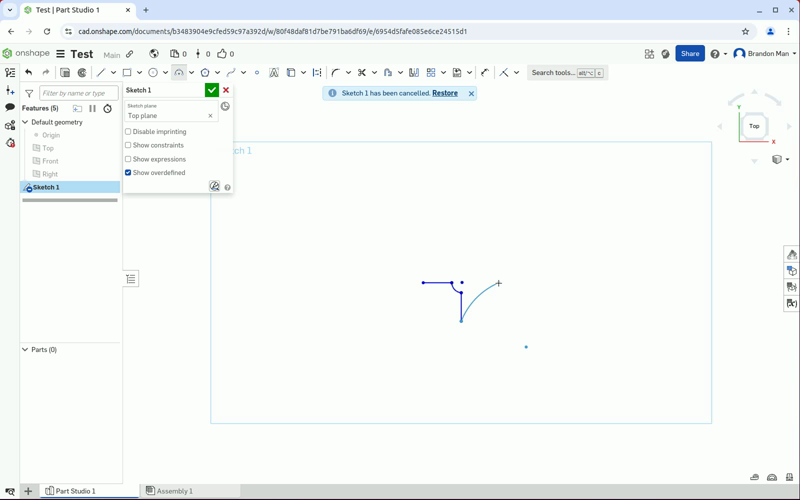
mouse_move(487, 309)
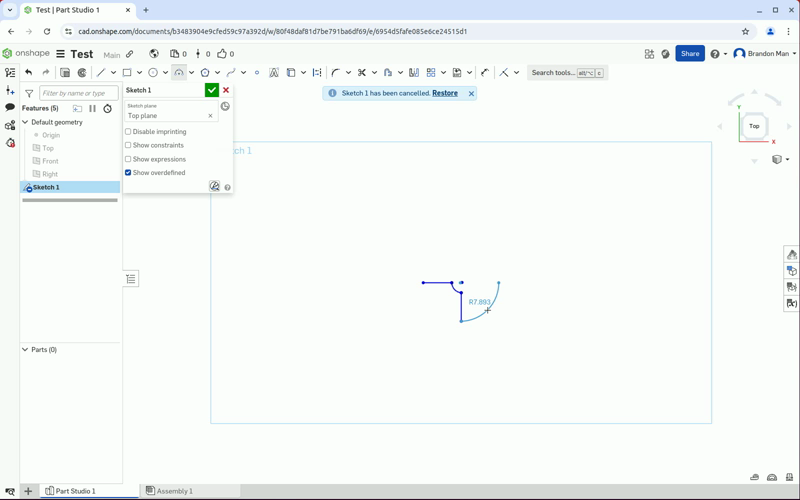
click(487, 309)
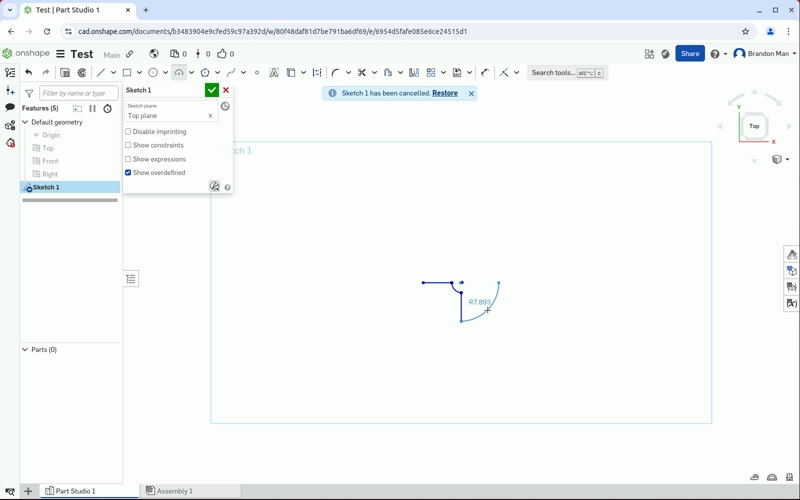
key_up(shift)
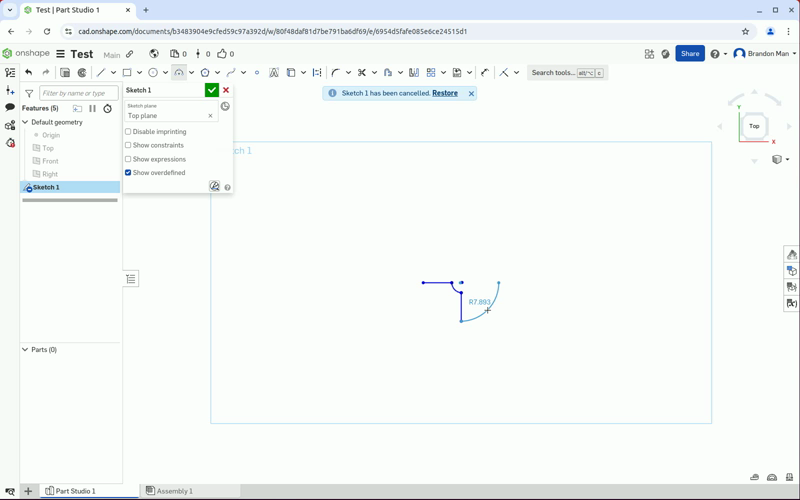
key(esc)
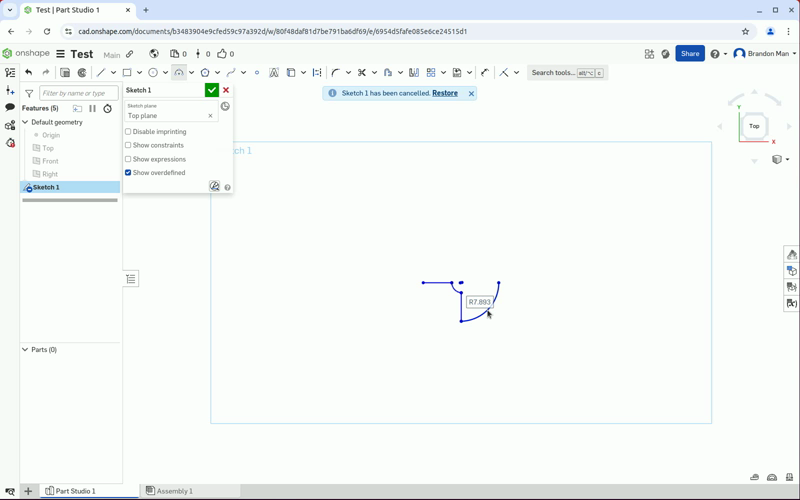
key(l)
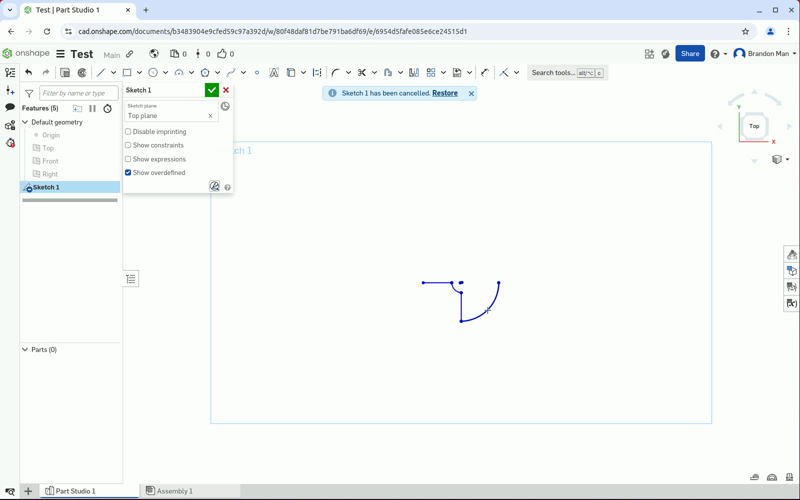
mouse_move(498, 282)
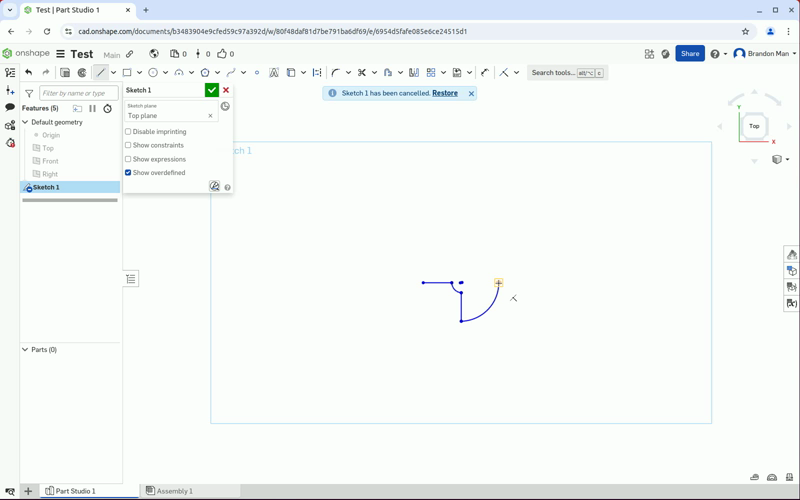
click(498, 282)
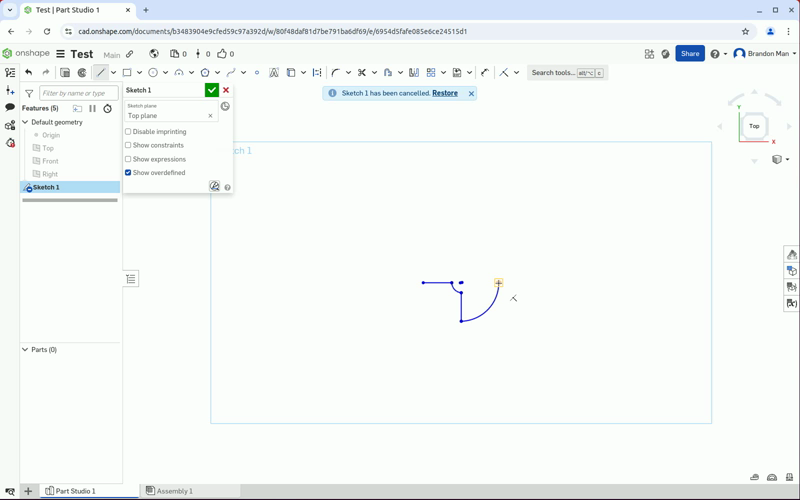
key_down(shift)
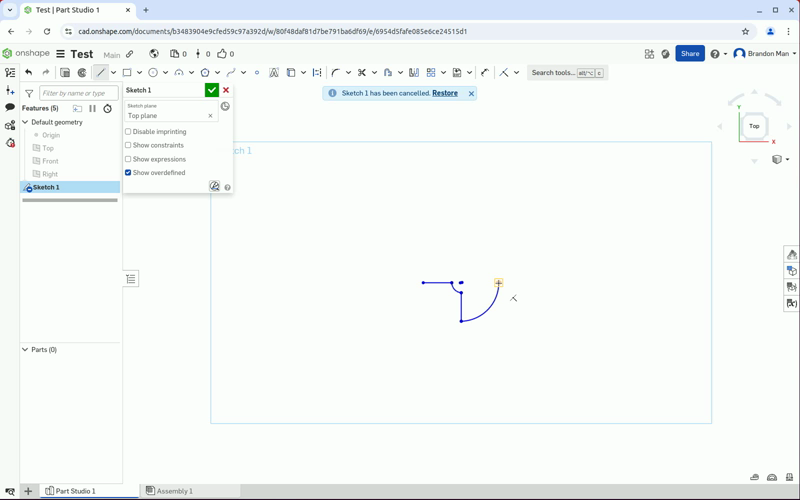
mouse_move(528, 282)
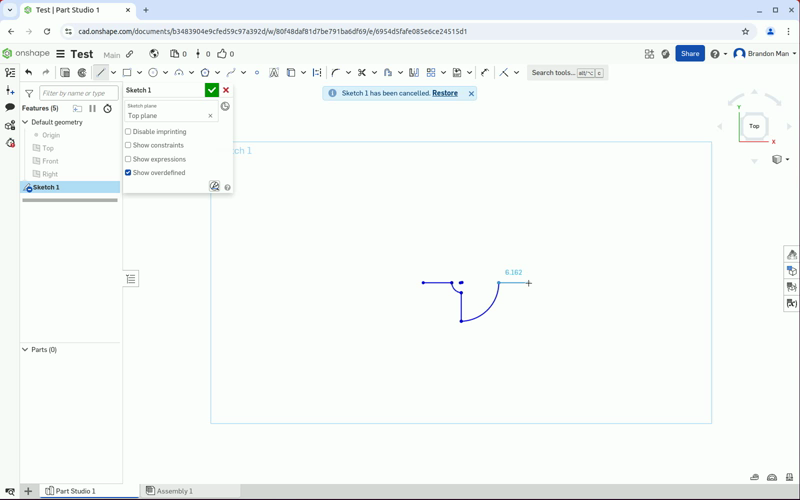
mouse_move(470, 282)
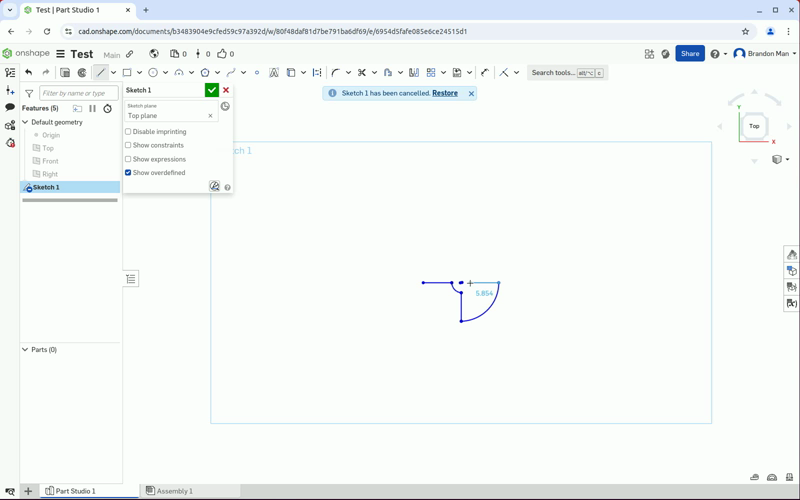
click(470, 282)
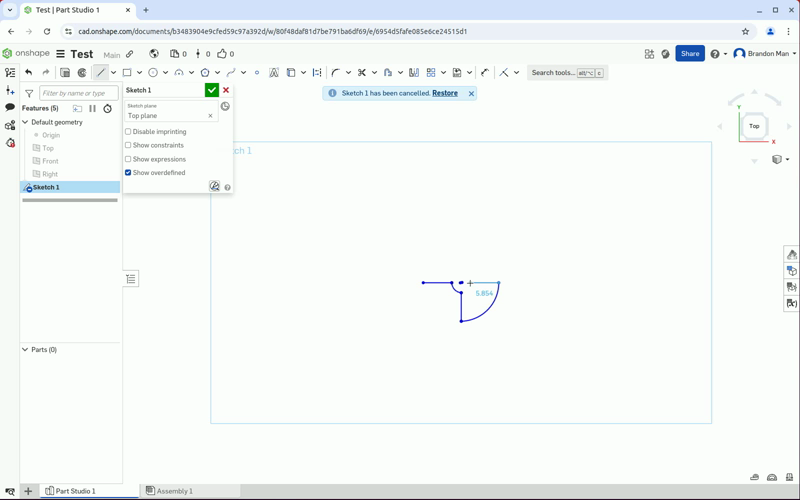
key_up(shift)
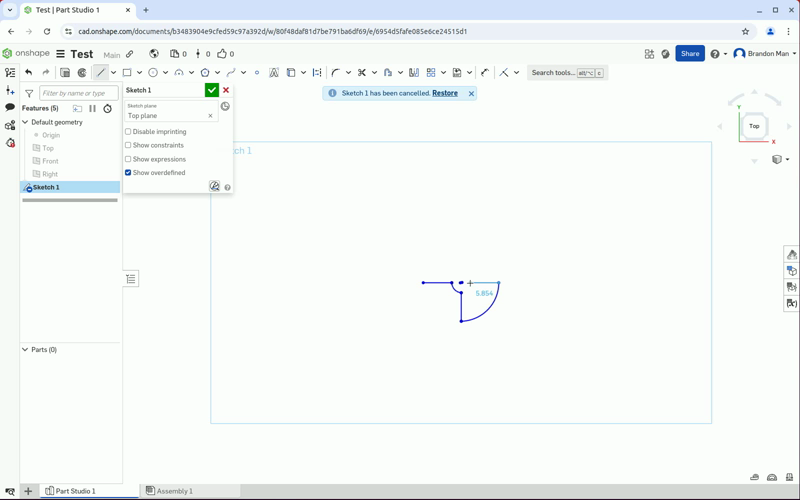
key(esc)
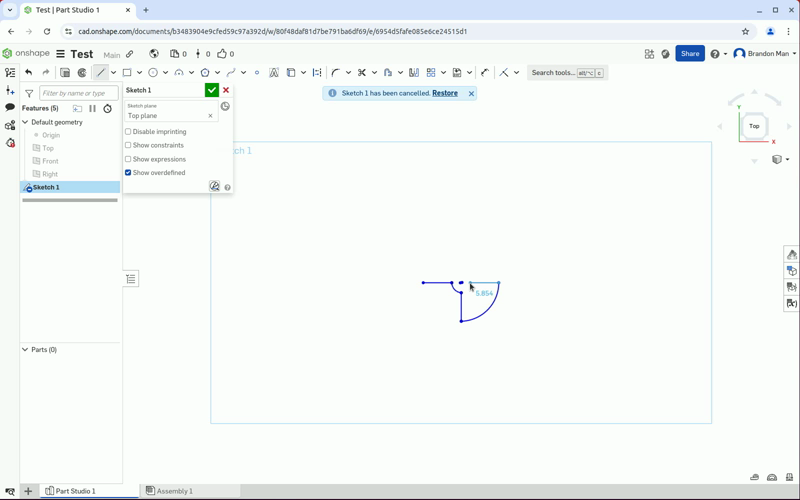
key(a)
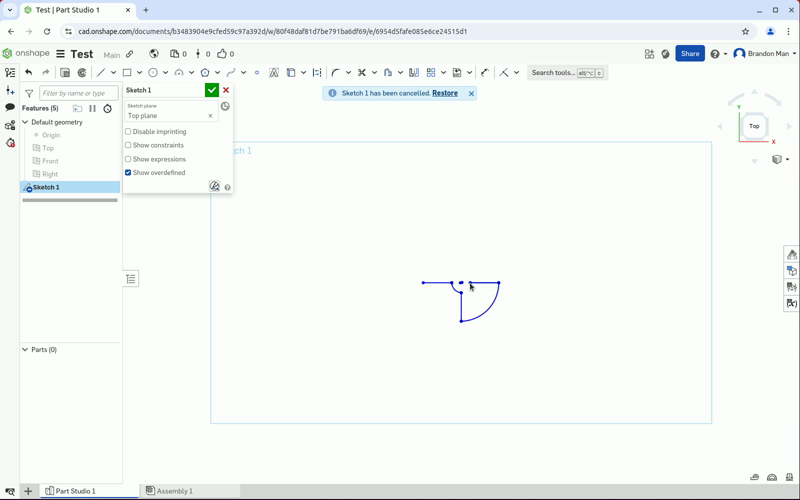
mouse_move(470, 282)
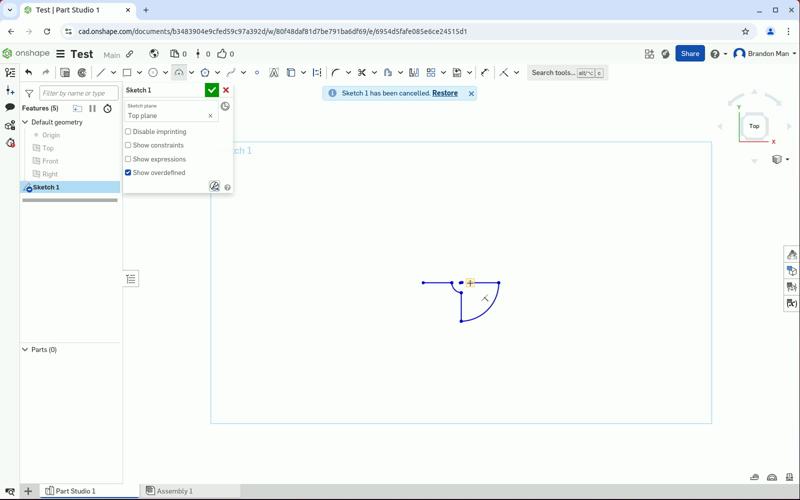
click(470, 282)
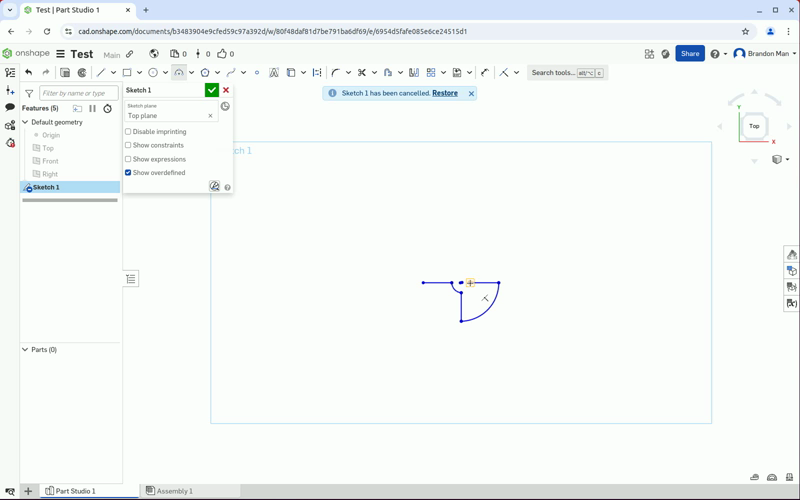
key_down(shift)
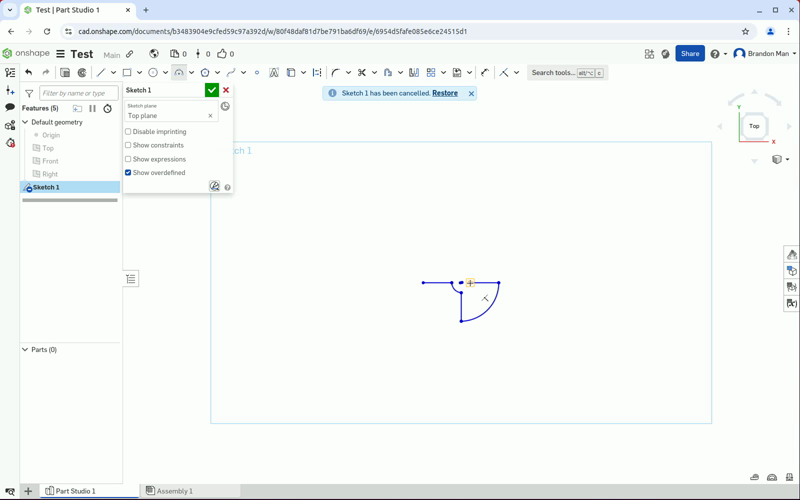
mouse_move(461, 273)
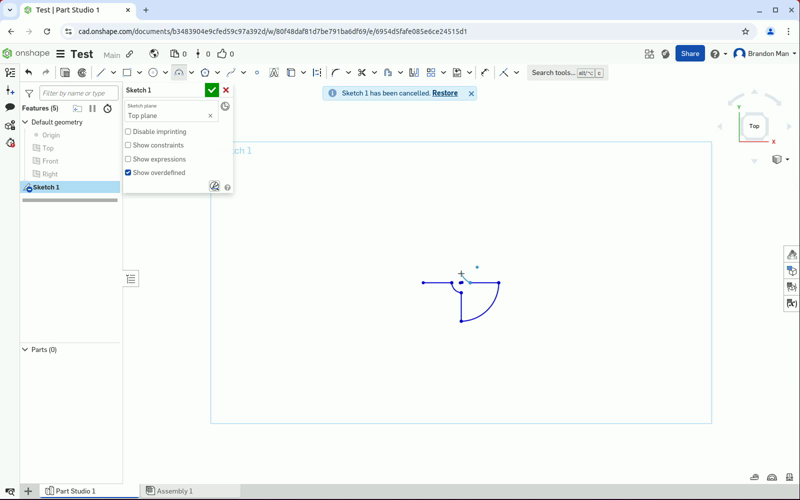
click(461, 273)
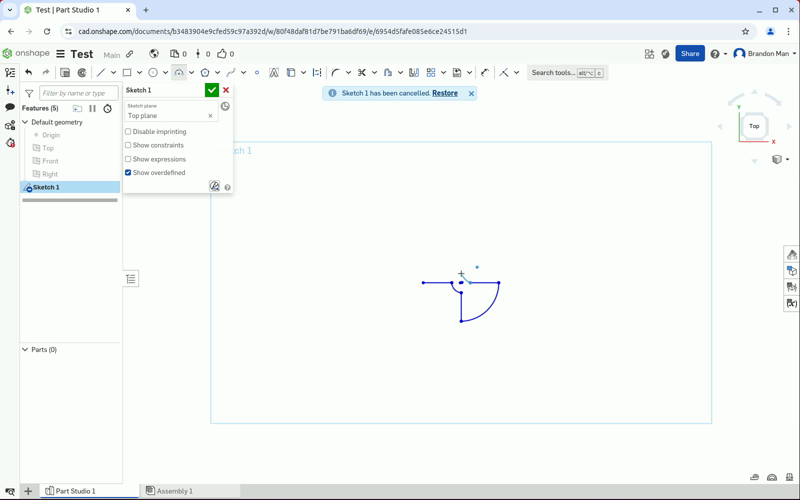
mouse_move(467, 276)
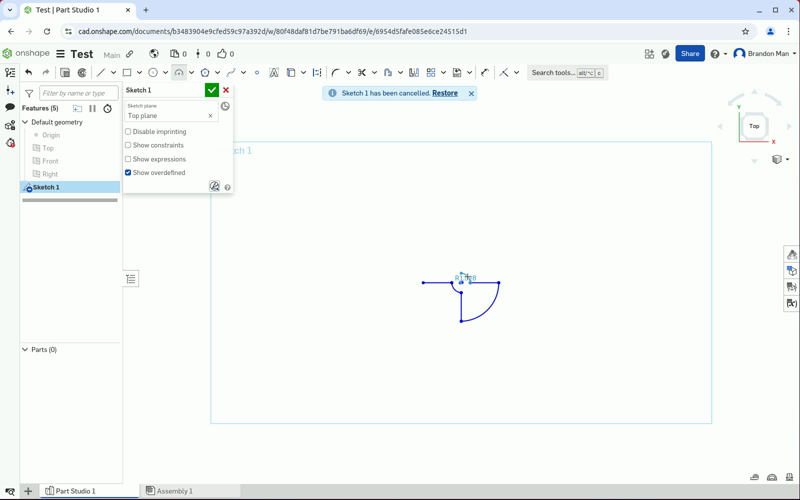
click(467, 276)
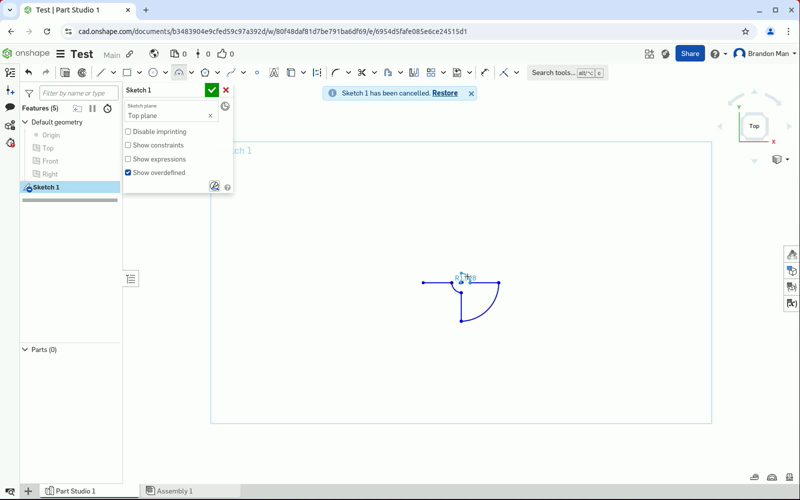
key_up(shift)
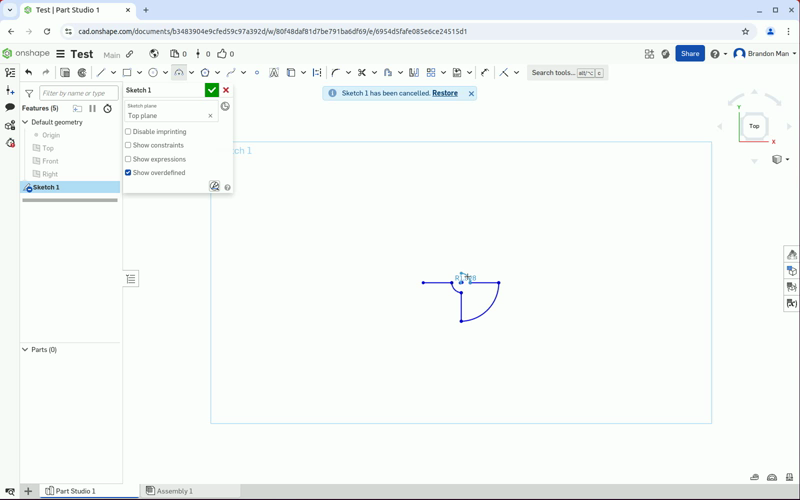
key(esc)
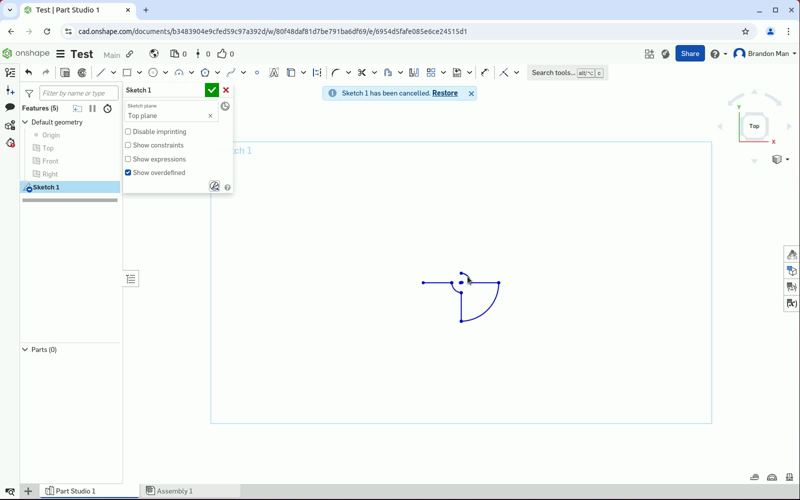
key(l)
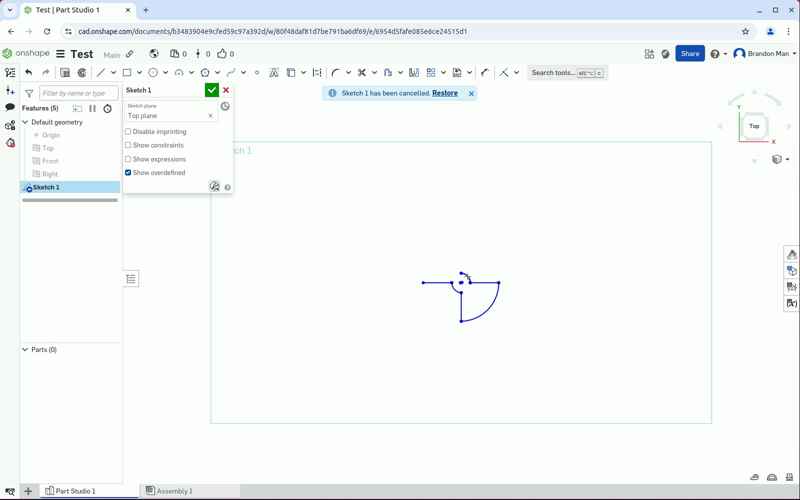
mouse_move(461, 273)
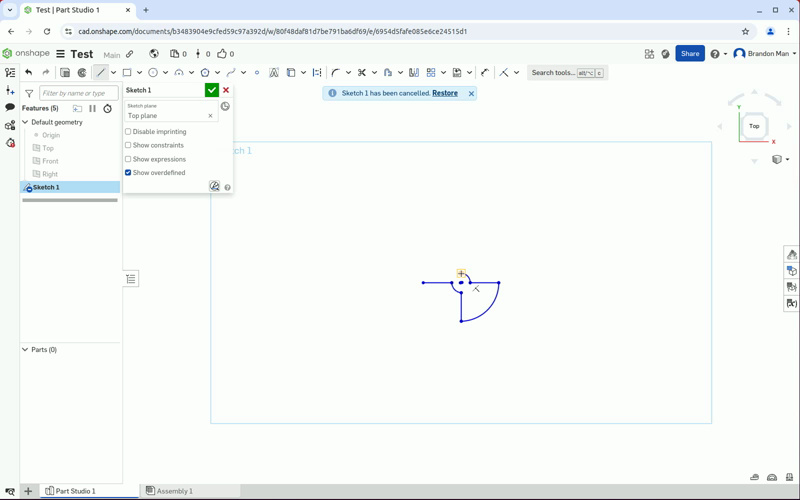
click(461, 273)
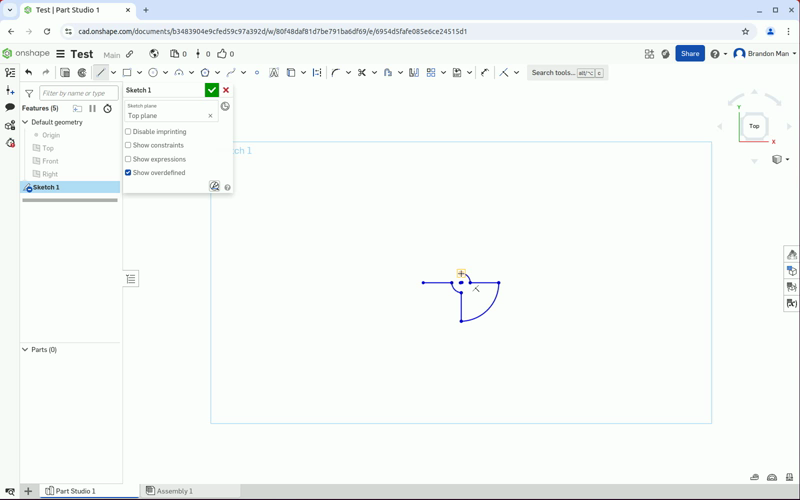
key_down(shift)
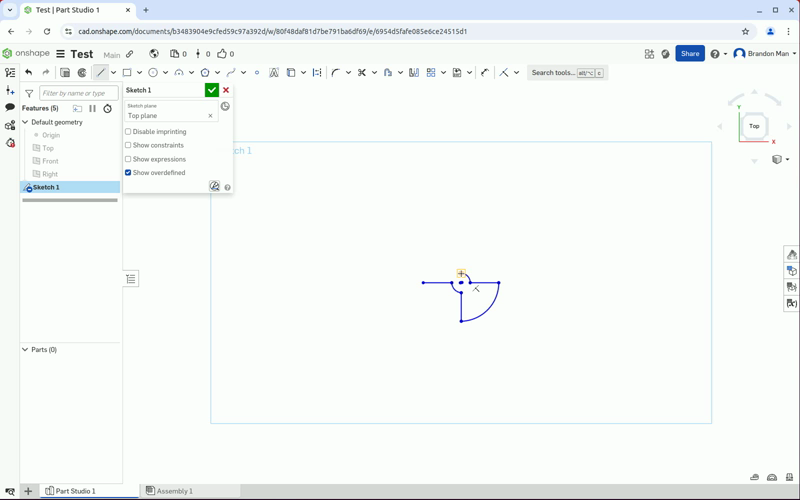
mouse_move(491, 273)
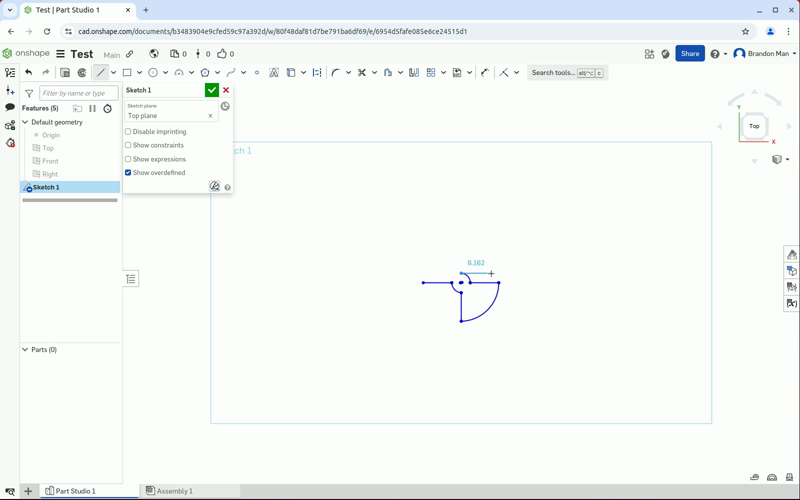
mouse_move(461, 244)
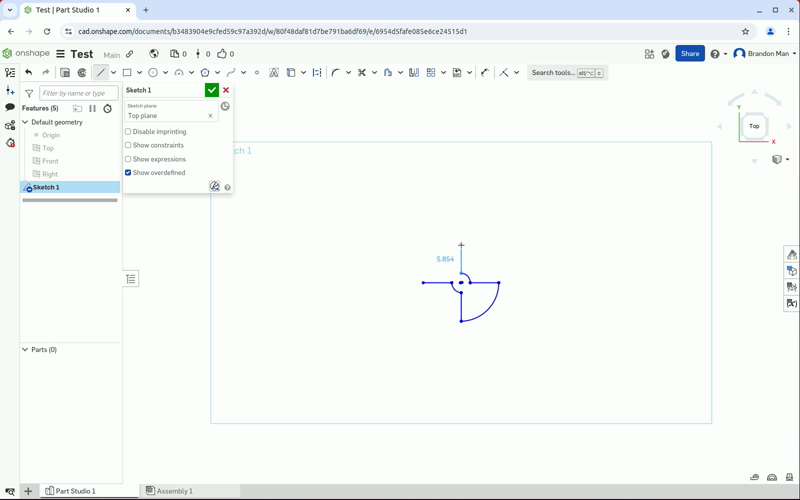
click(461, 244)
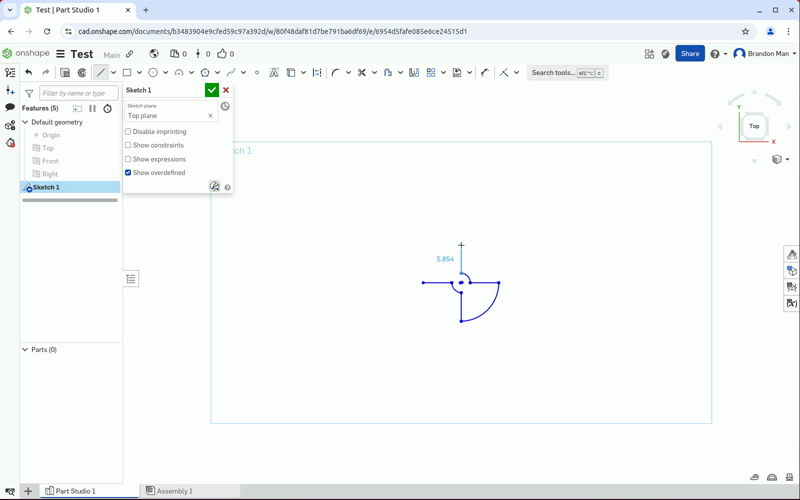
key_up(shift)
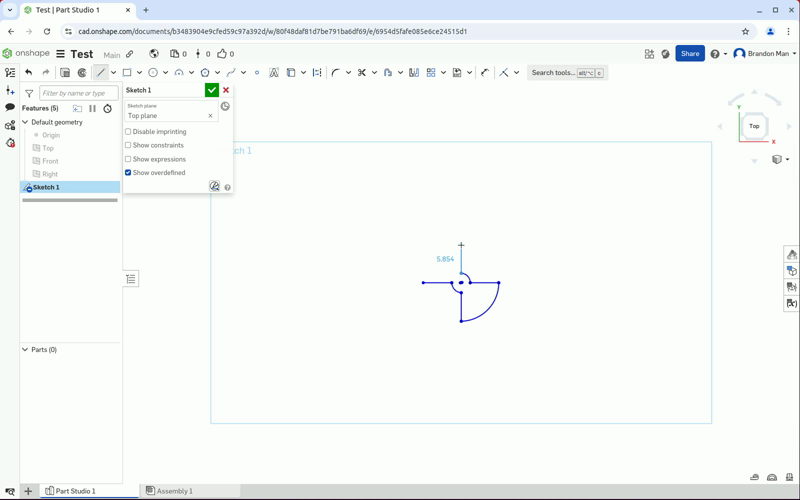
key(esc)
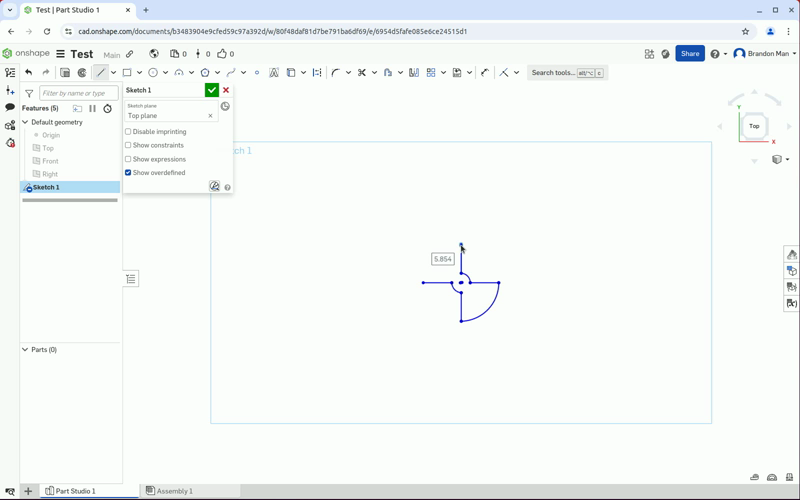
key(a)
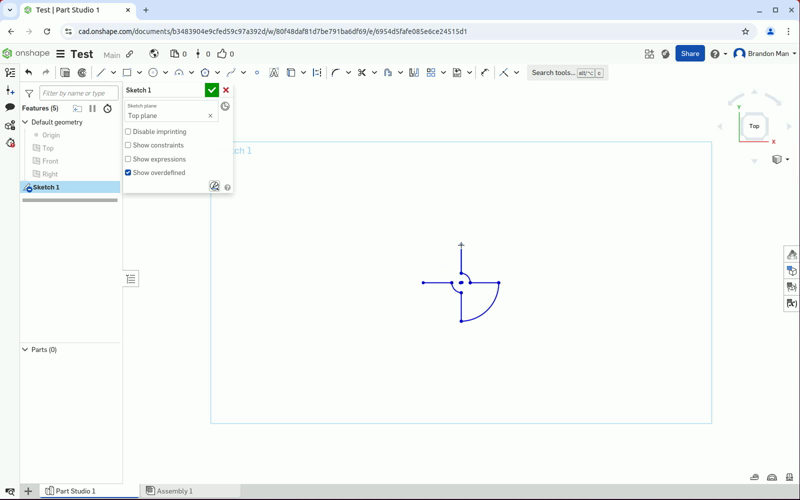
mouse_move(461, 244)
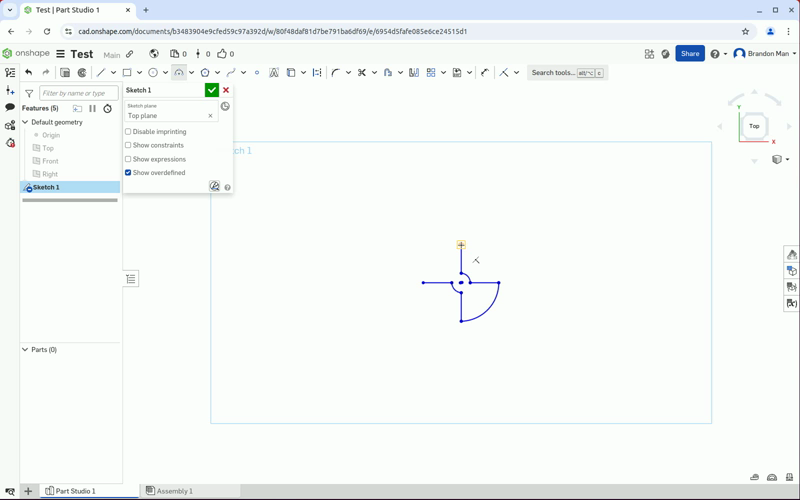
click(461, 244)
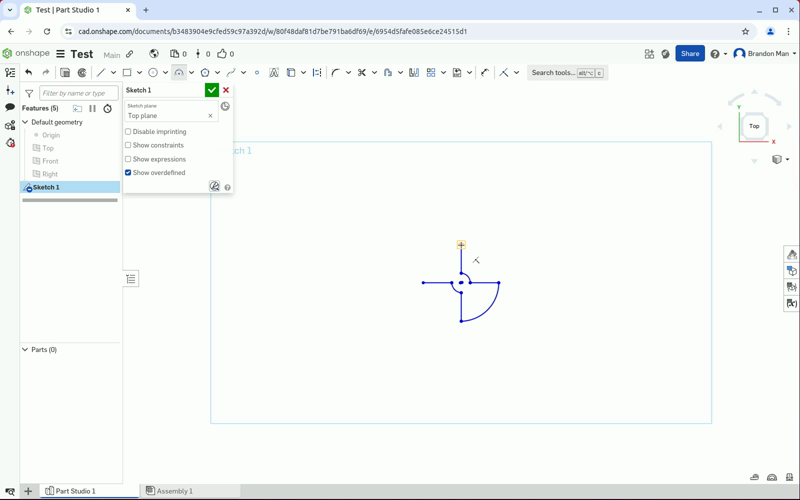
mouse_move(423, 282)
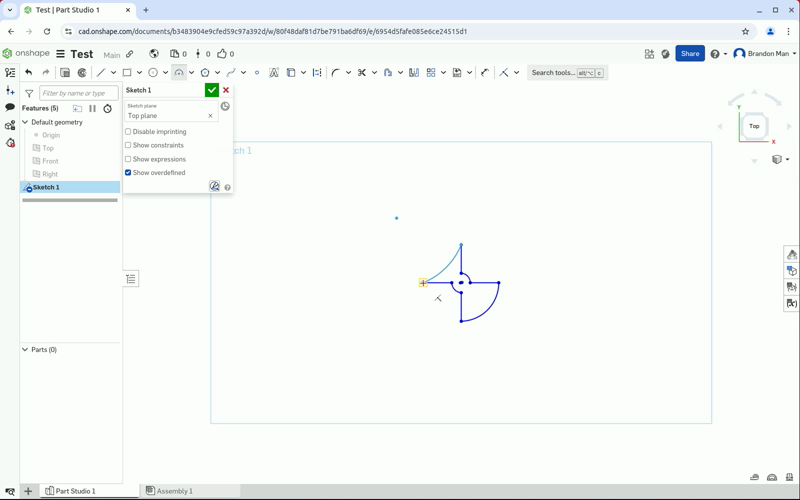
click(423, 282)
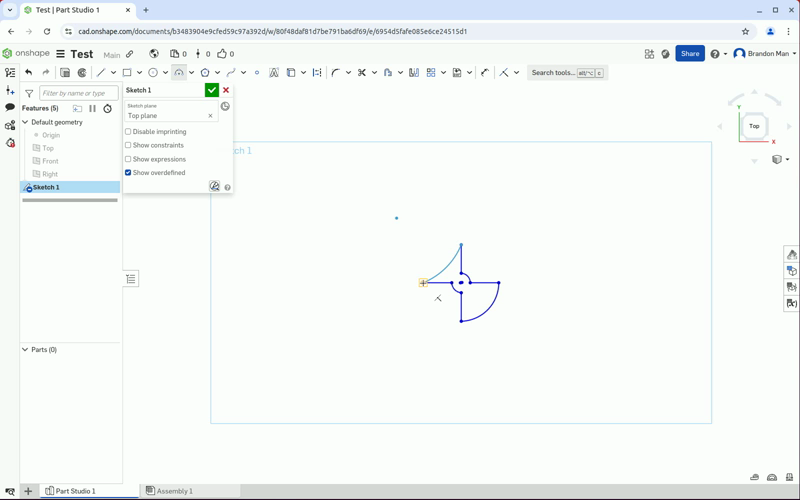
key_down(shift)
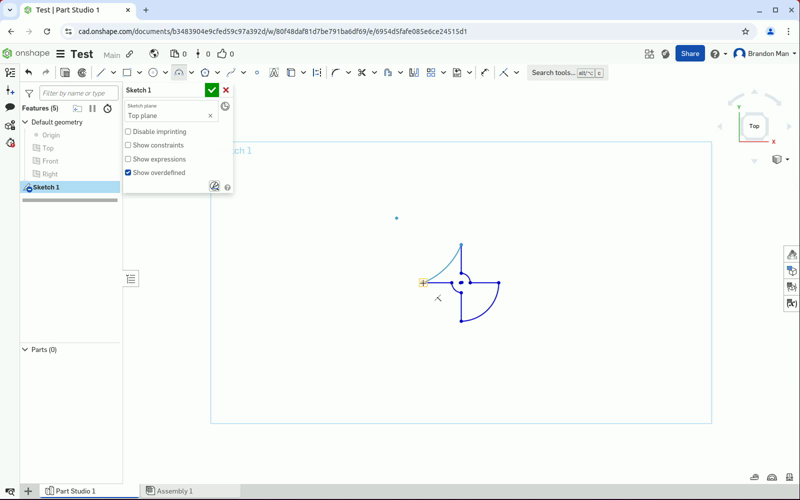
mouse_move(434, 255)
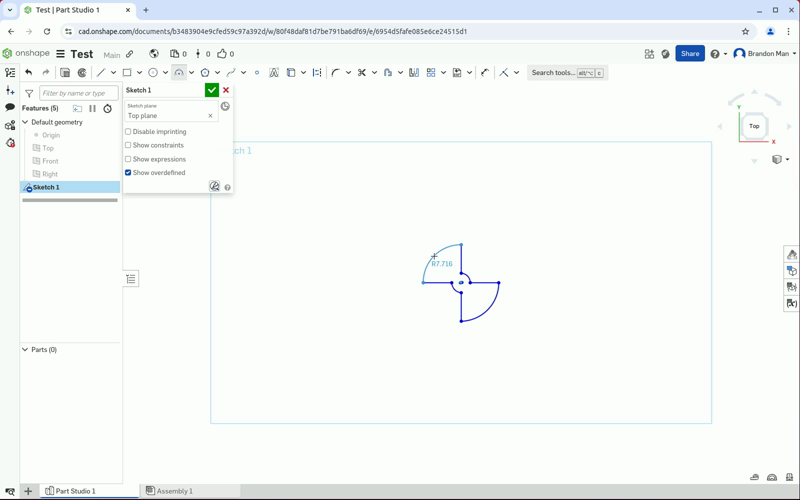
click(434, 255)
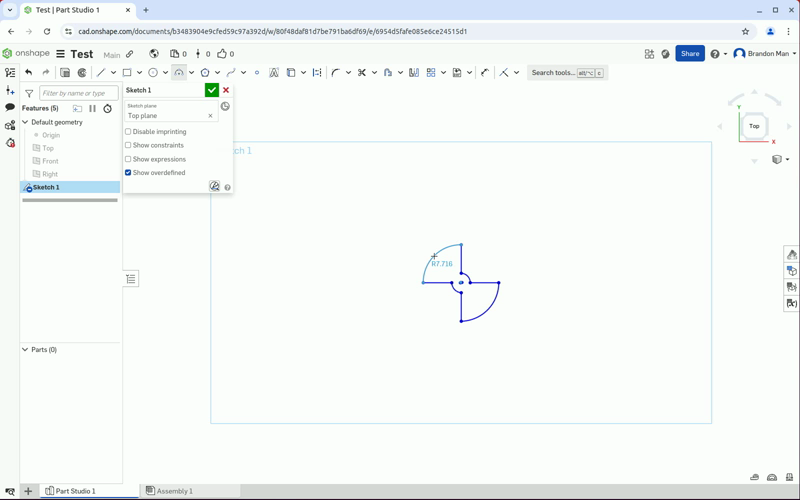
key_up(shift)
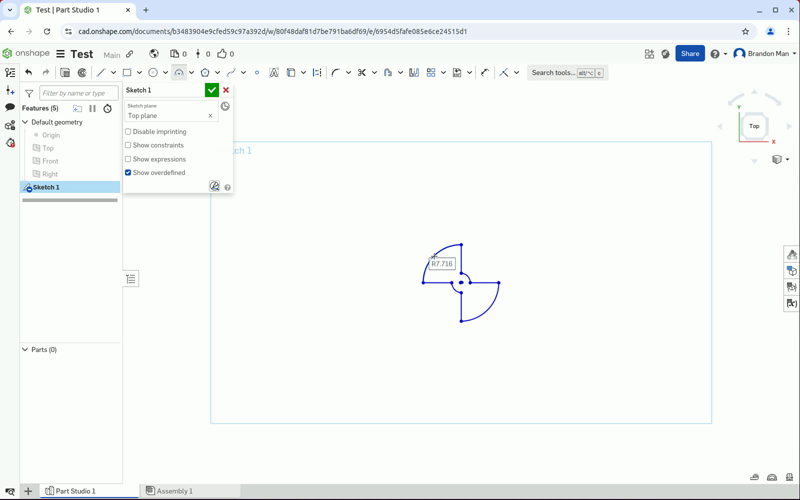
key(esc)
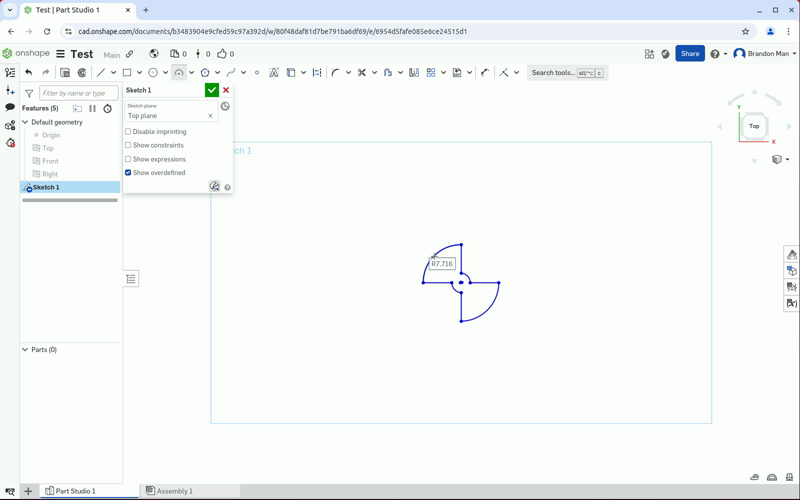
key(c)
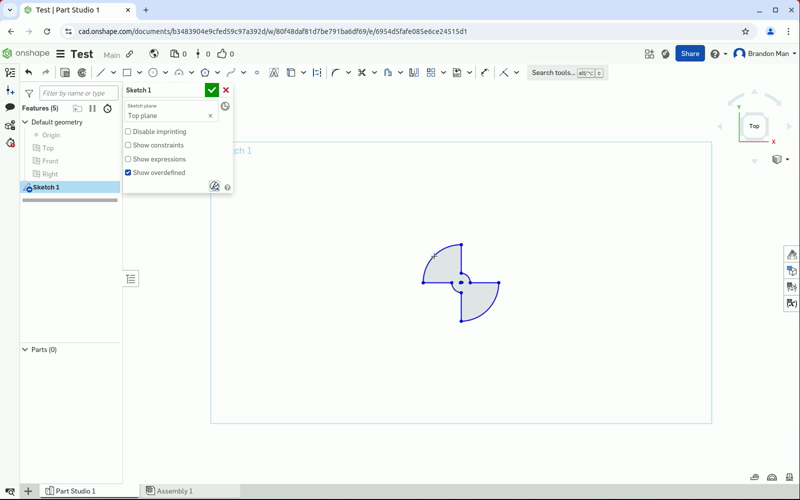
key_down(shift)
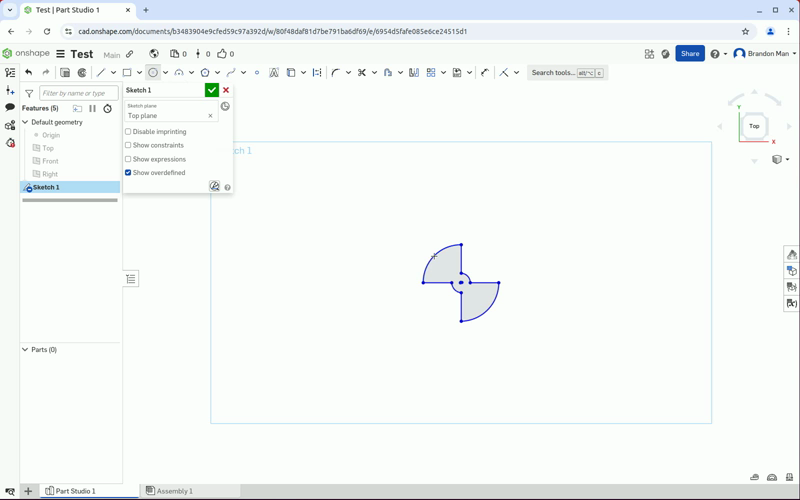
mouse_move(461, 282)
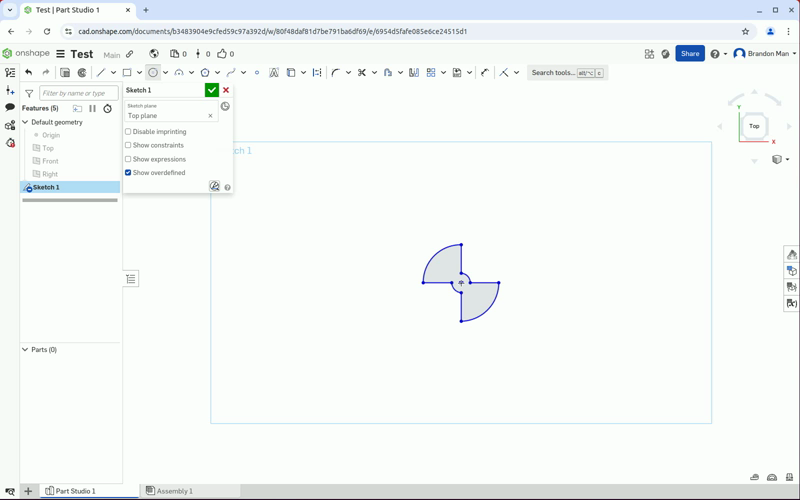
click(461, 282)
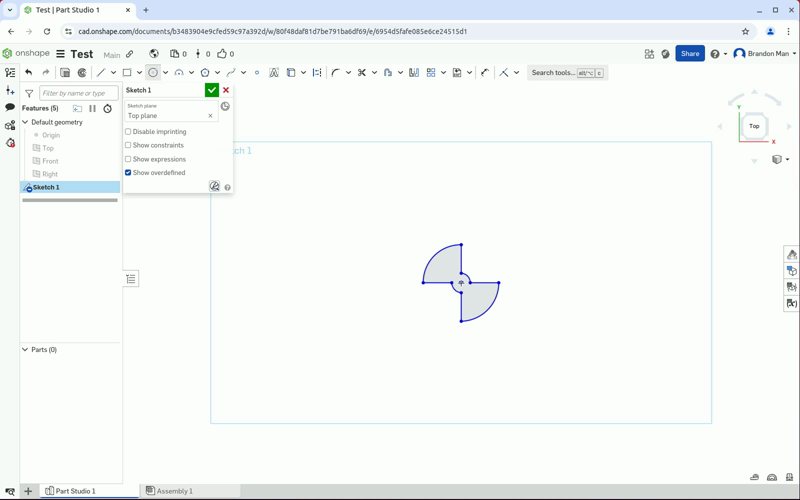
key_up(shift)
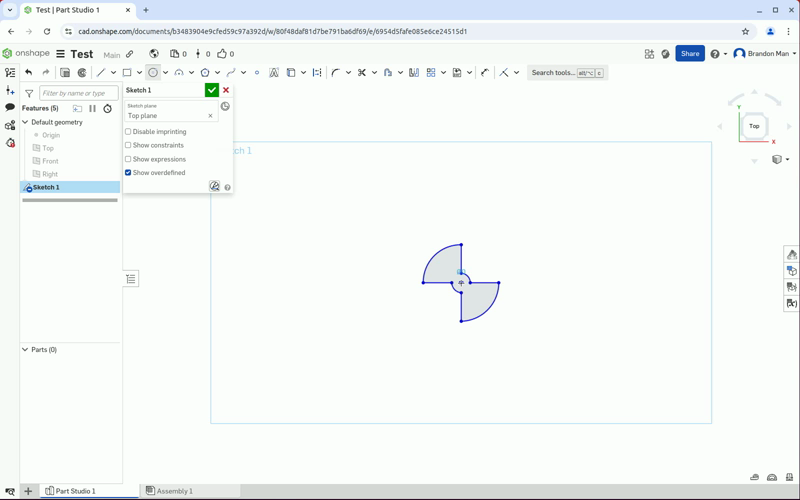
mouse_move(465, 282)
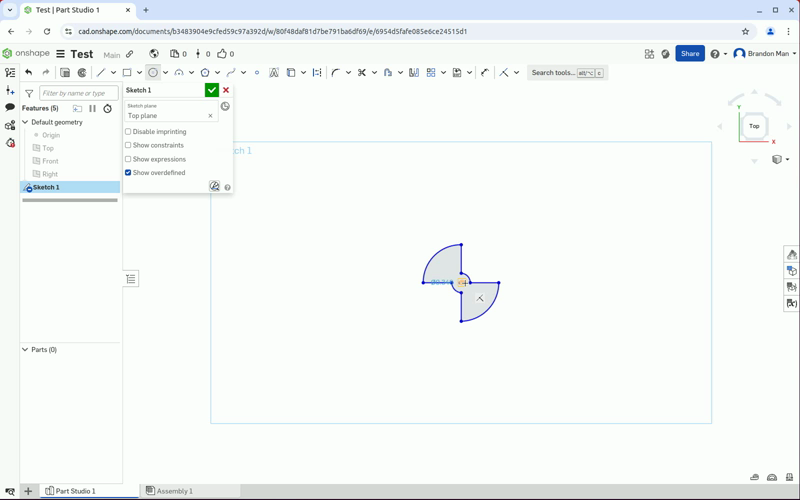
scroll(6)
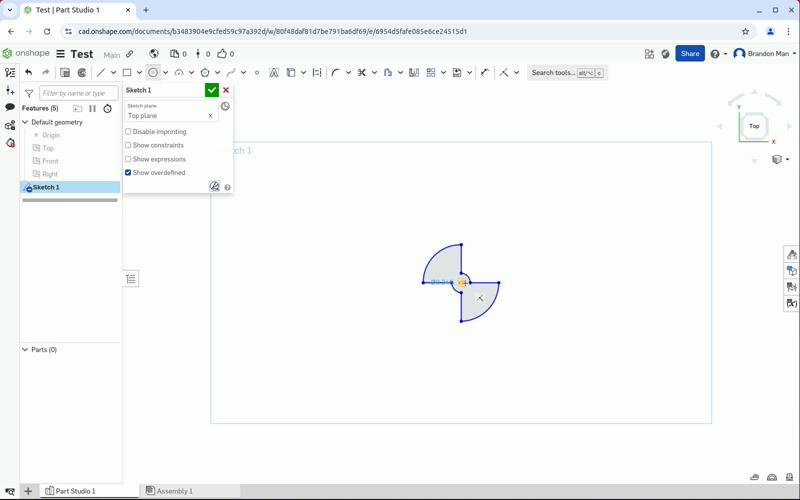
scroll(6)
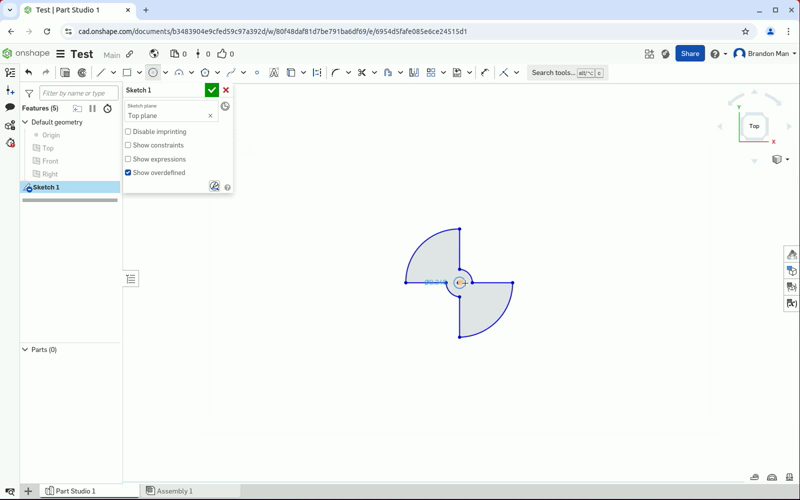
scroll(6)
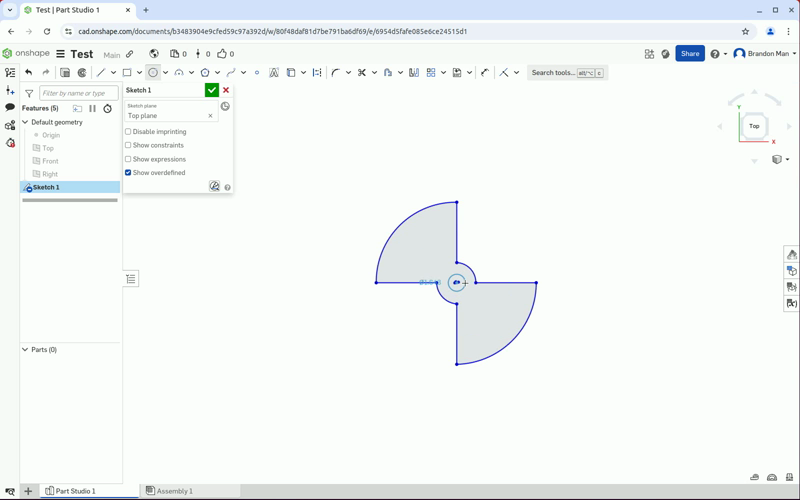
scroll(6)
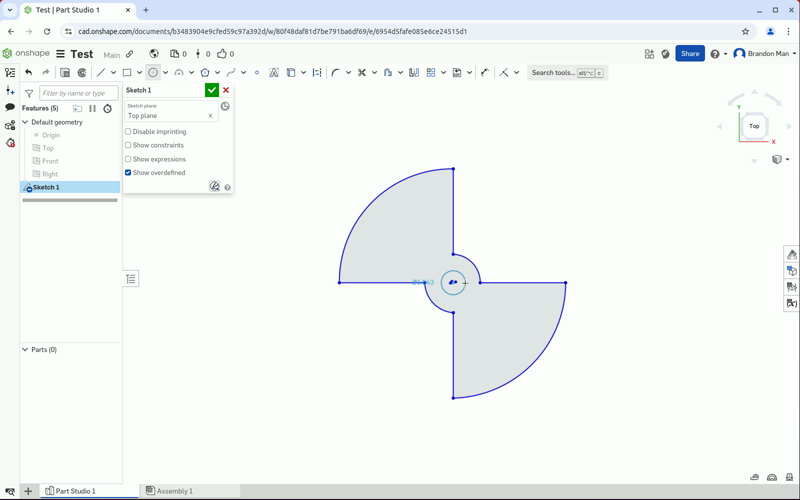
scroll(6)
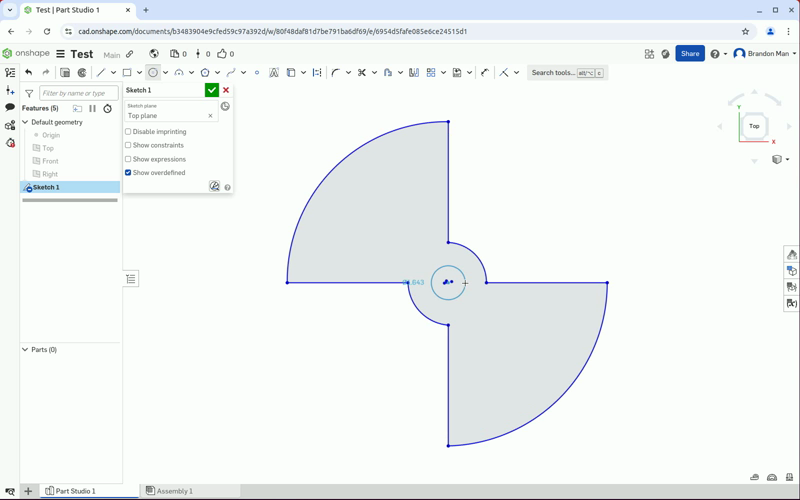
scroll(6)
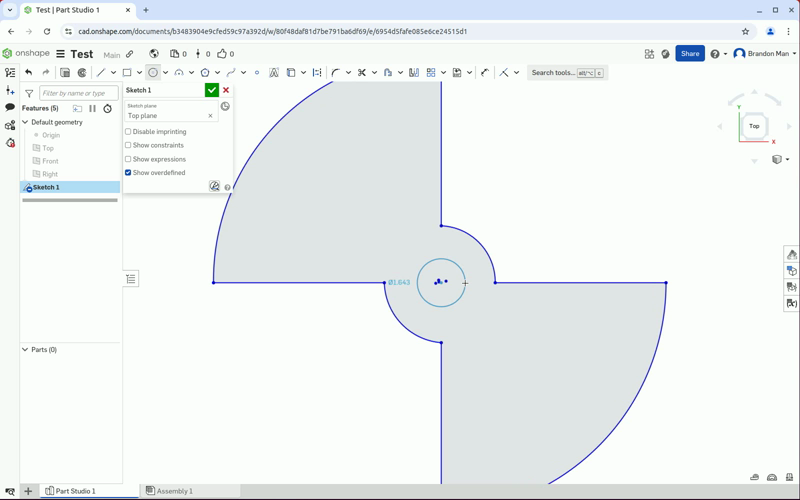
scroll(6)
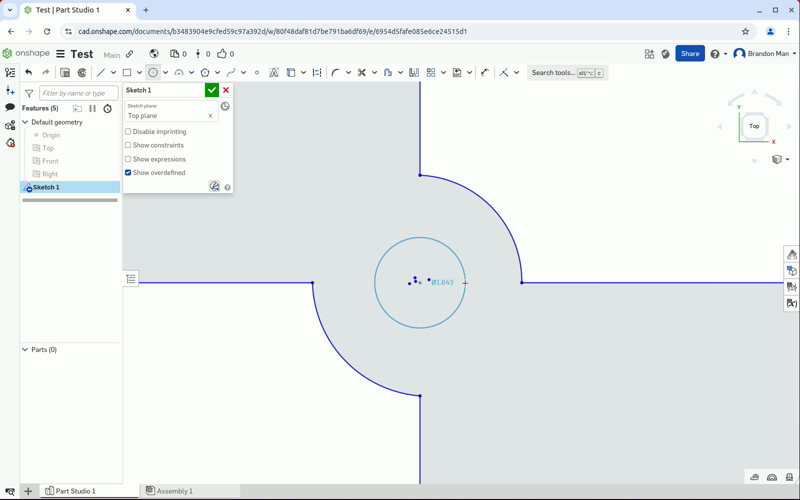
click(465, 282)
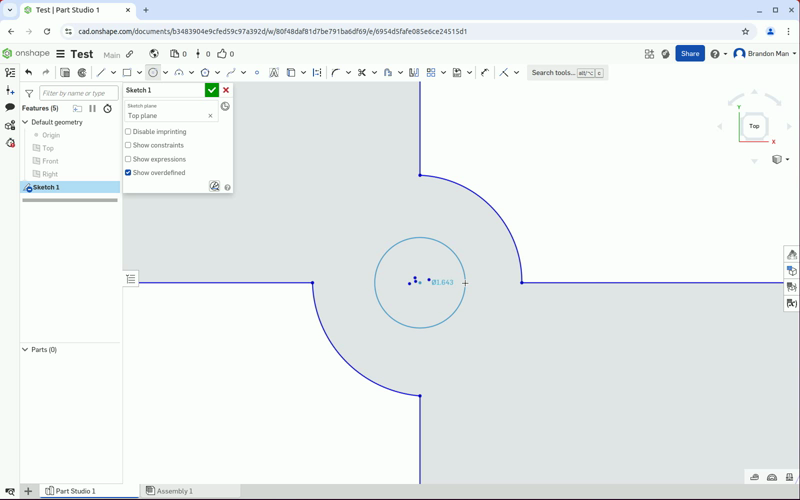
scroll(-6)
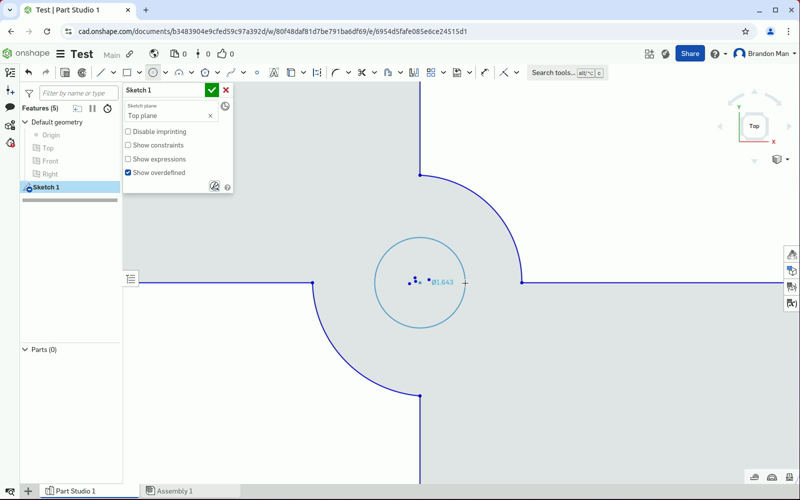
scroll(-6)
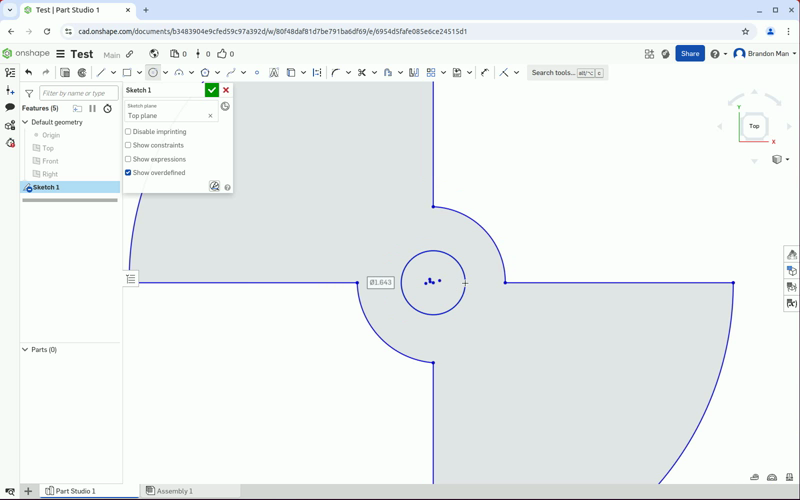
scroll(-6)
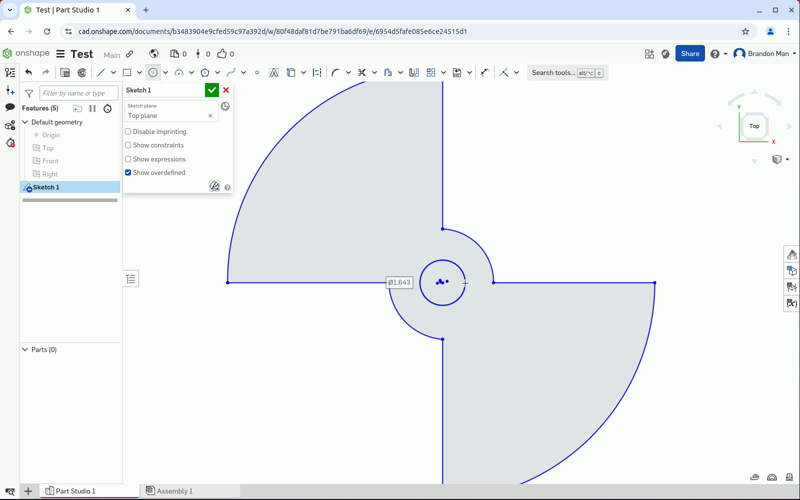
scroll(-6)
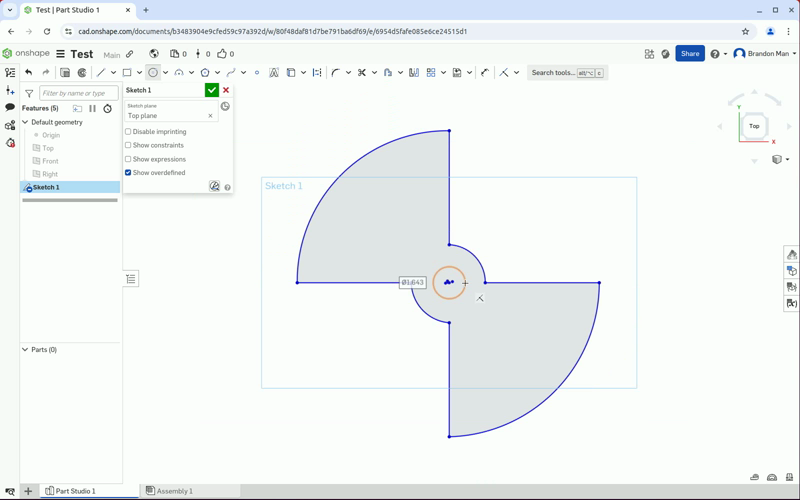
scroll(-6)
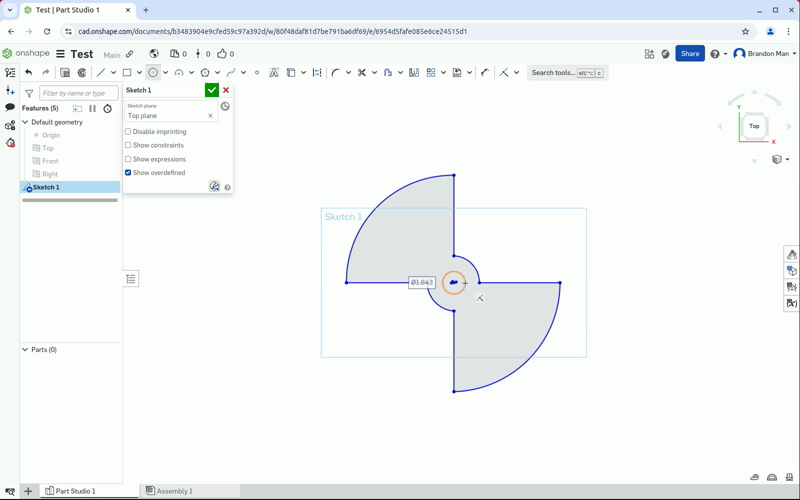
scroll(-6)
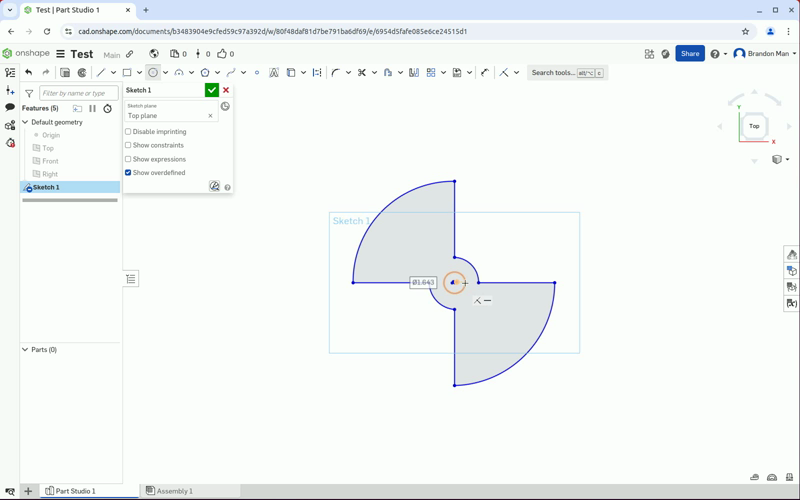
scroll(-6)
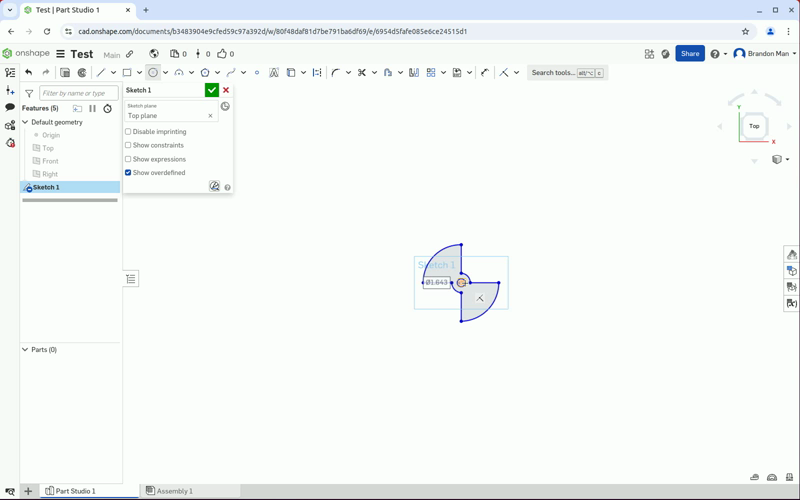
key(esc)
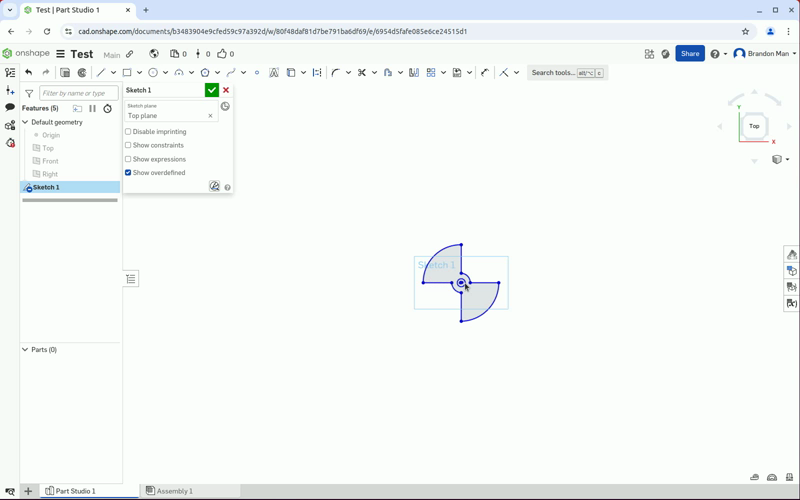
mouse_move(432, 277)
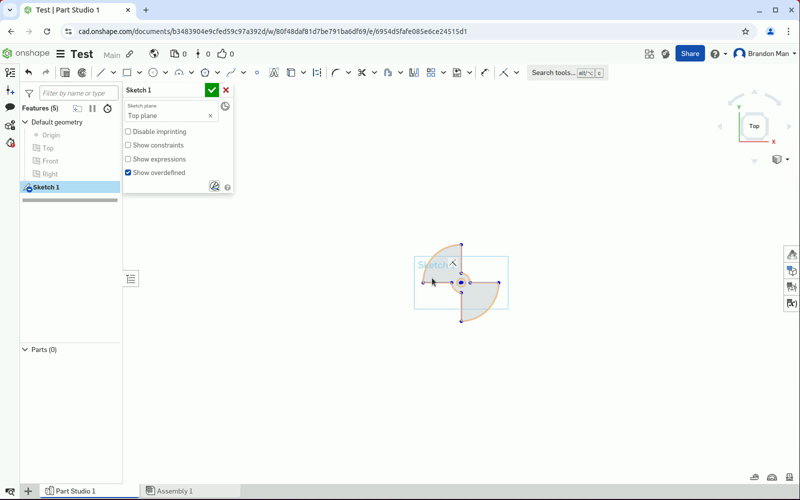
scroll(6)
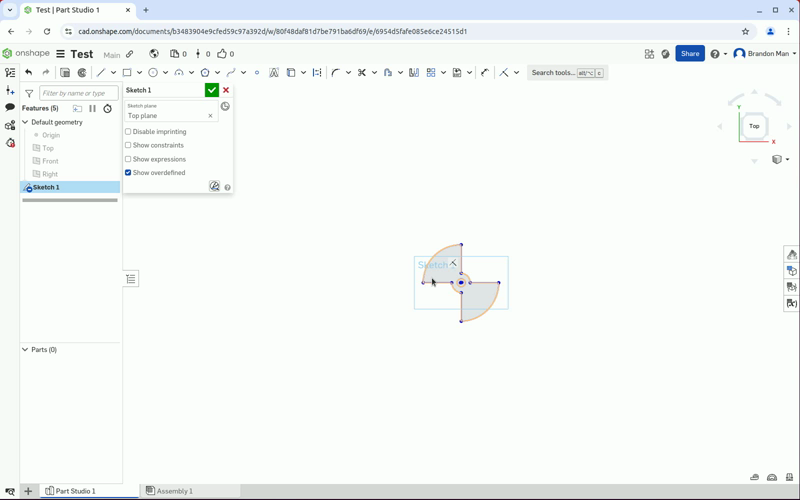
scroll(6)
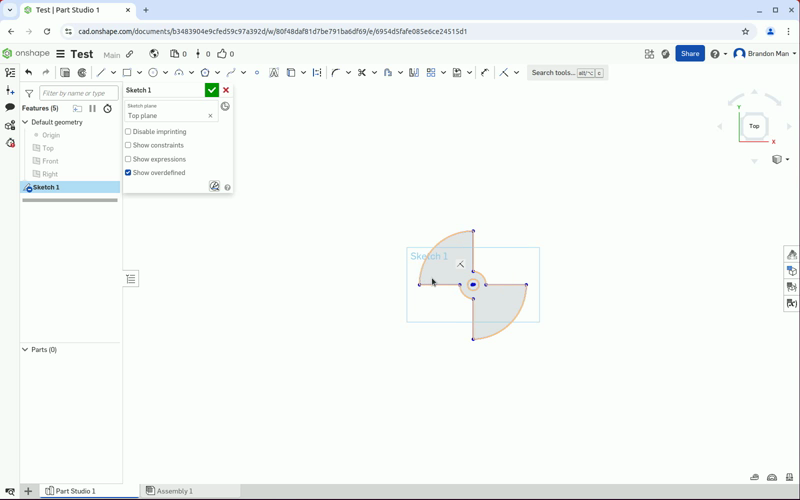
scroll(6)
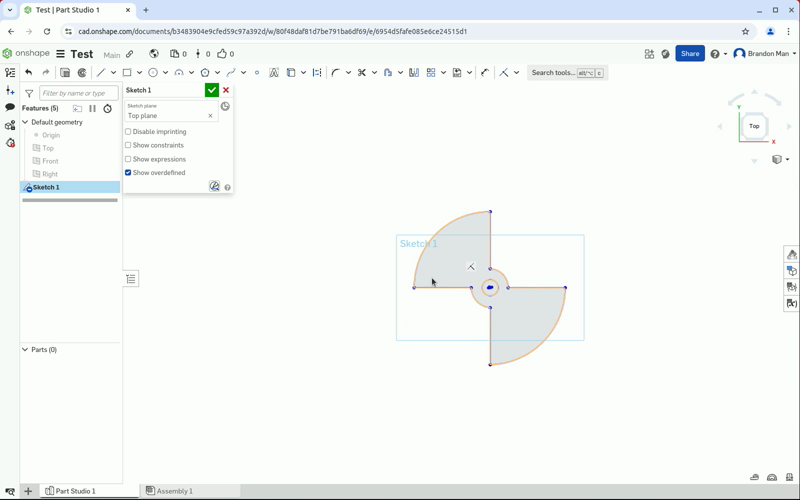
scroll(6)
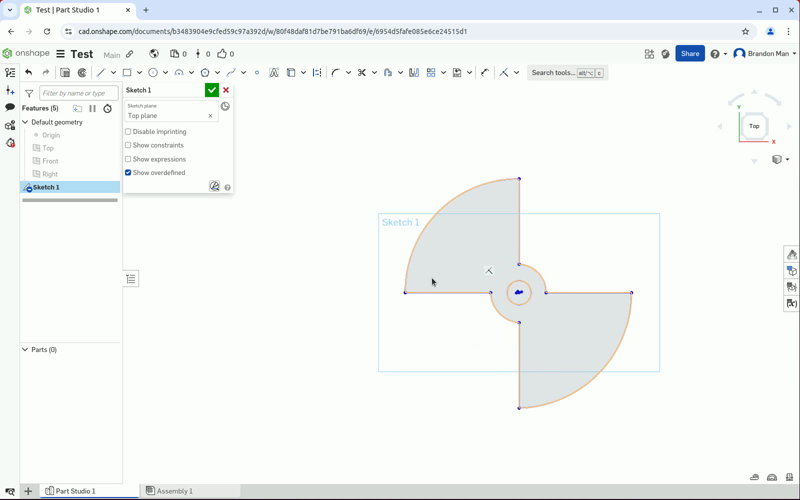
scroll(6)
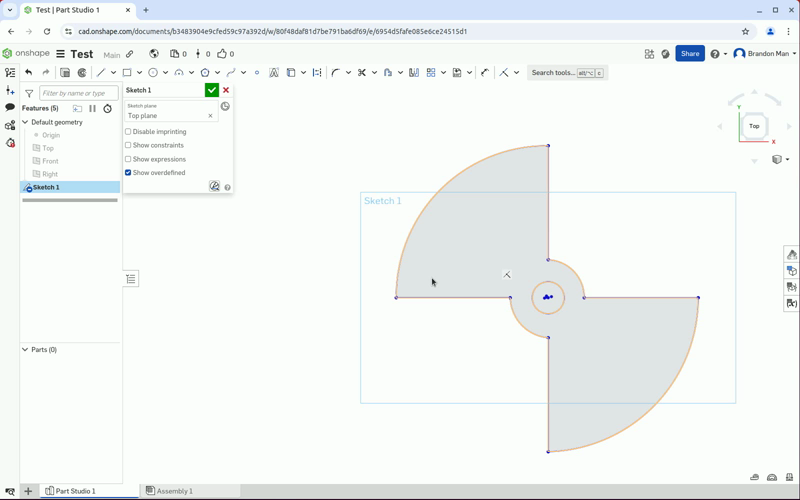
scroll(6)
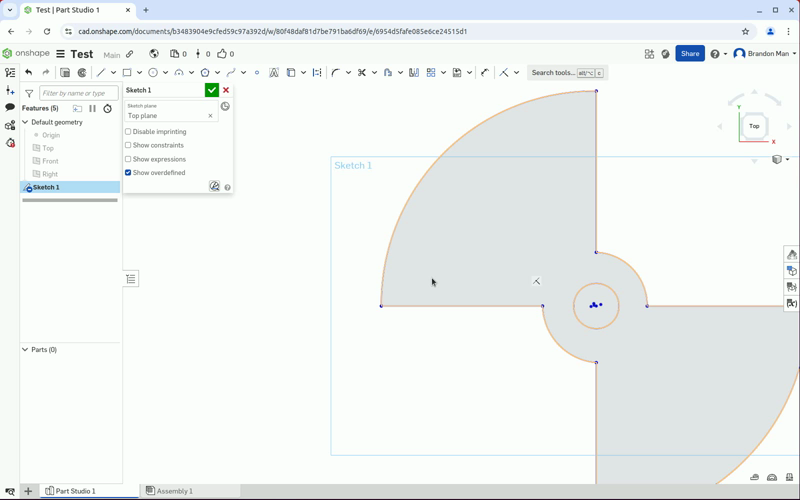
scroll(6)
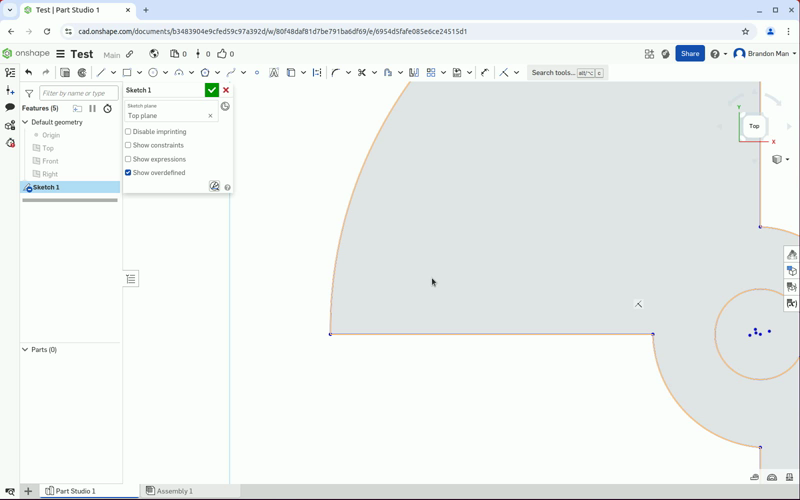
click(432, 277)
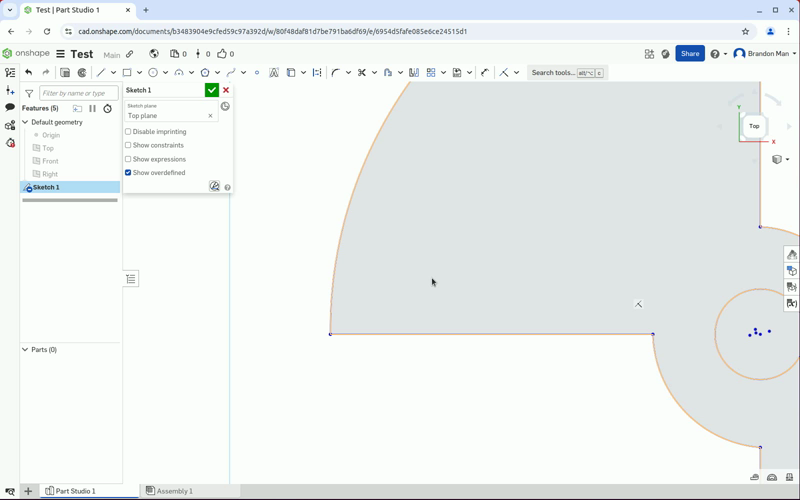
scroll(-6)
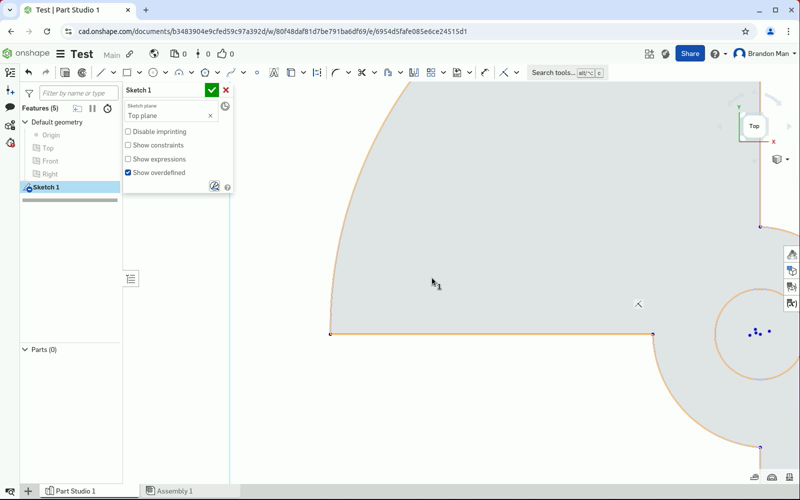
scroll(-6)
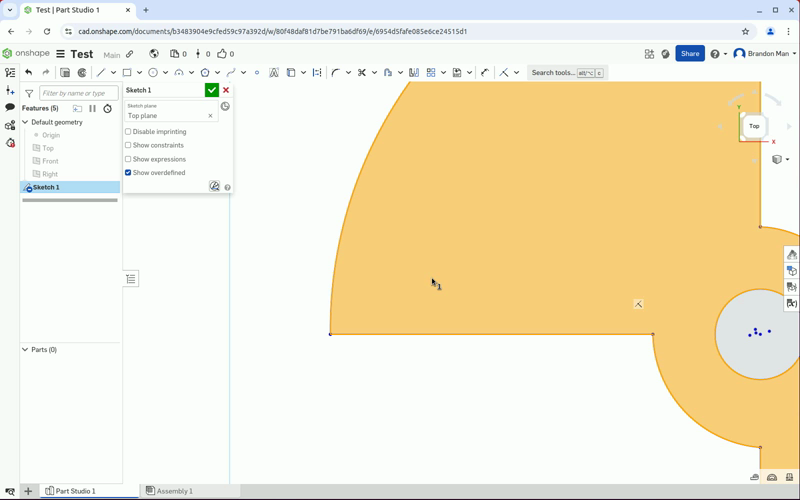
scroll(-6)
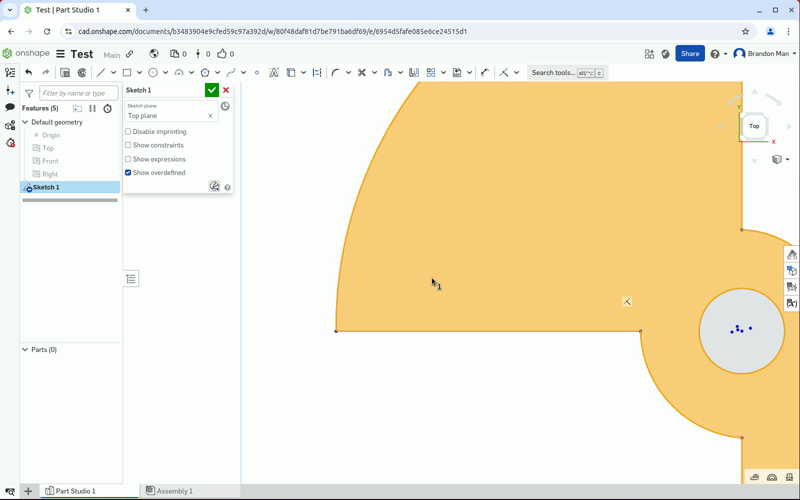
scroll(-6)
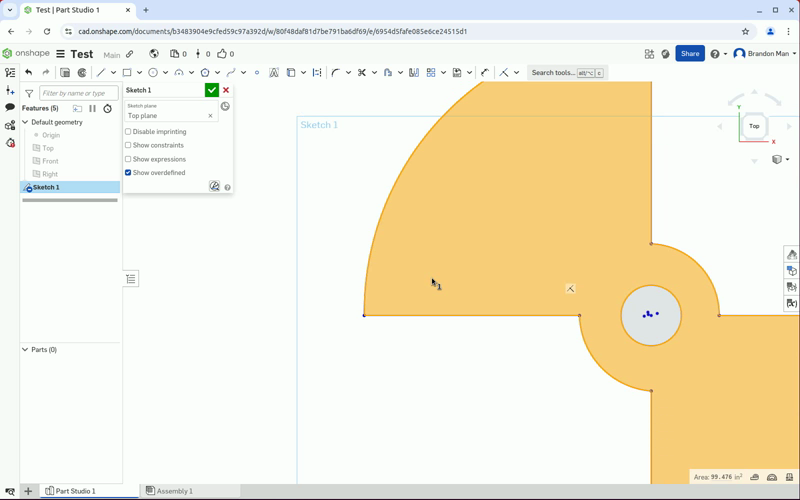
scroll(-6)
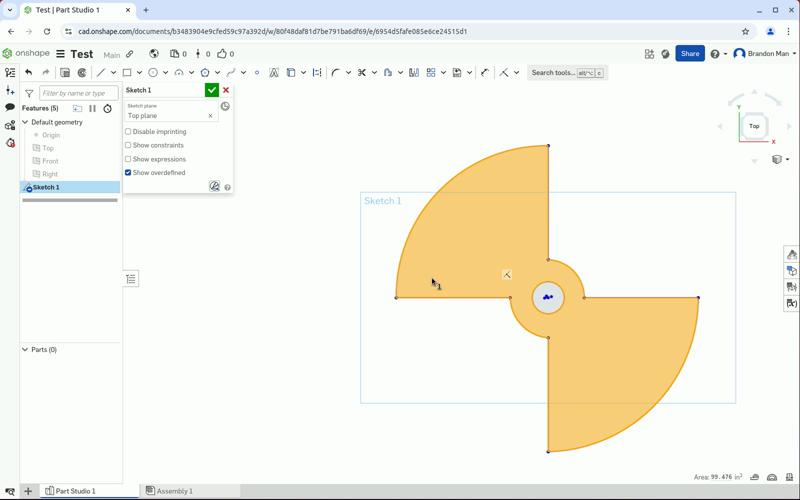
scroll(-6)
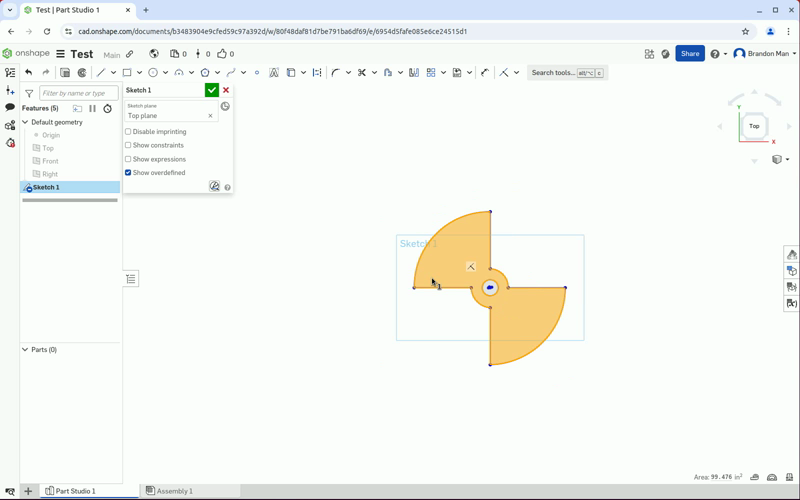
scroll(-6)
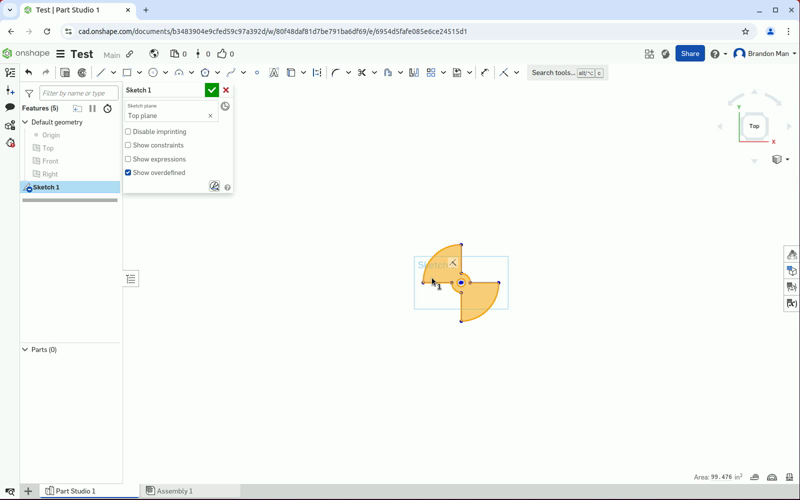
mouse_move(73, 352)
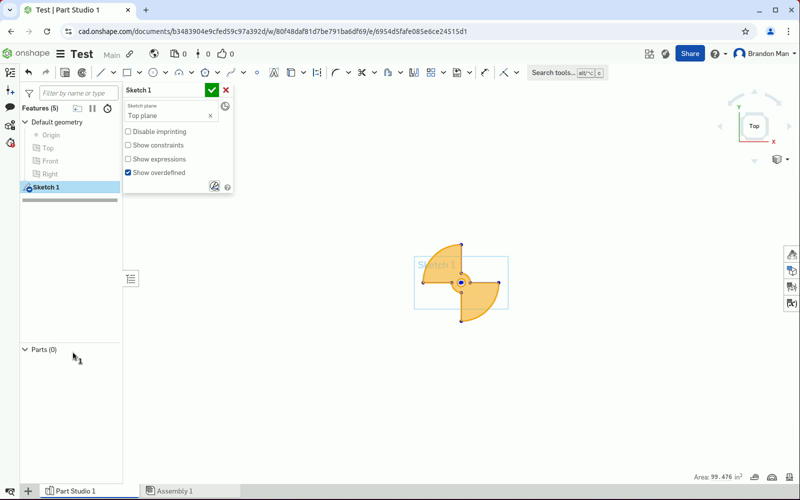
key(shift+y)
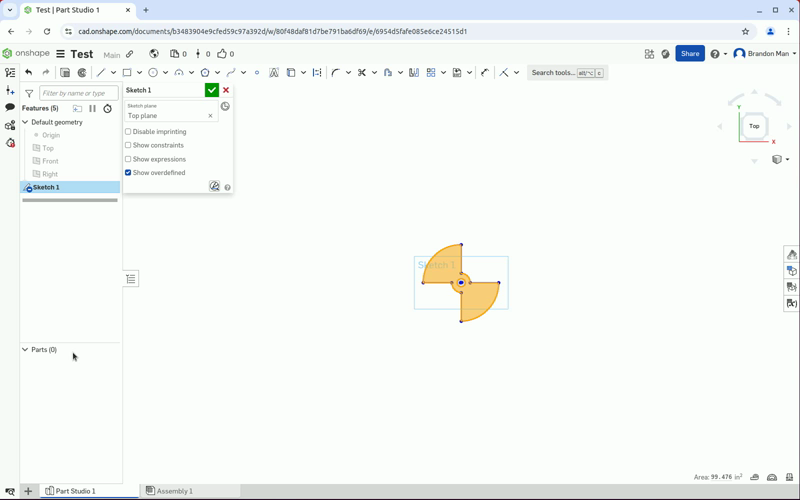
key(shift+e)
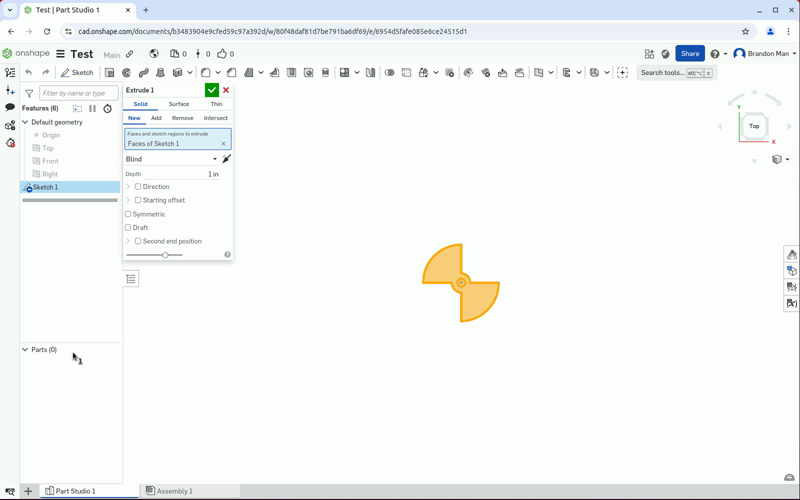
mouse_move(143, 106)
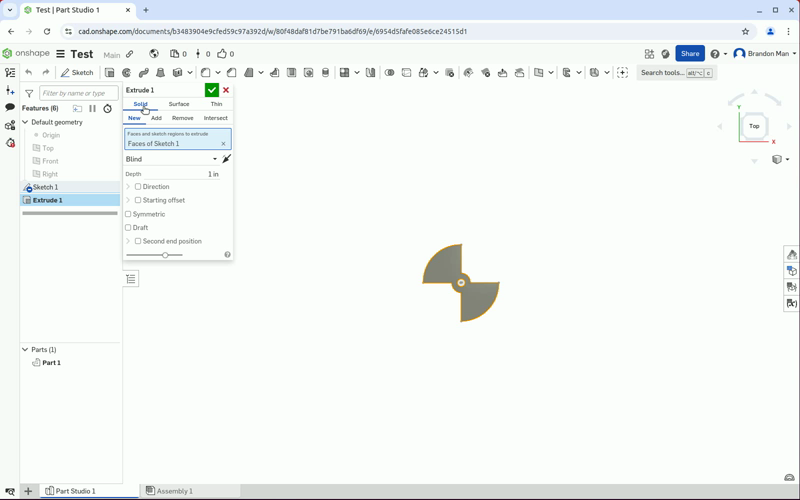
click(143, 106)
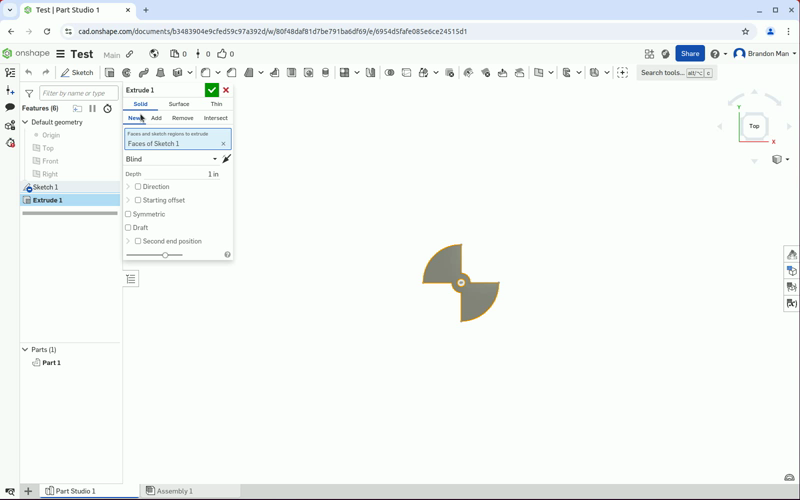
mouse_move(137, 120)
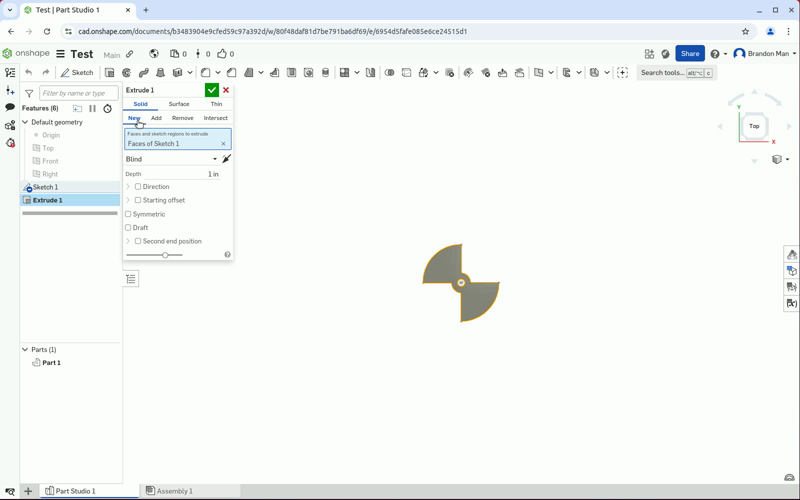
click(137, 120)
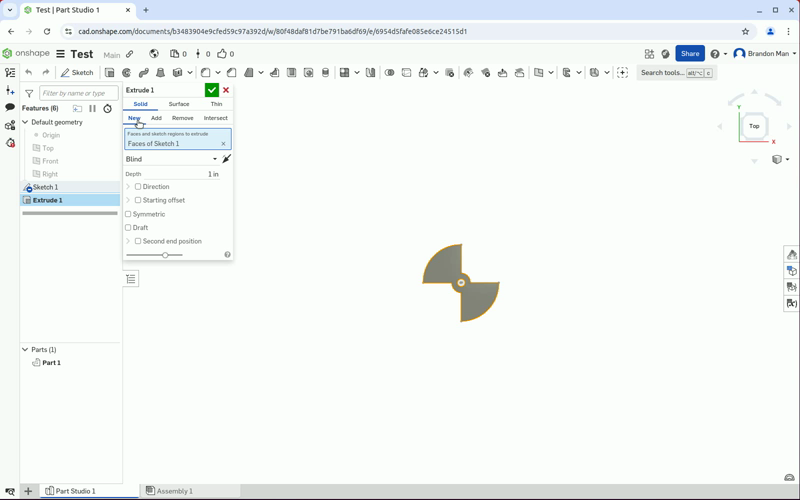
key(tab, 4)
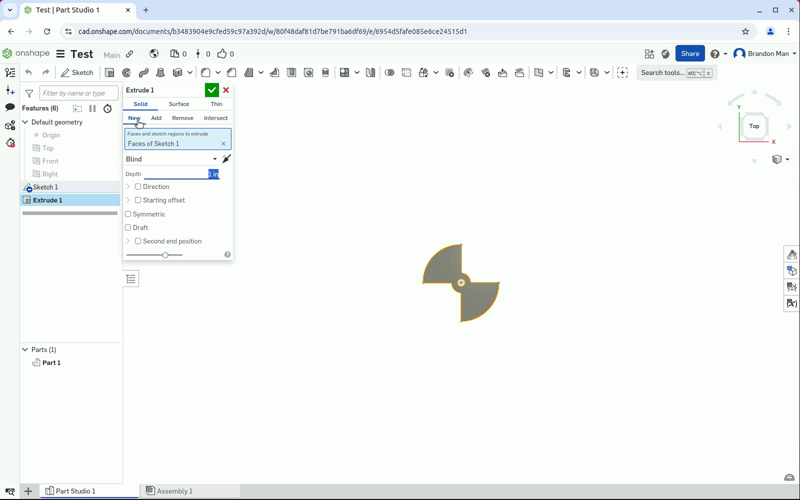
text(46.216)
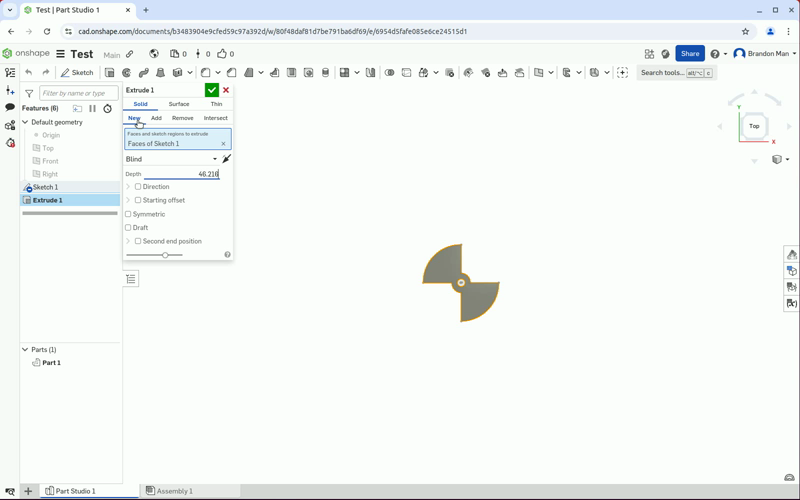
key(tab, 3)
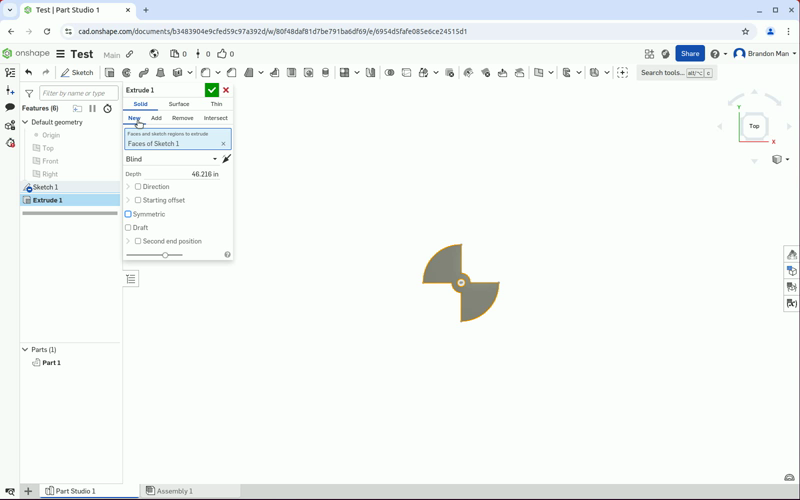
key(space)
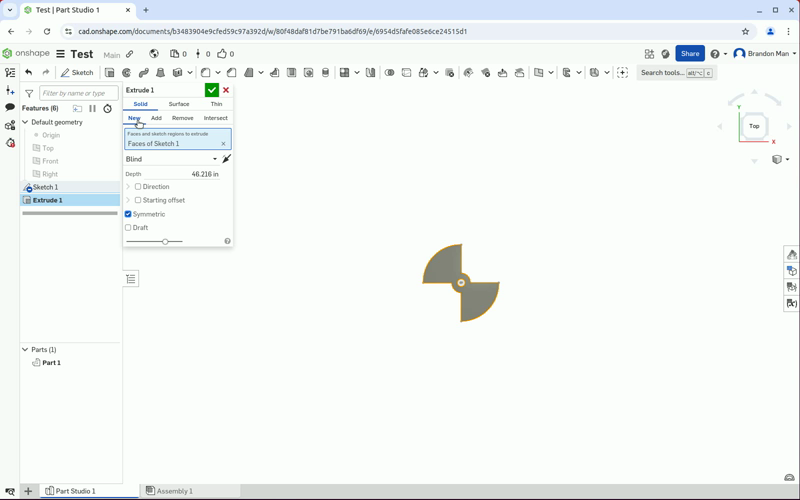
key(enter)
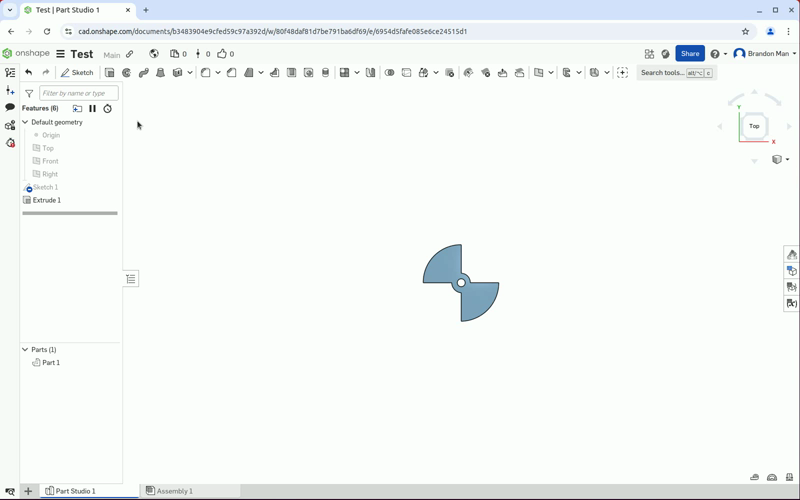
key(shift+h)
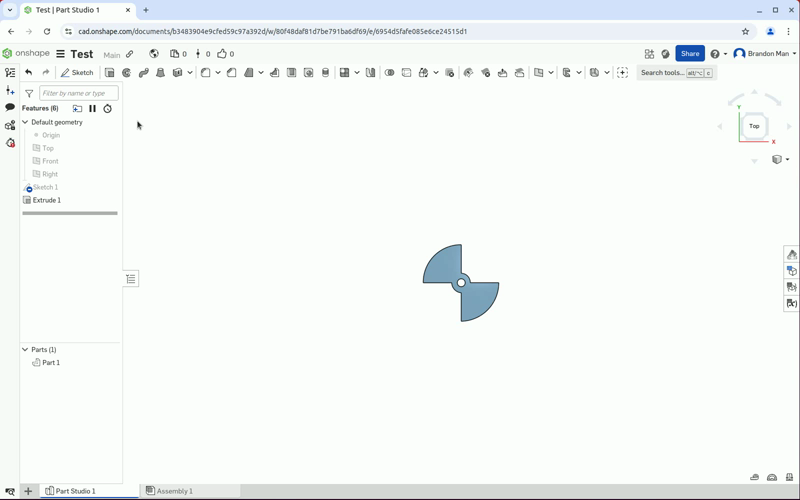
key(shift+h)
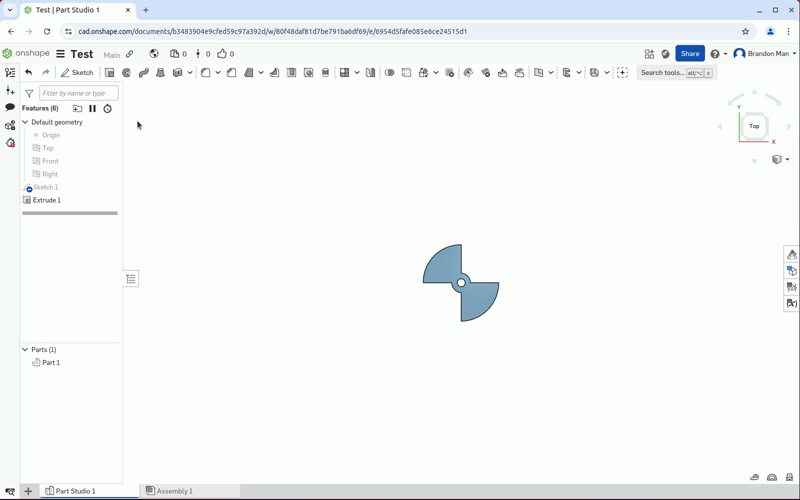
mouse_move(73, 189)
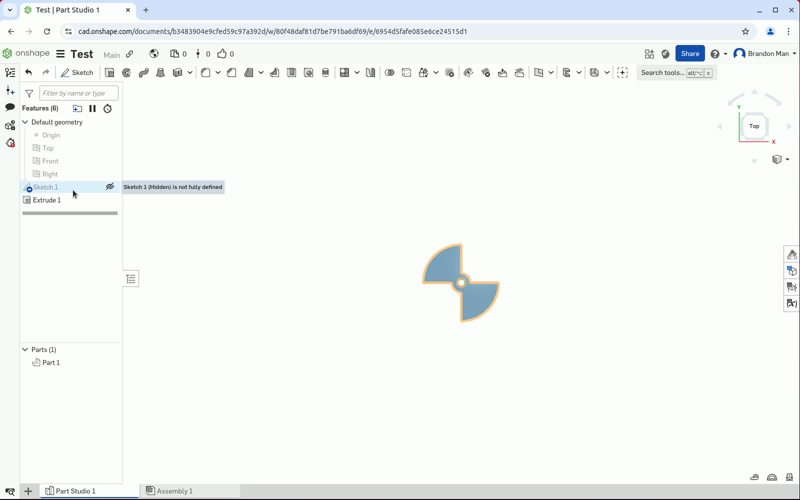
click(73, 189)
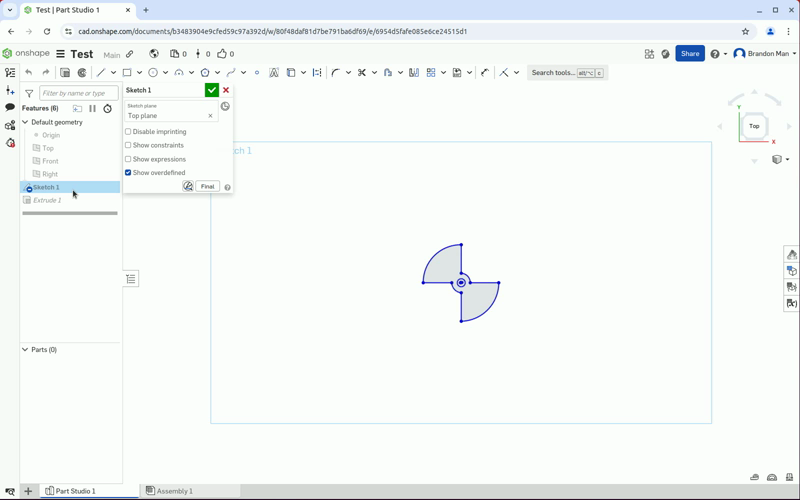
mouse_move(229, 92)
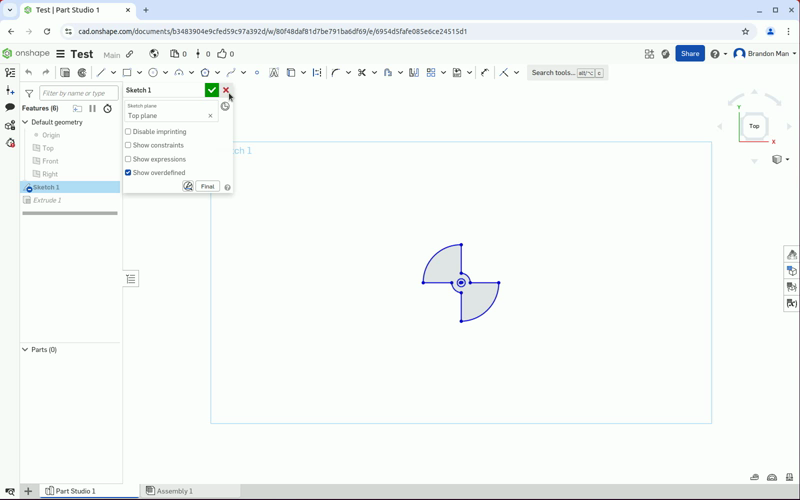
click(229, 92)
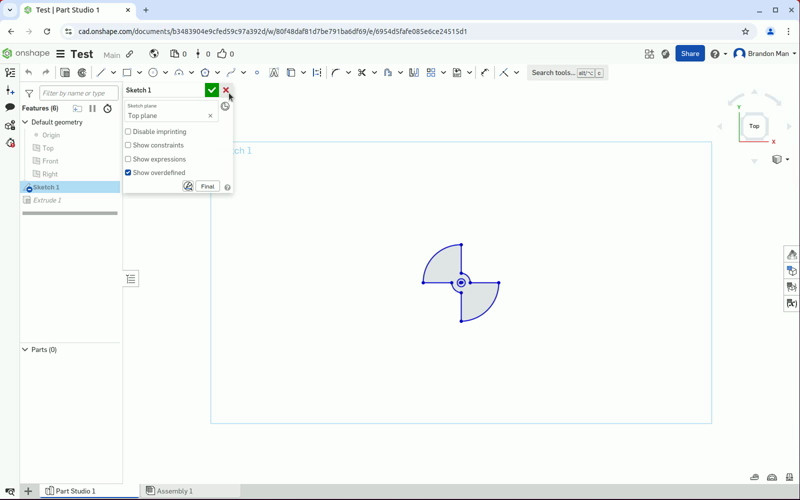
key(shift+s)
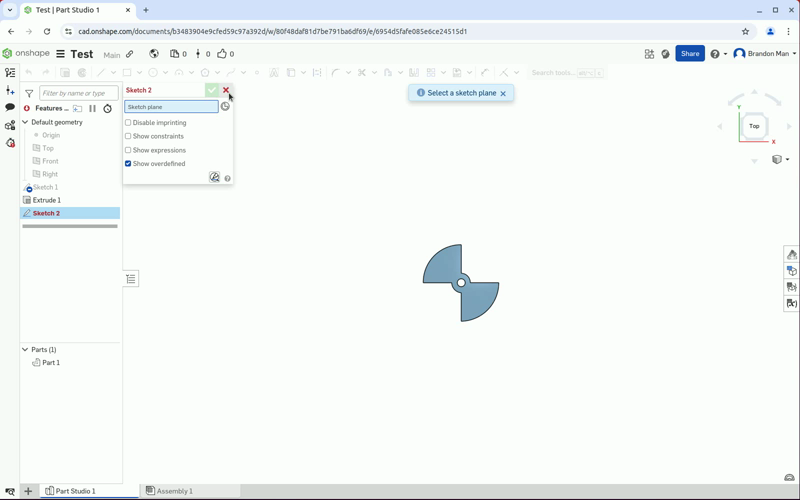
mouse_move(73, 150)
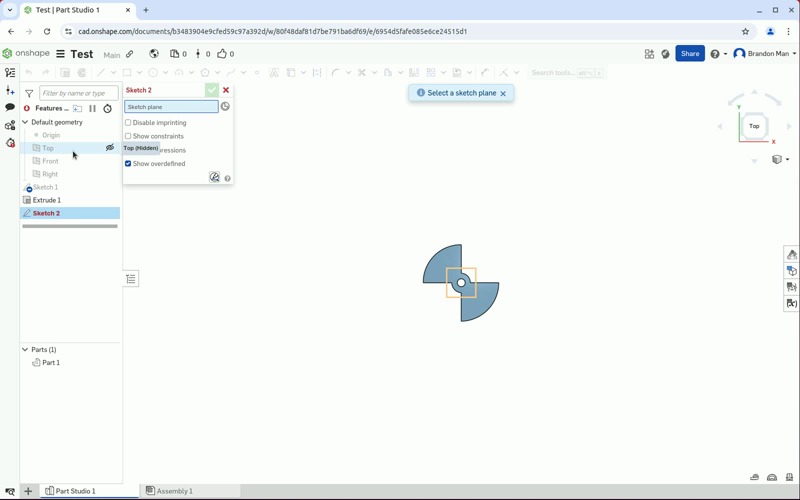
click(73, 150)
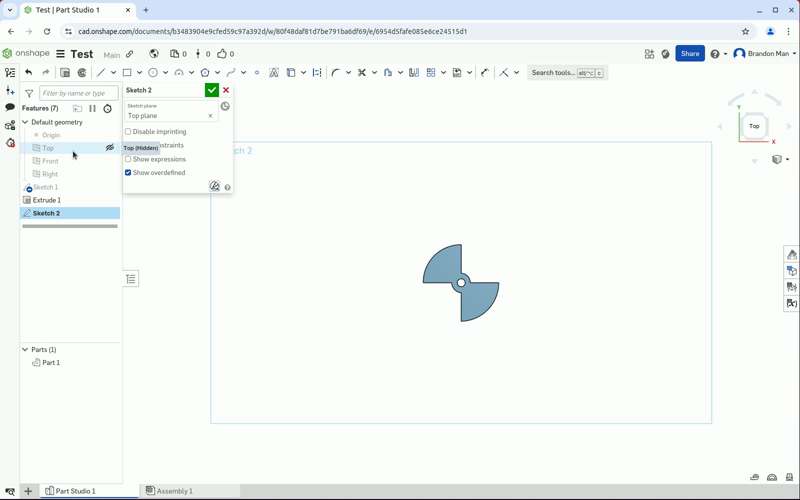
mouse_move(73, 352)
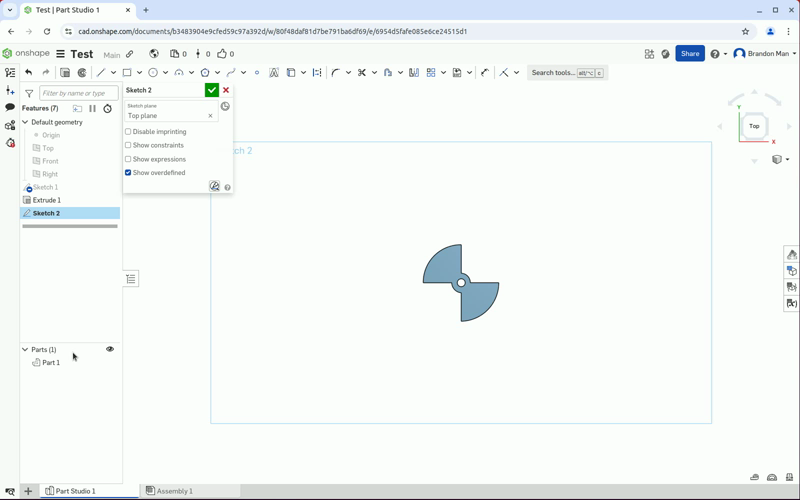
key(y)
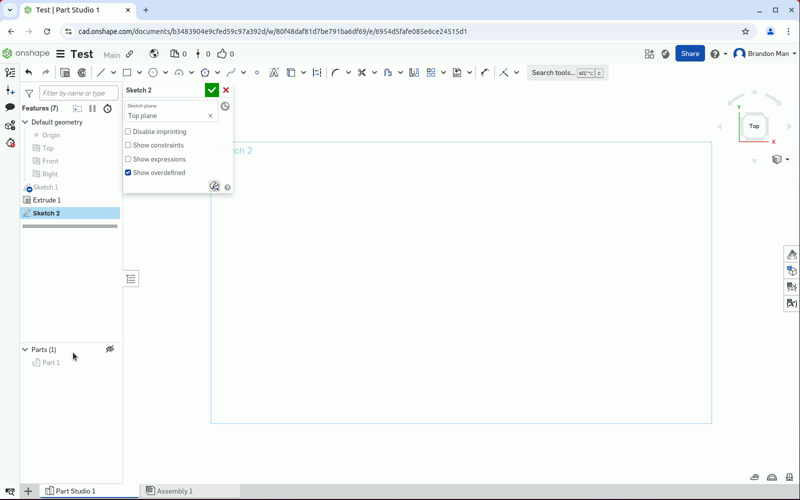
key(c)
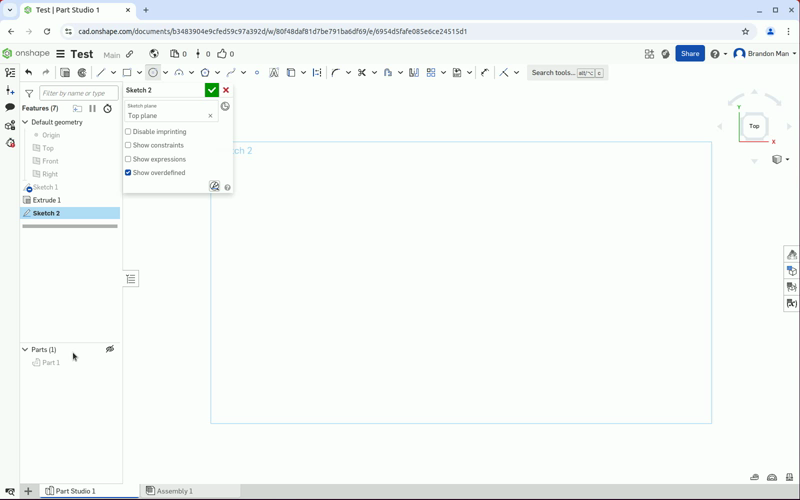
key_down(shift)
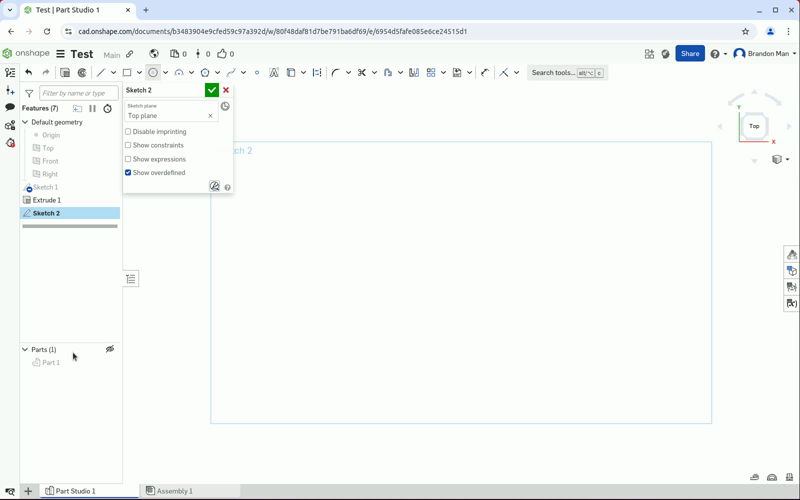
mouse_move(461, 282)
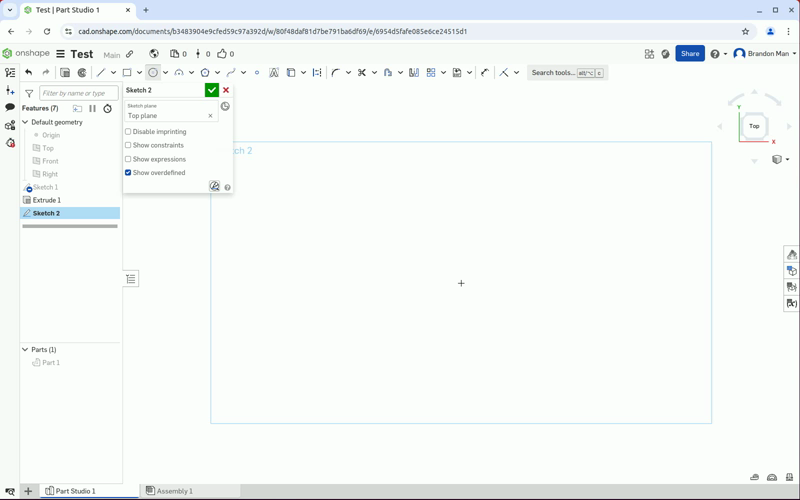
click(461, 282)
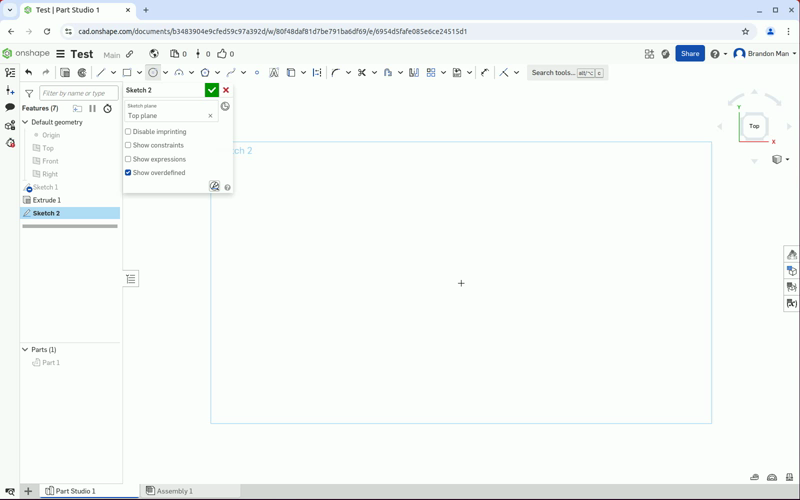
key_up(shift)
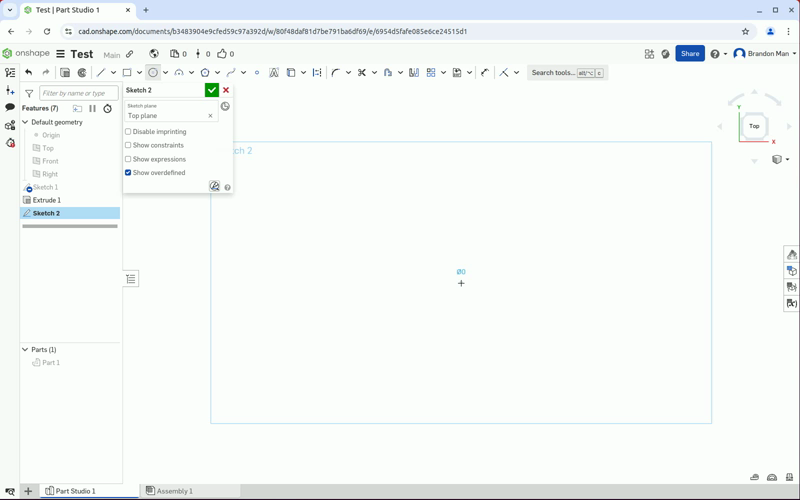
mouse_move(480, 282)
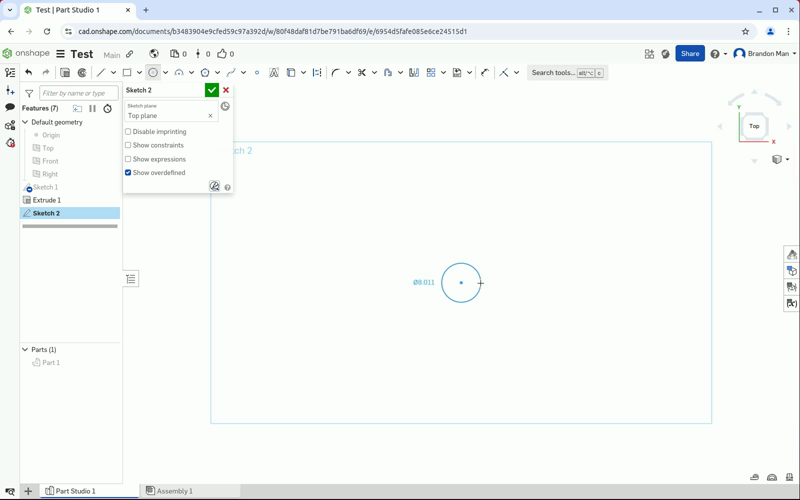
click(480, 282)
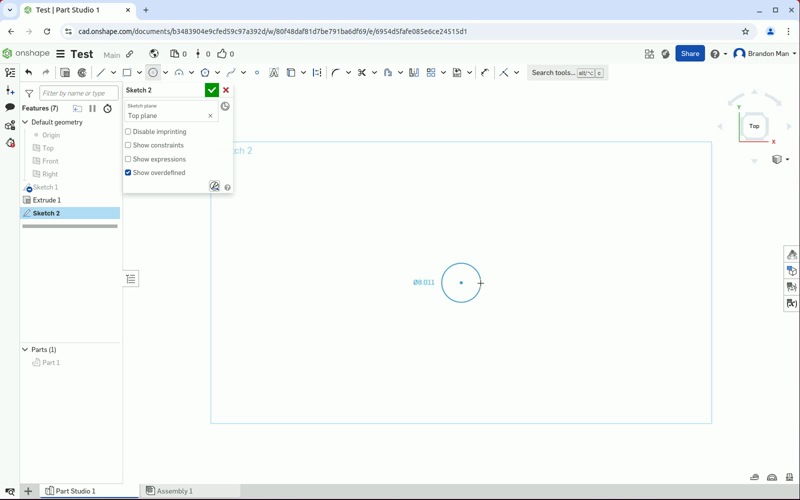
key(esc)
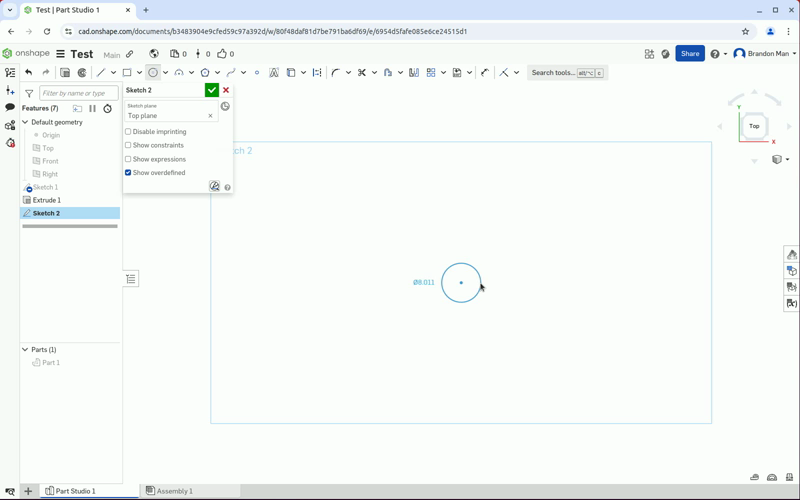
mouse_move(448, 286)
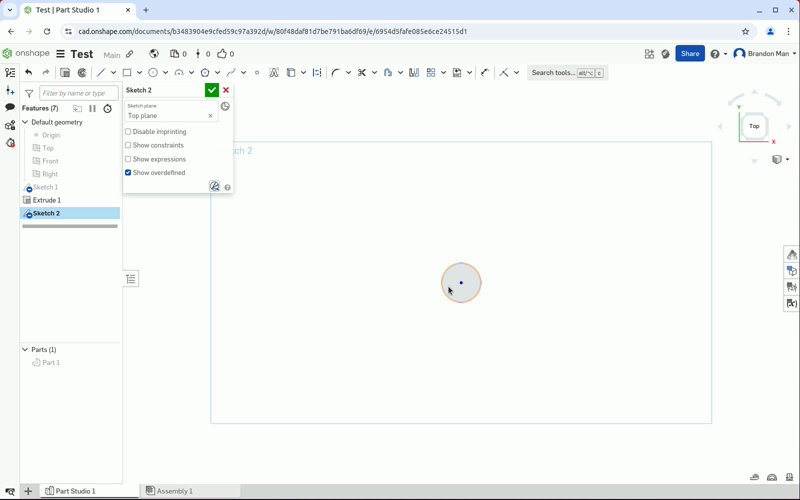
scroll(6)
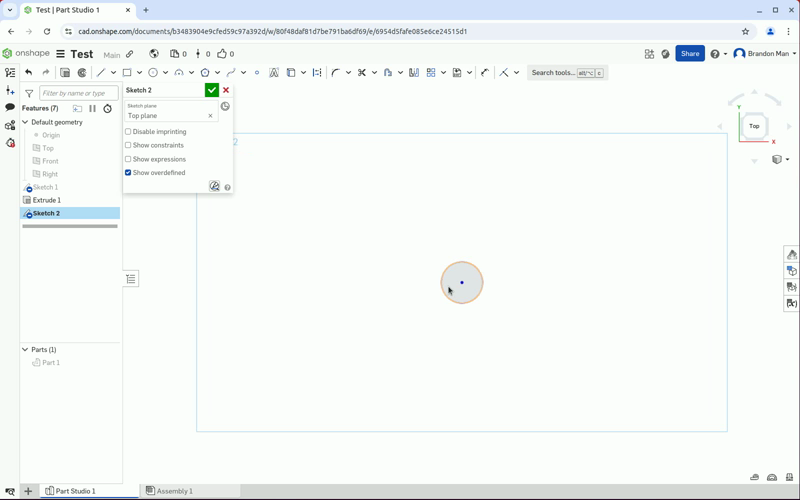
scroll(6)
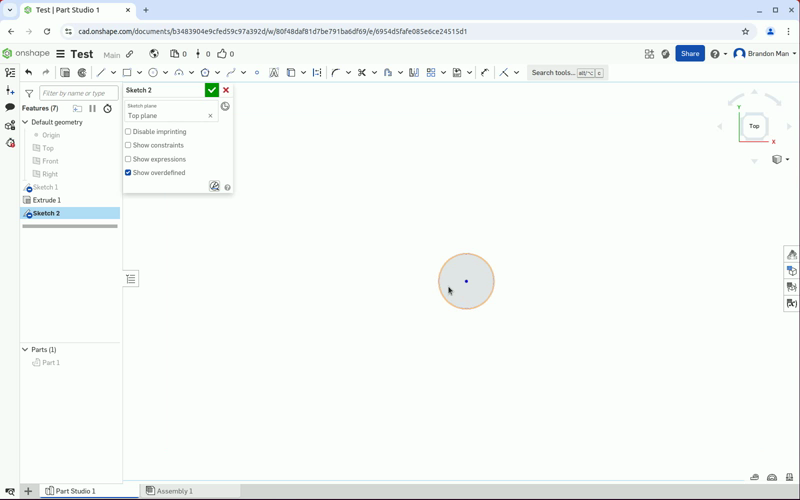
scroll(6)
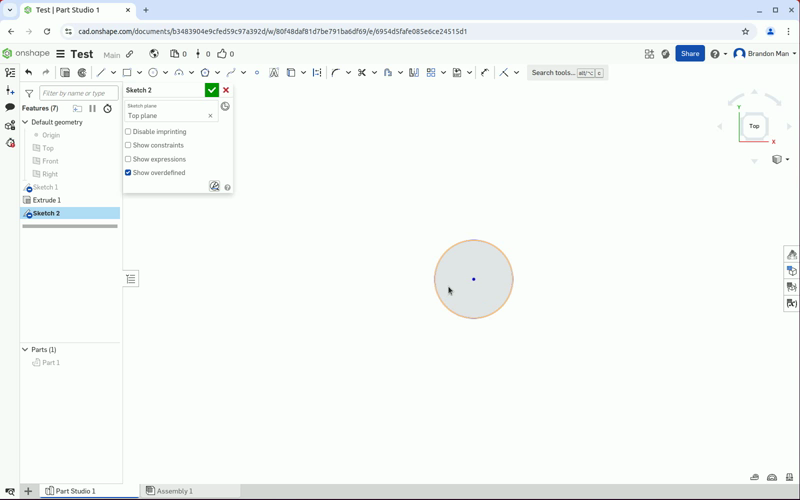
scroll(6)
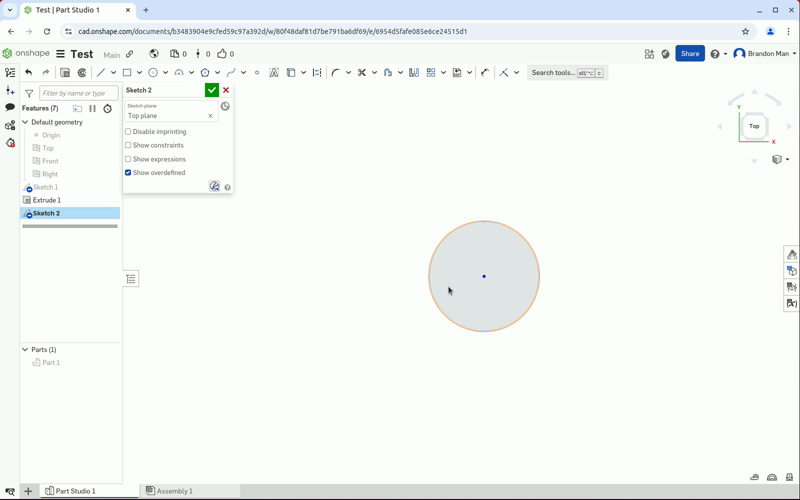
scroll(6)
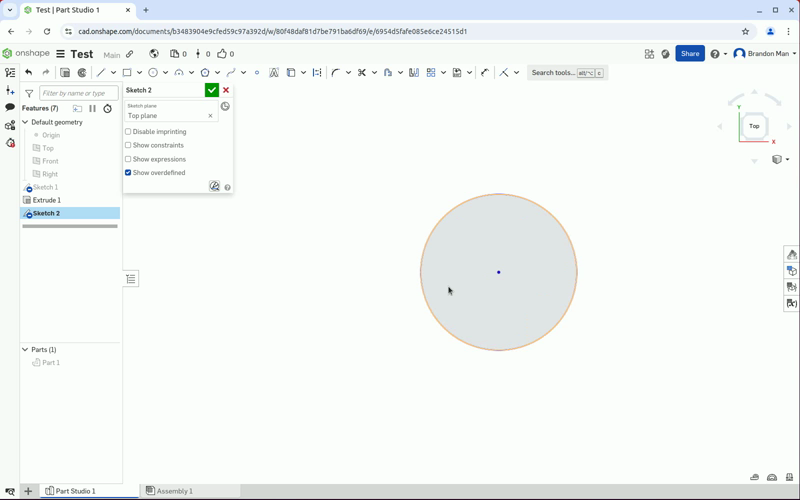
scroll(6)
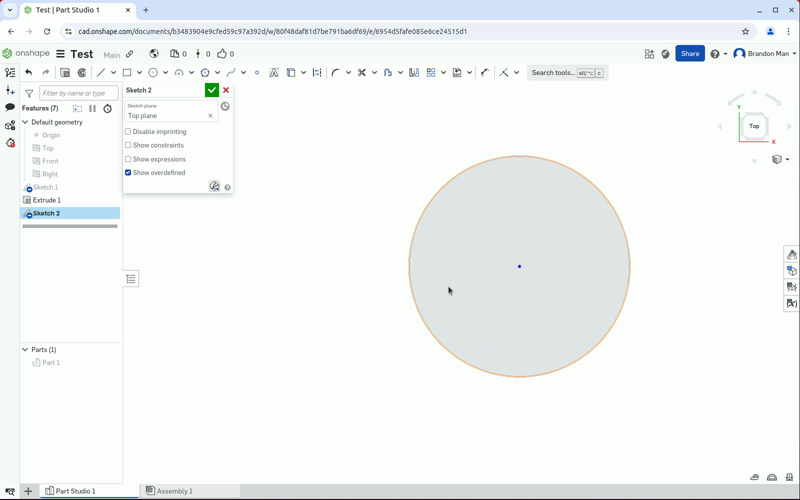
scroll(6)
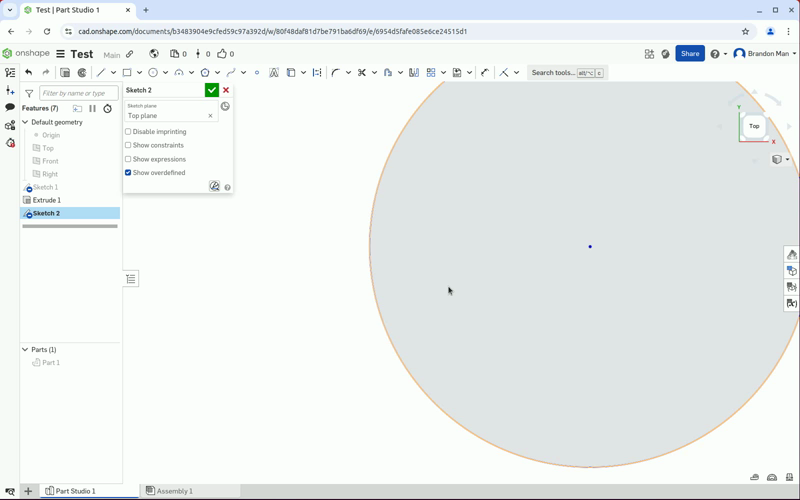
click(448, 286)
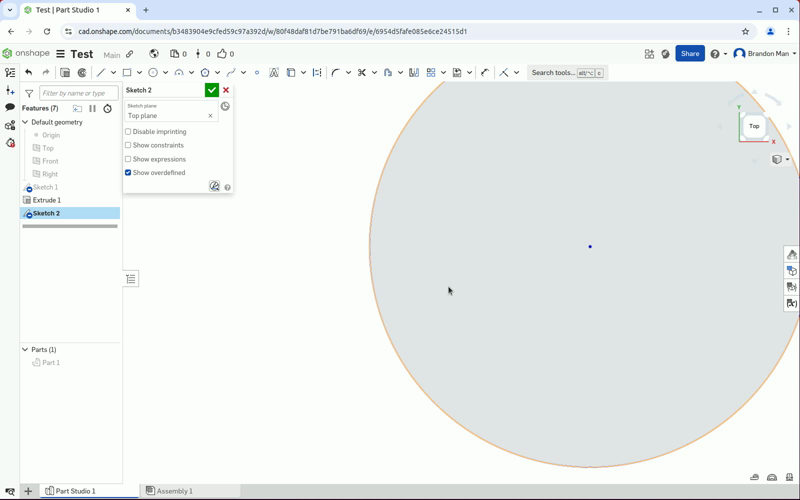
scroll(-6)
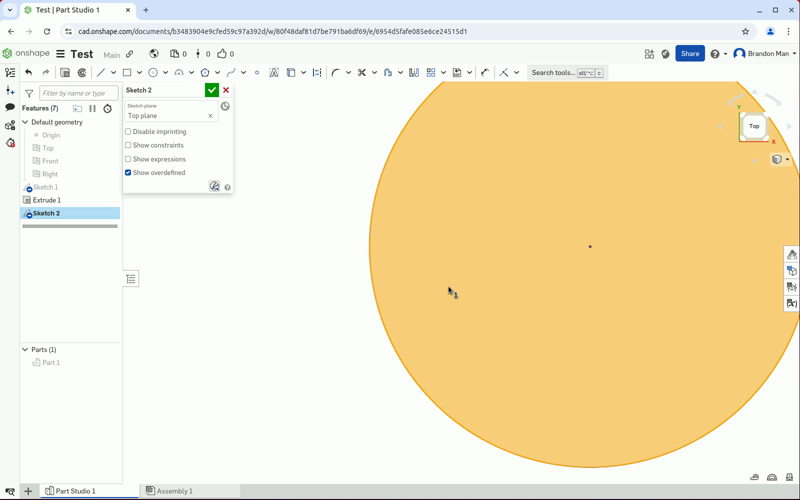
scroll(-6)
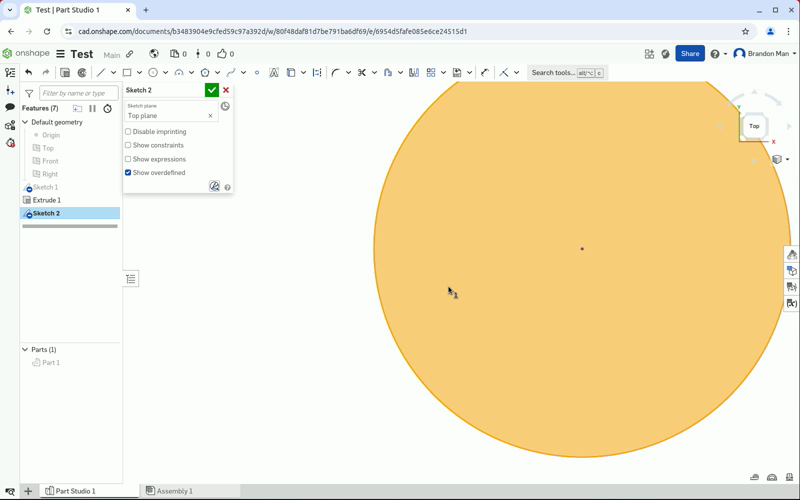
scroll(-6)
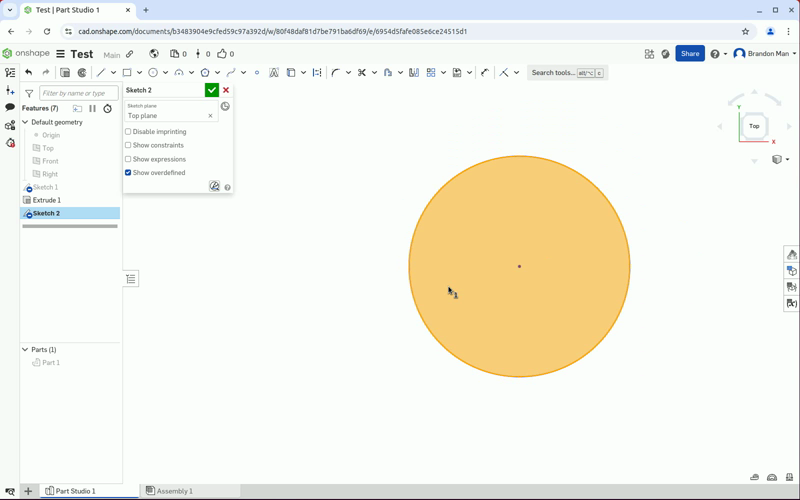
scroll(-6)
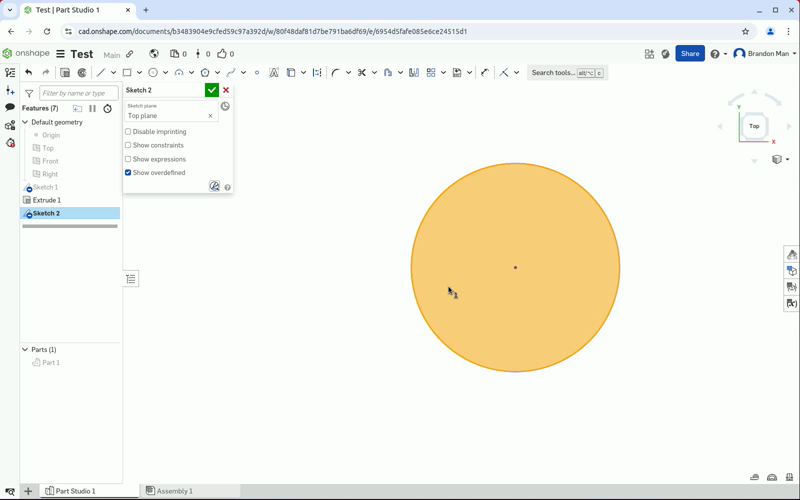
scroll(-6)
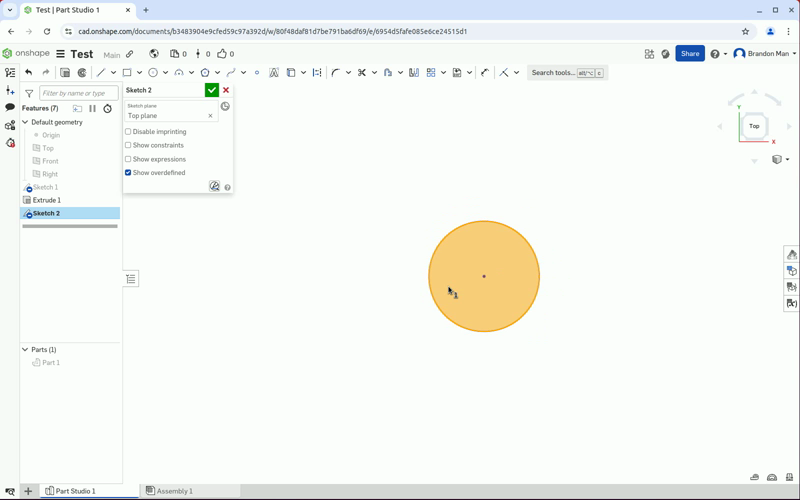
scroll(-6)
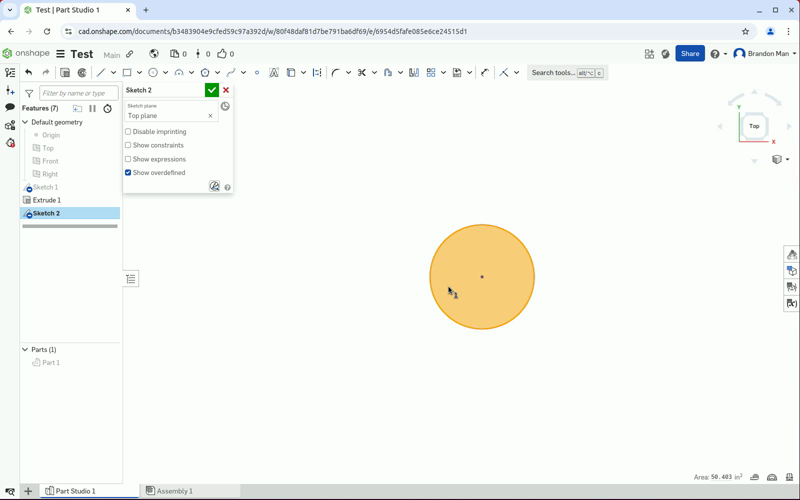
scroll(-6)
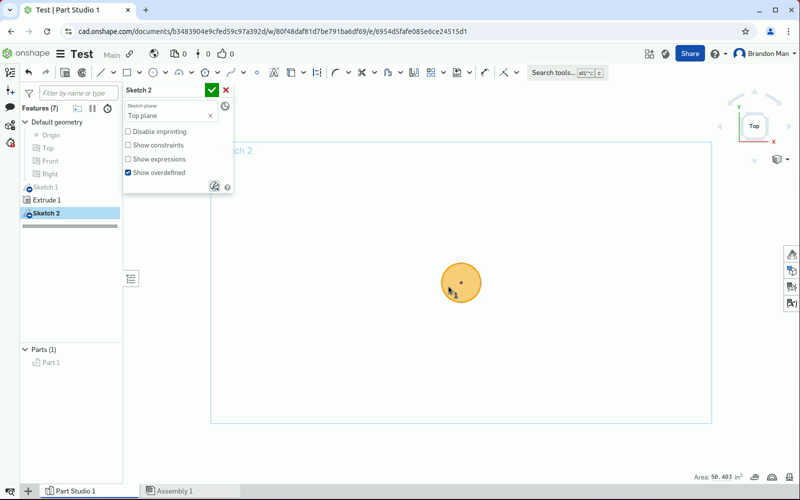
mouse_move(73, 352)
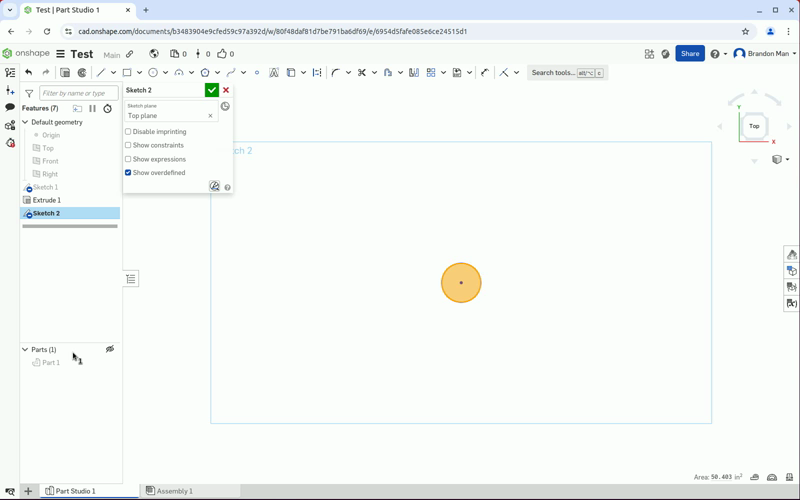
key(shift+y)
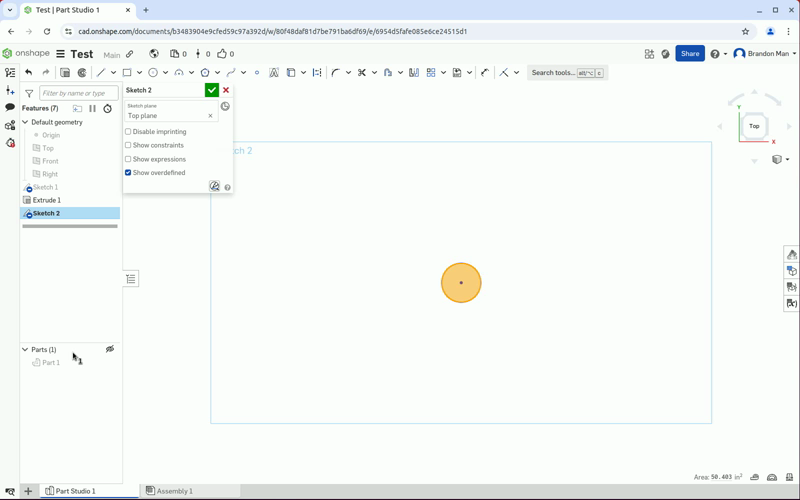
key(shift+e)
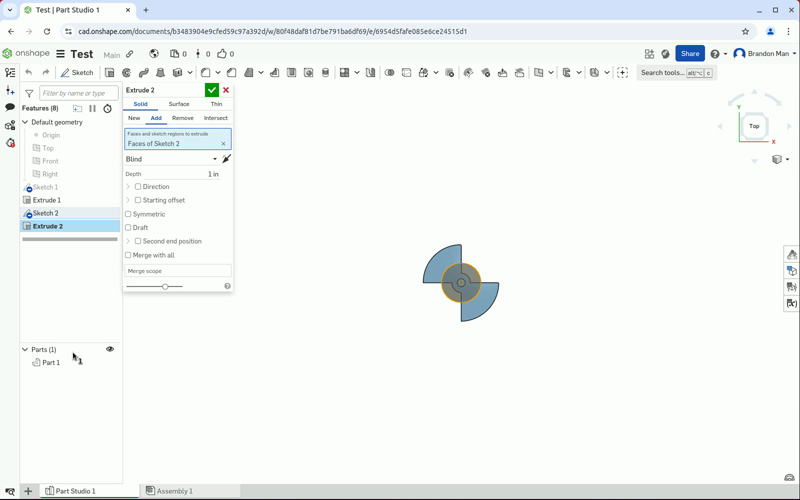
mouse_move(143, 106)
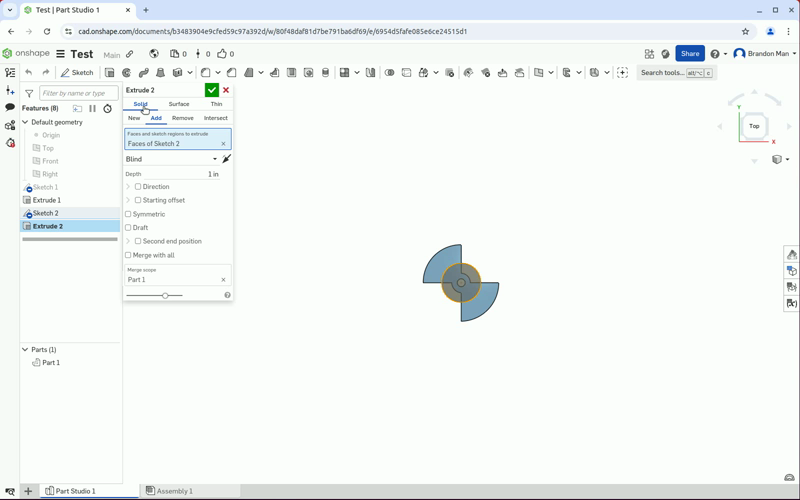
click(143, 106)
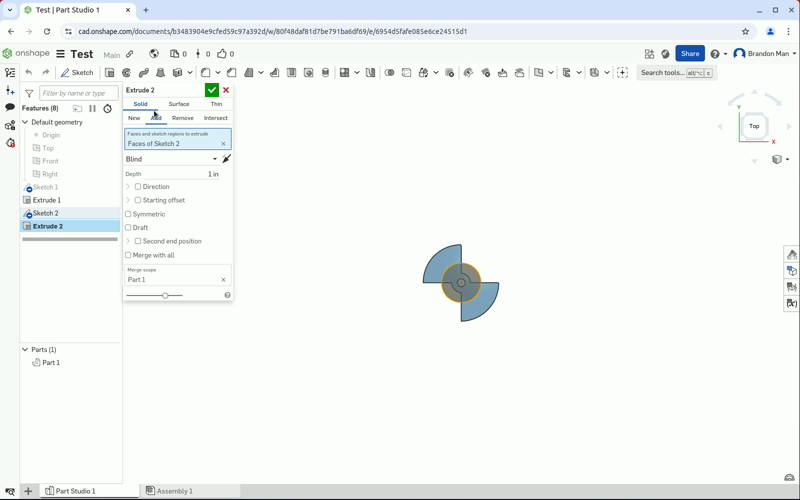
mouse_move(186, 120)
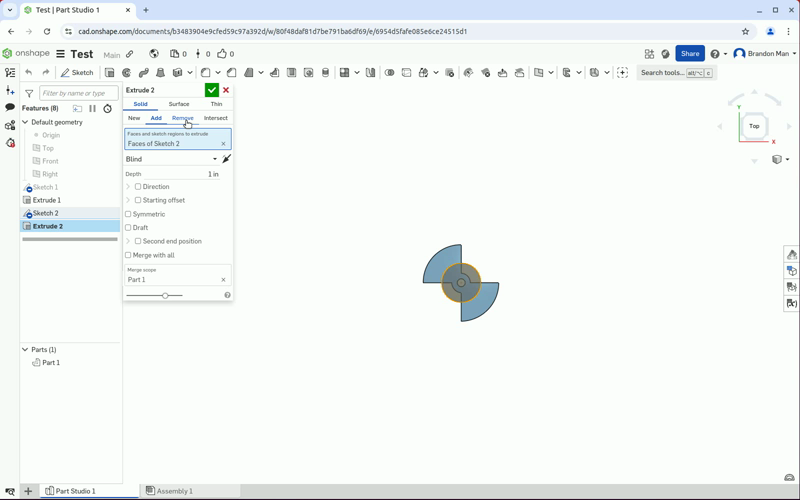
click(186, 120)
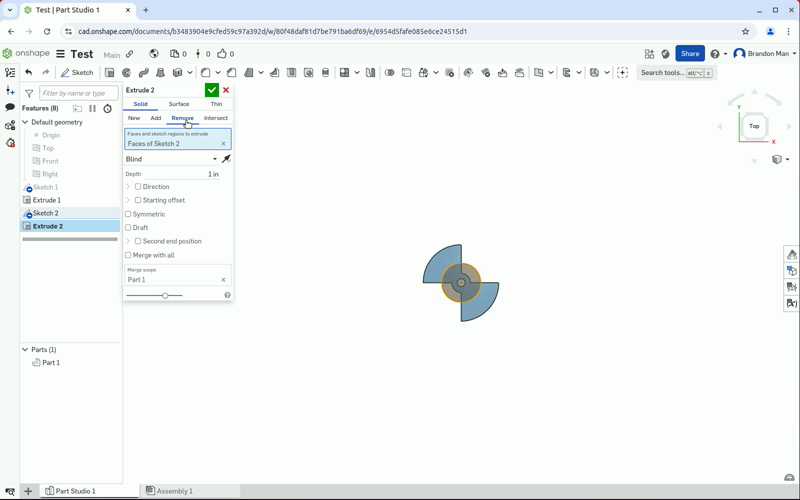
key(tab, 4)
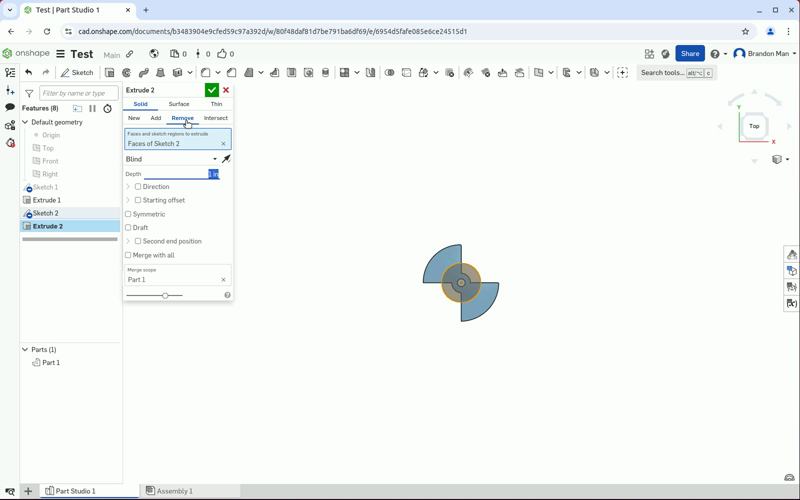
text(30.81)
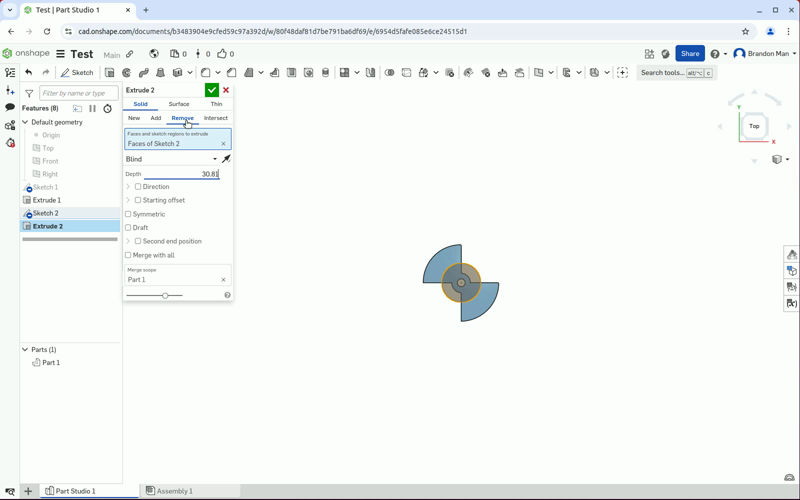
key(tab, 3)
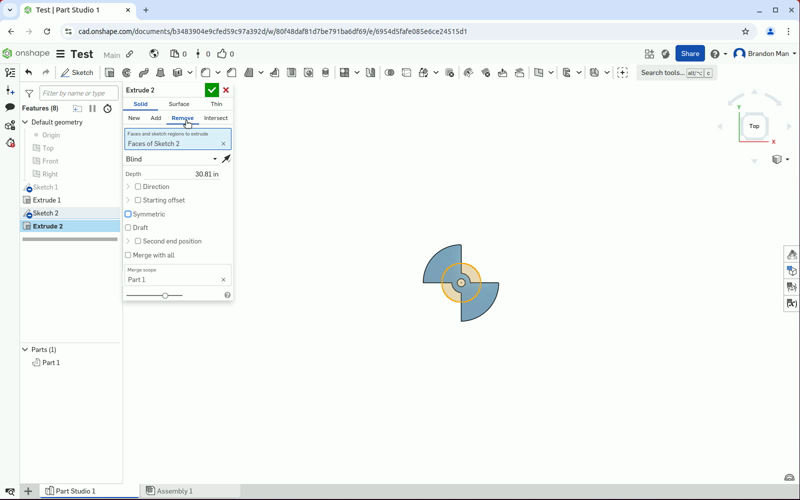
key(space)
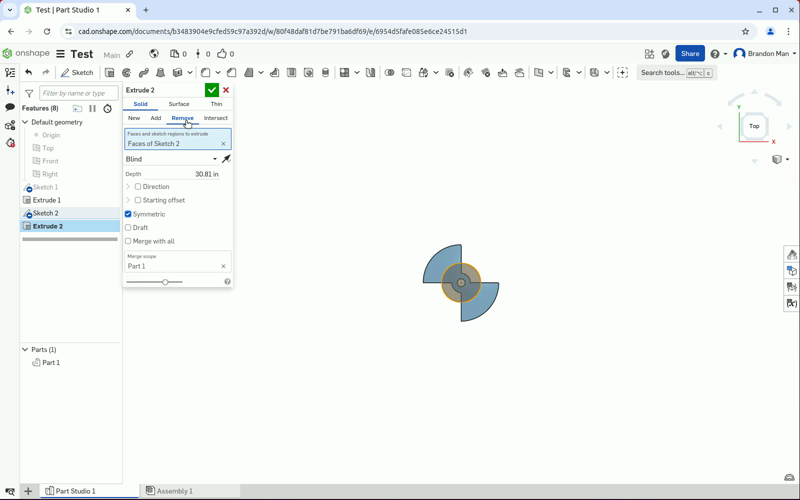
key(tab, 2)
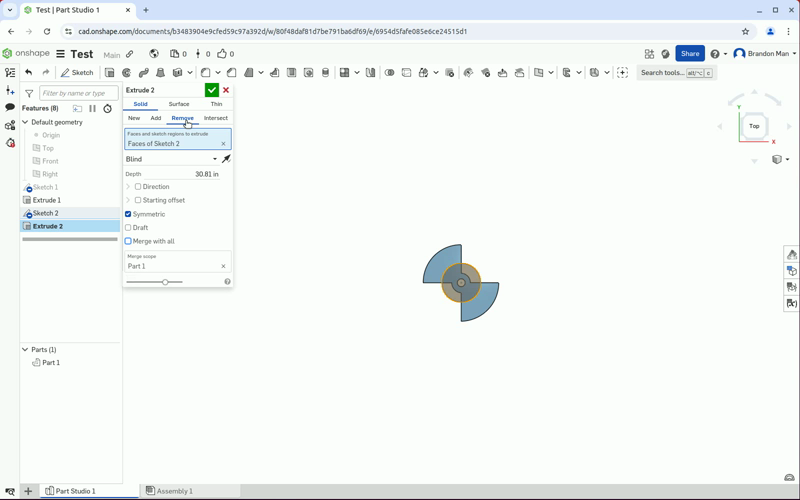
key(space)
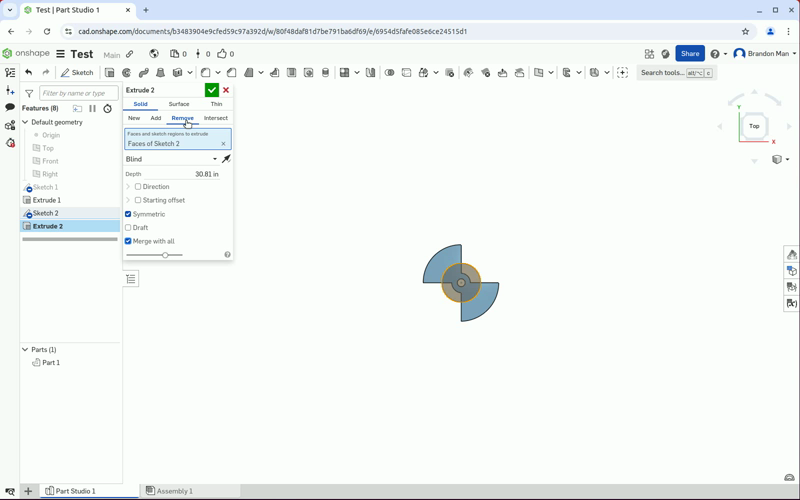
key(enter)
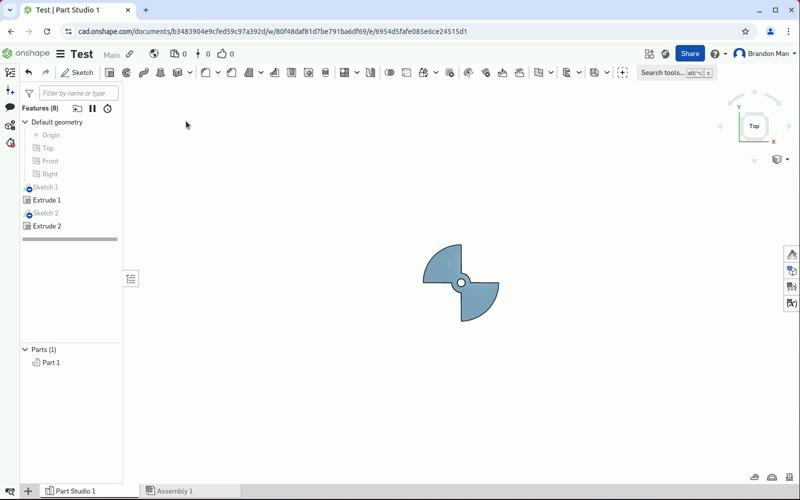
key(shift+h)
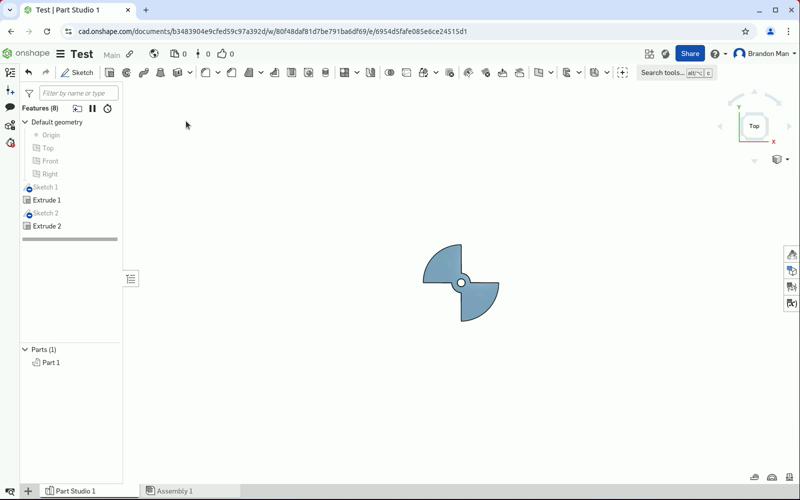
key(shift+h)
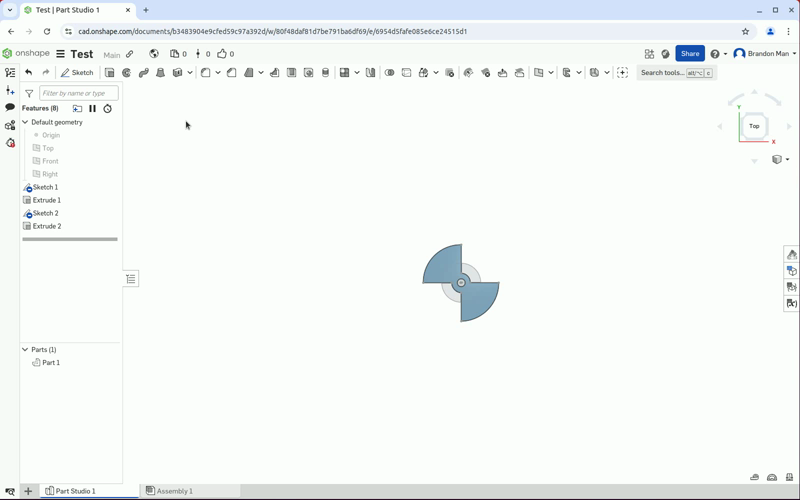
key(shift+7)
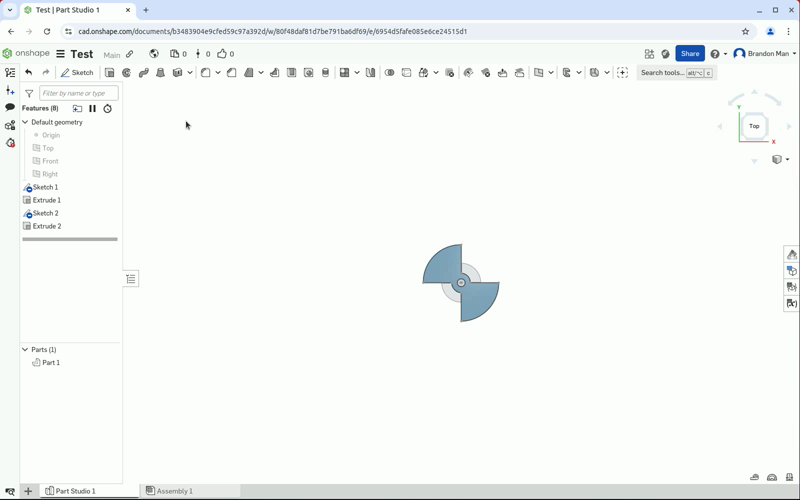
key(up, 3)
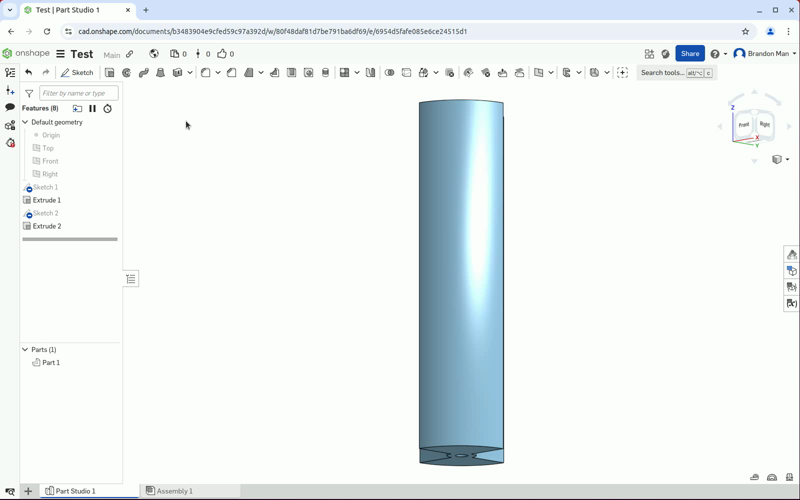
key(left, 3)
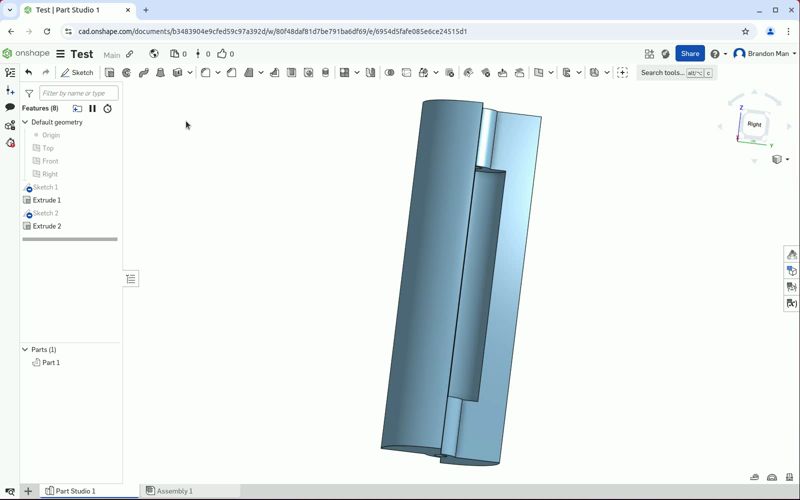
key(right, 3)
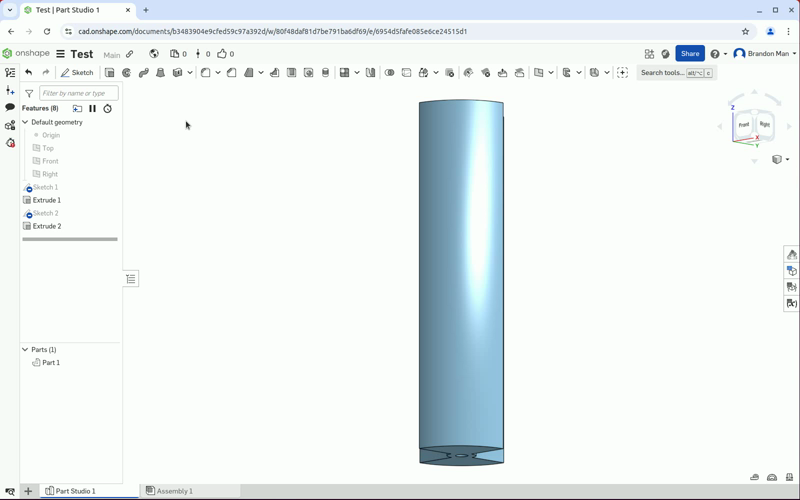
key(down, 3)
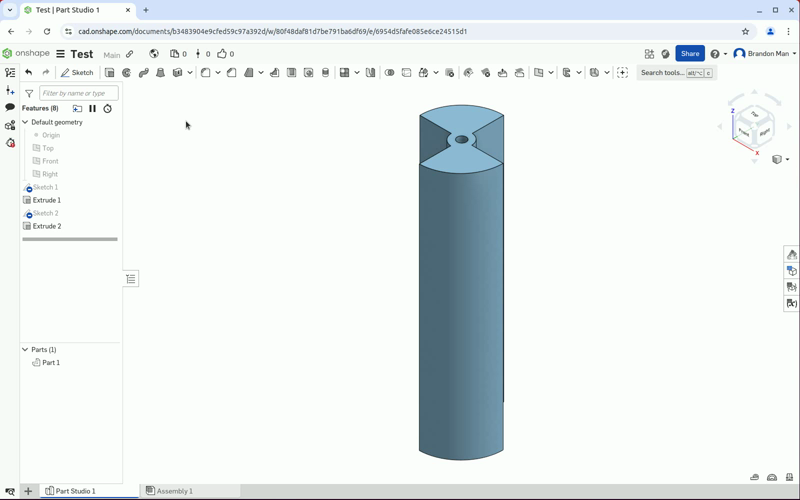
mouse_move(73, 189)
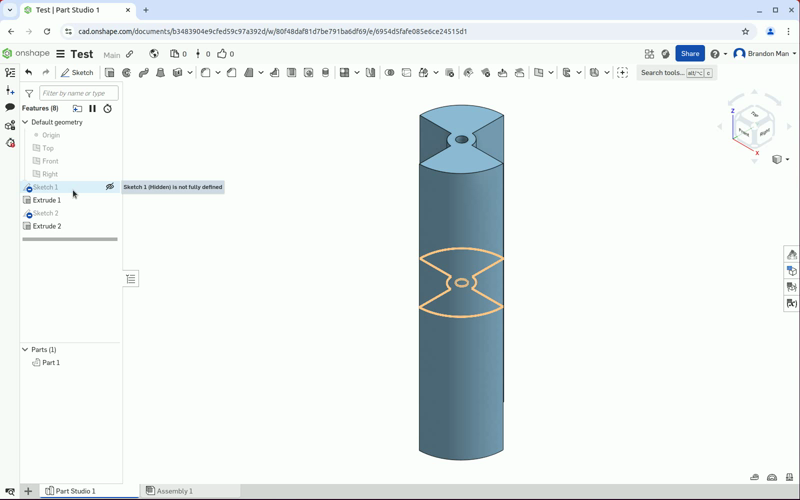
click(73, 189)